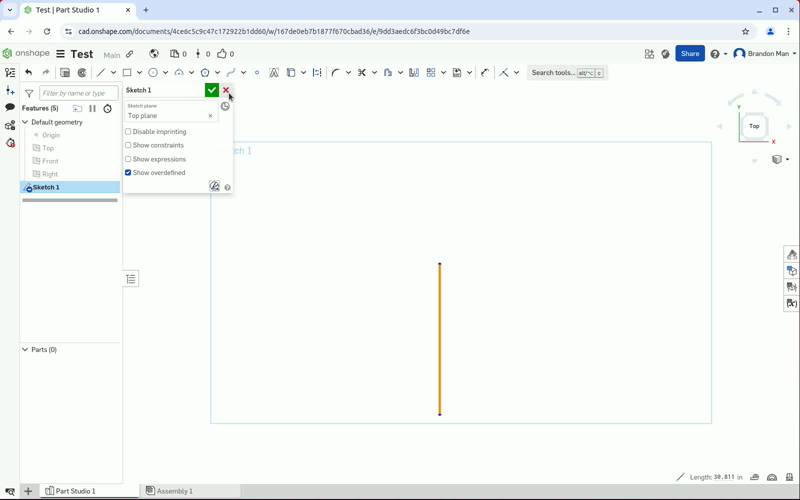
key(shift+h)
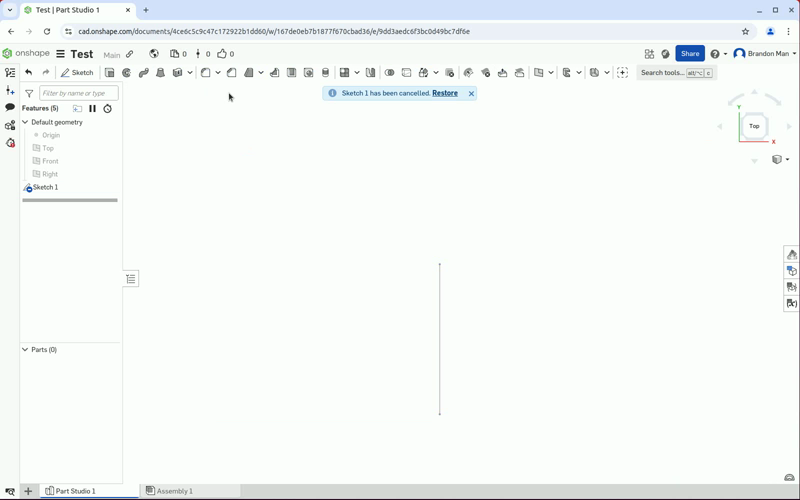
key(shift+s)
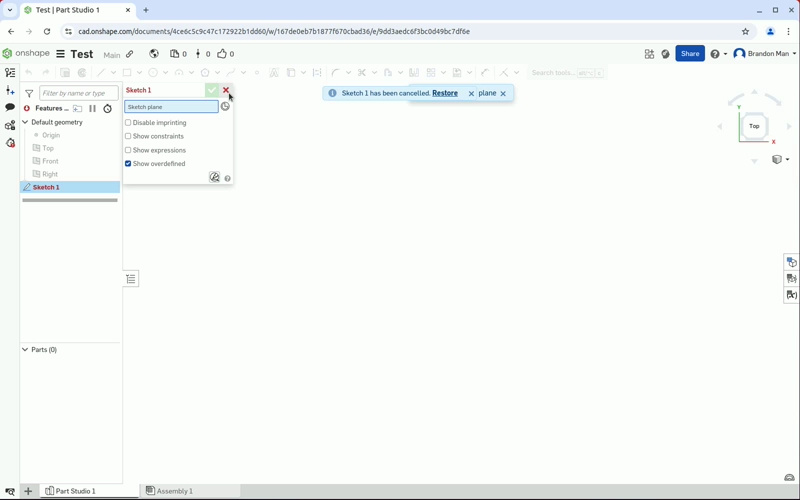
mouse_move(73, 150)
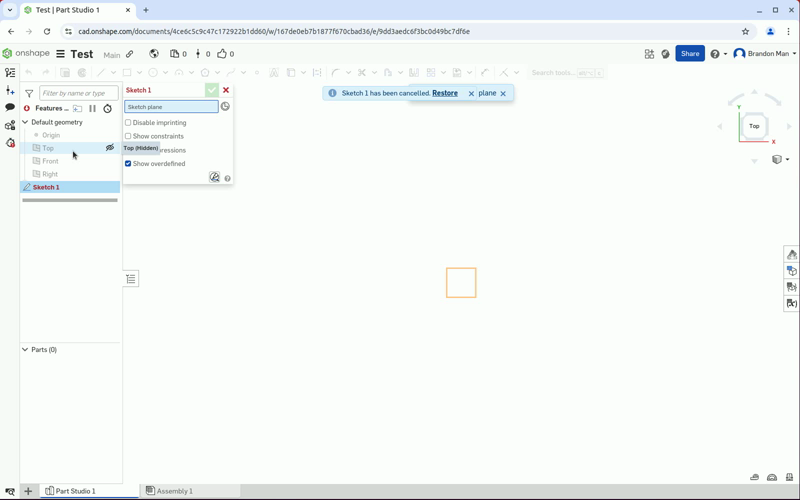
click(73, 150)
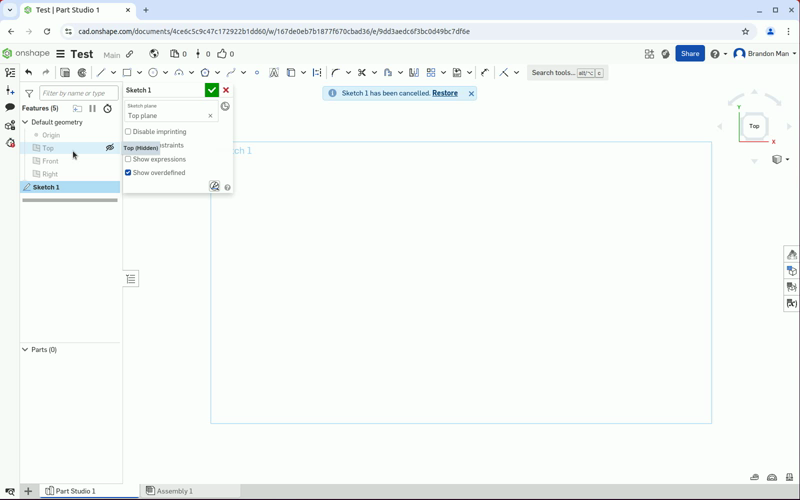
mouse_move(73, 352)
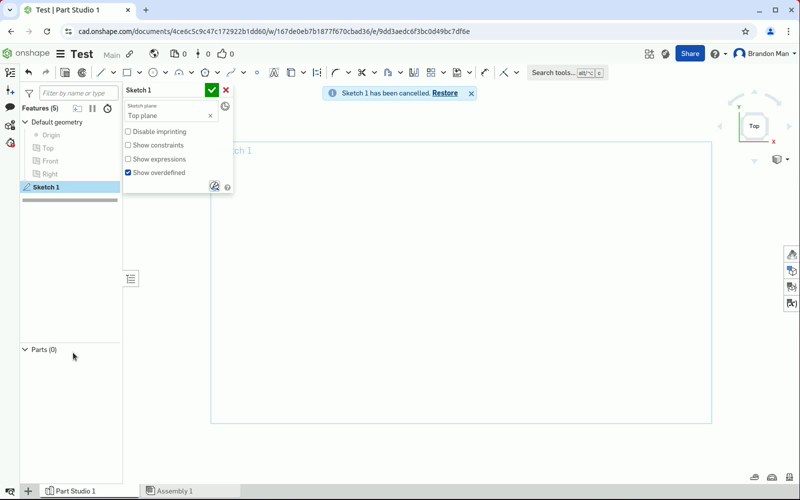
key(y)
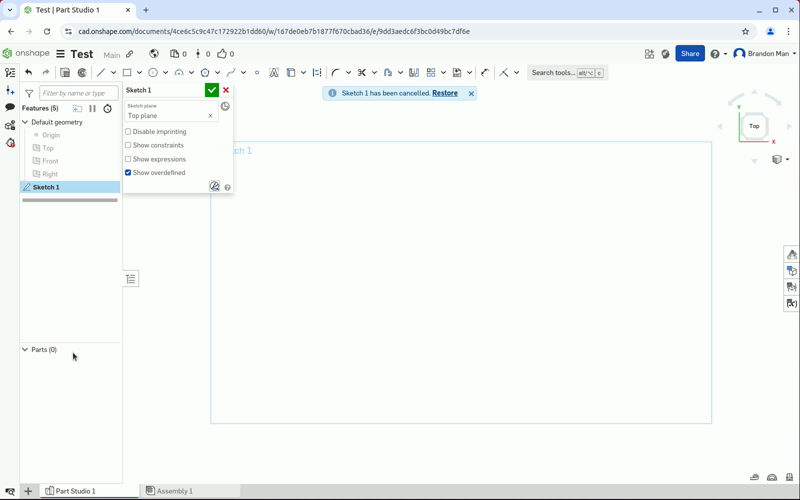
key(l)
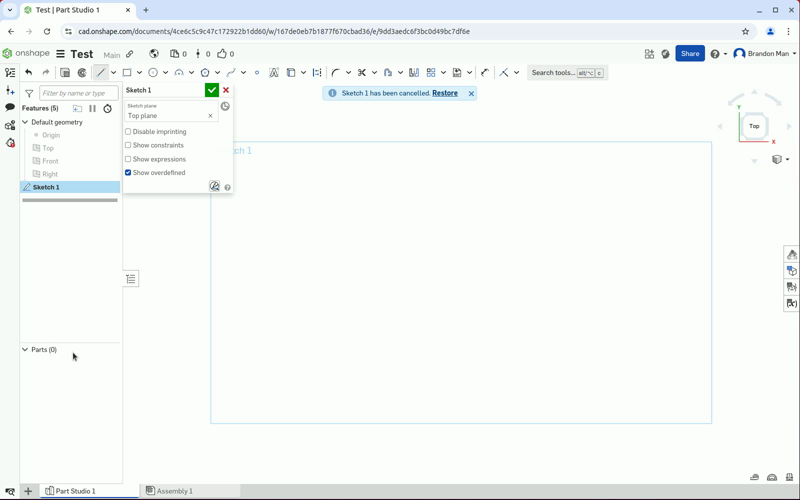
key_down(shift)
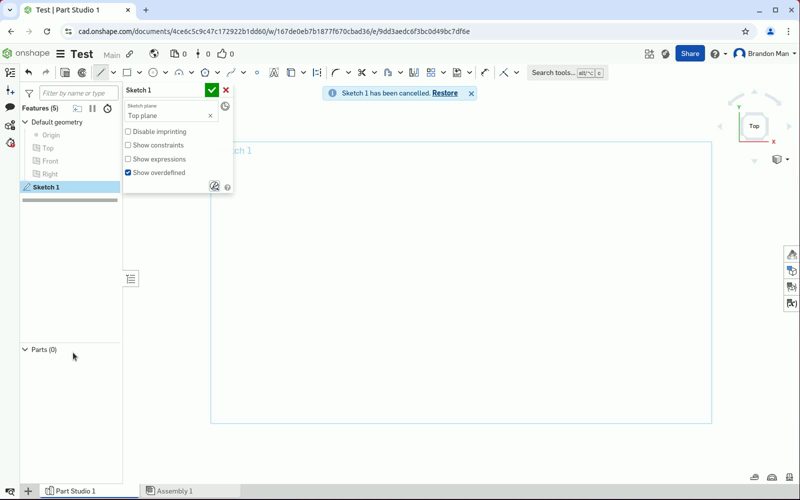
mouse_move(348, 339)
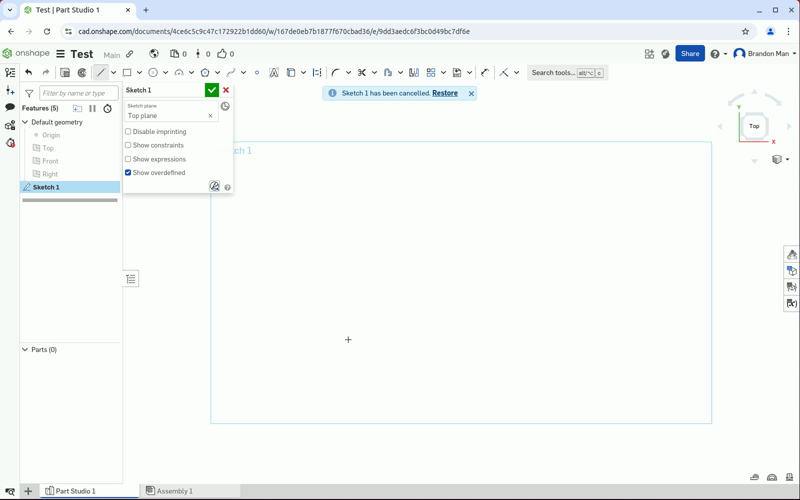
click(348, 339)
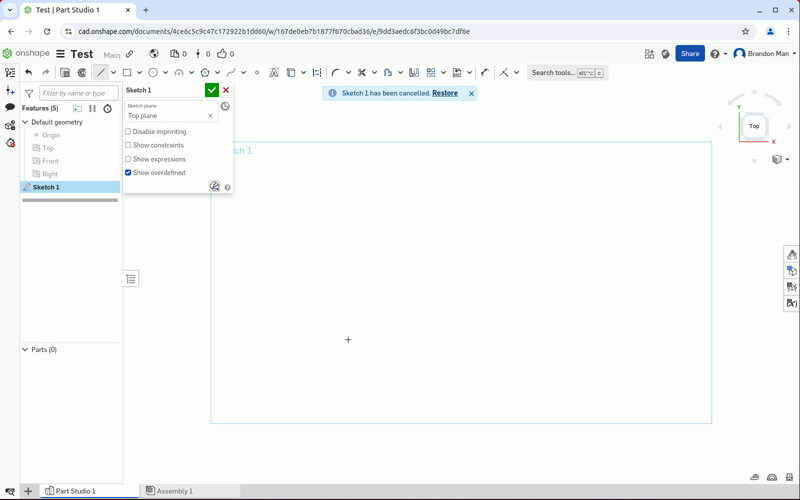
key_up(shift)
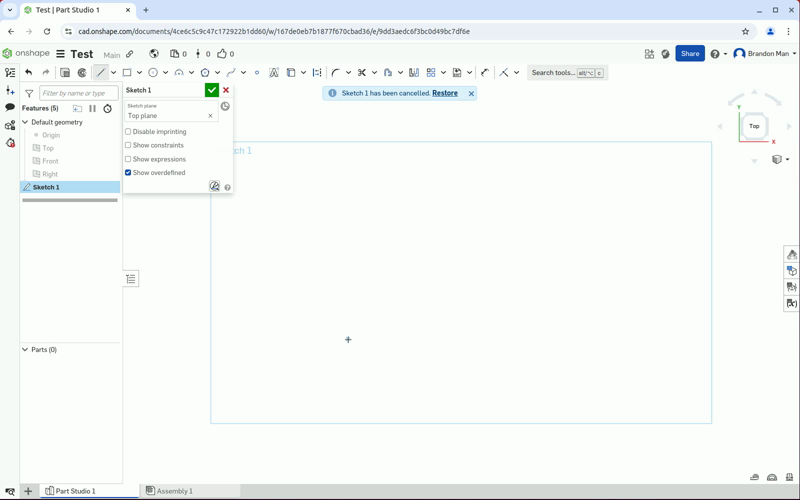
key_down(shift)
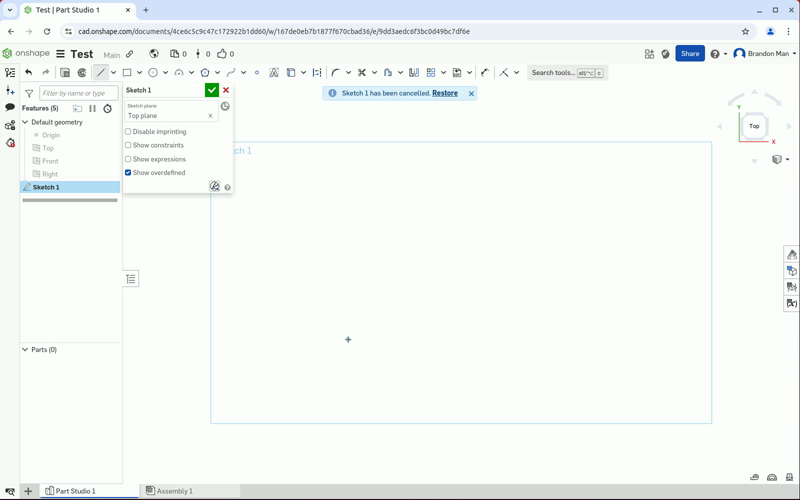
mouse_move(572, 339)
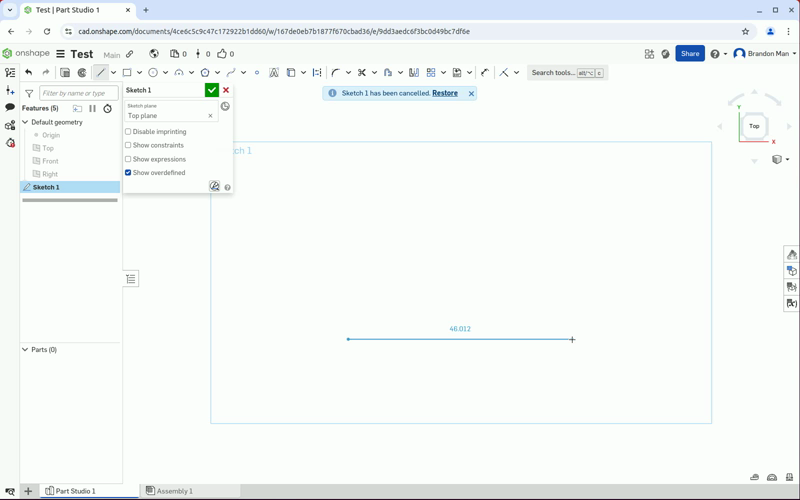
click(572, 339)
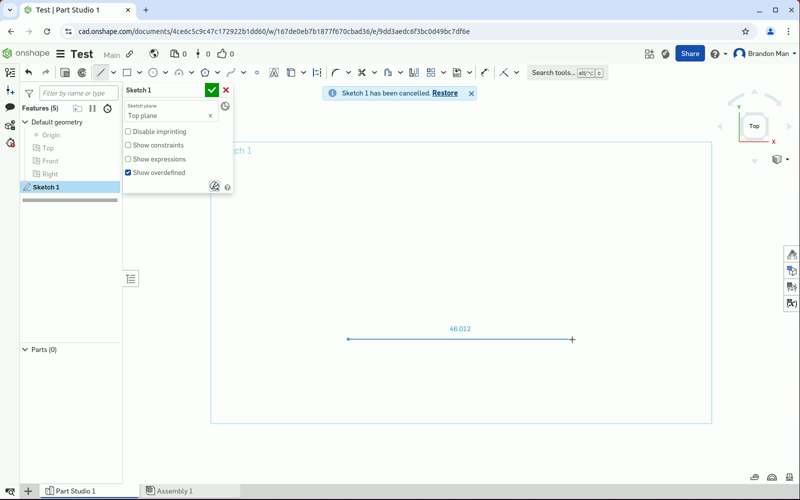
key_up(shift)
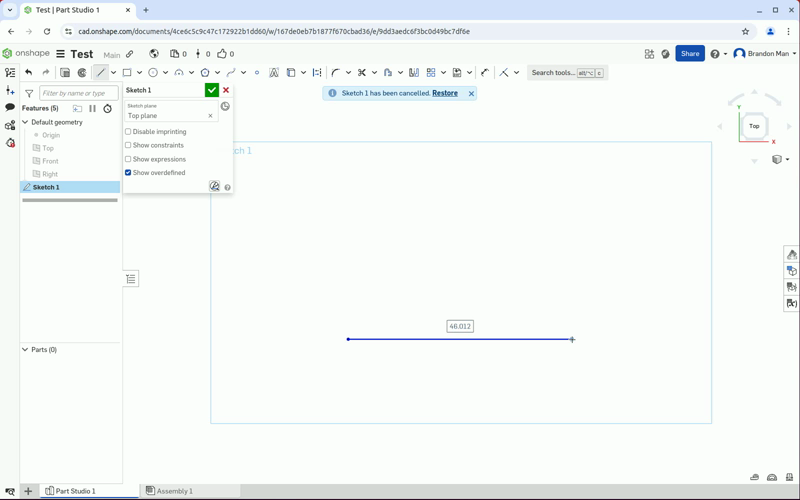
key_down(shift)
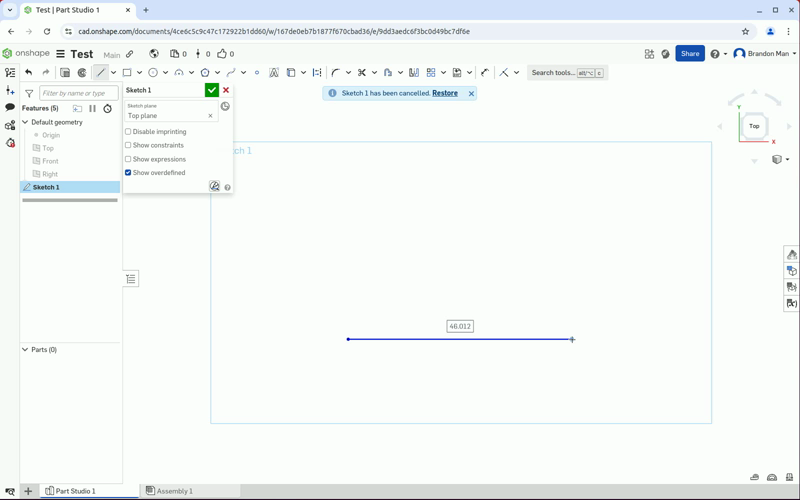
mouse_move(572, 226)
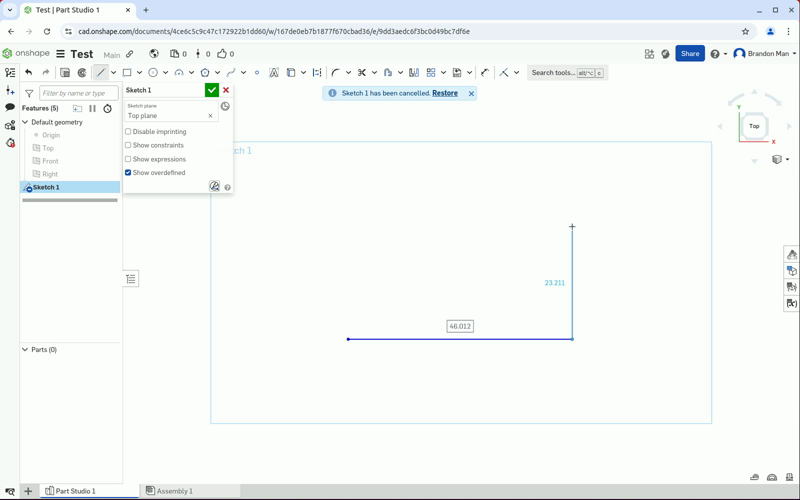
click(572, 226)
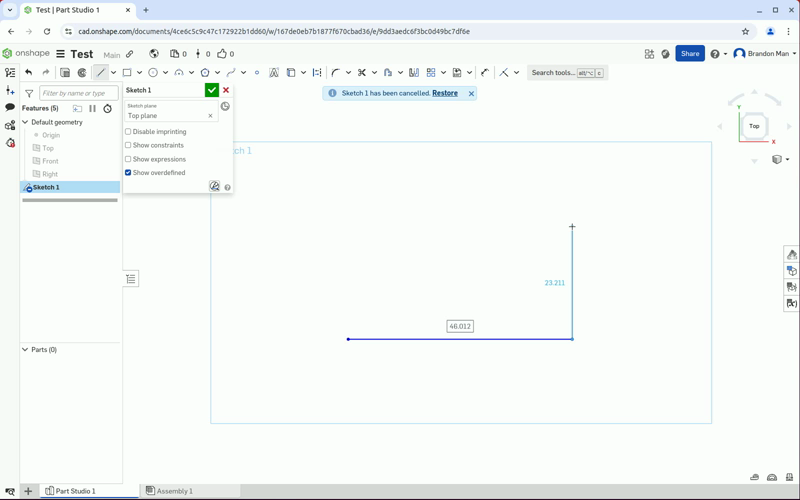
key_up(shift)
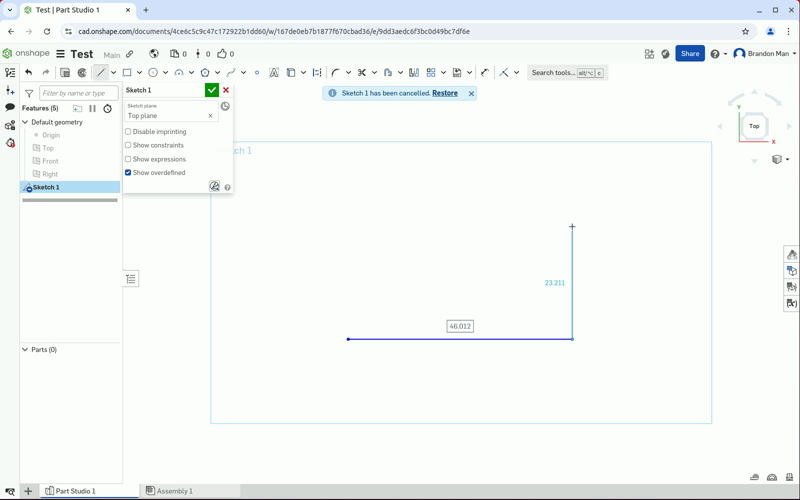
key_down(shift)
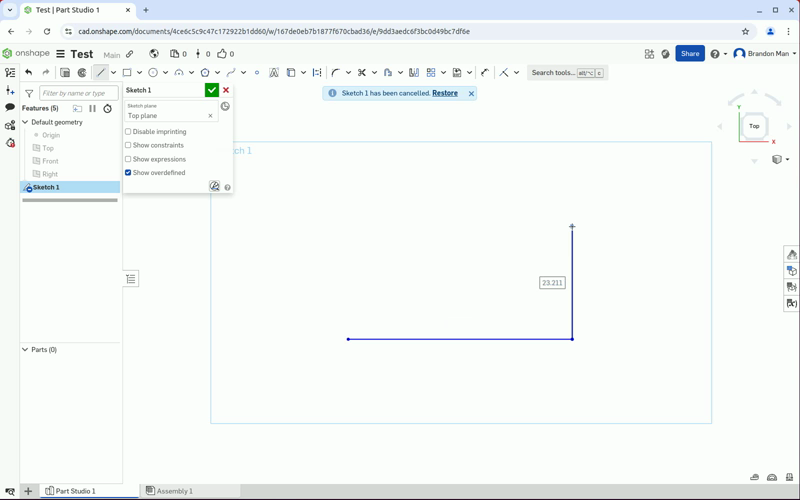
mouse_move(348, 226)
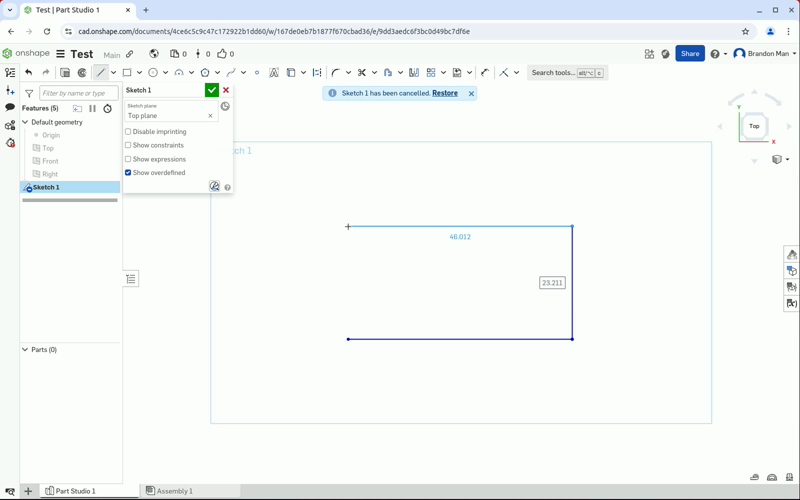
click(348, 226)
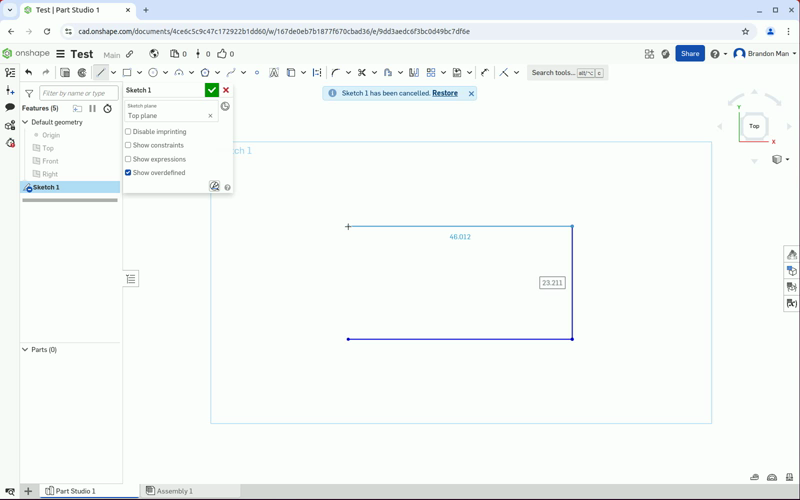
key_up(shift)
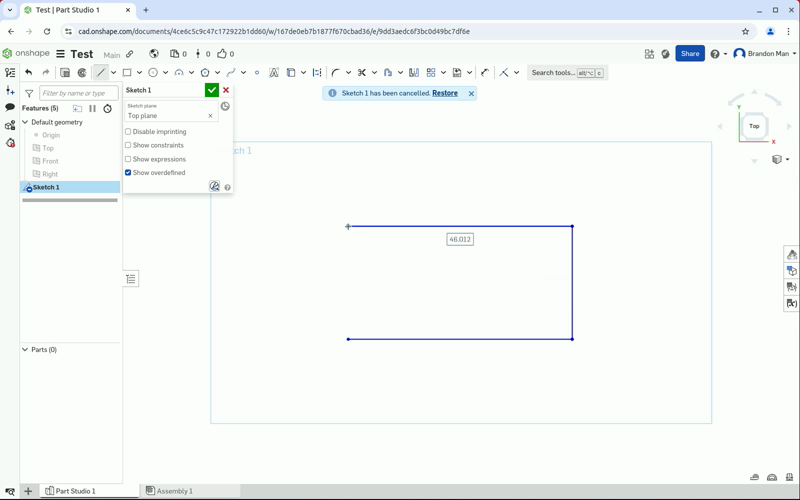
key_down(shift)
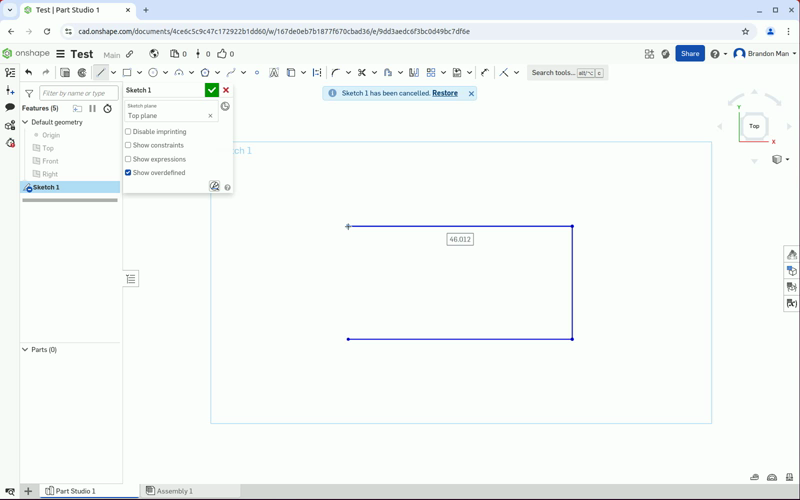
mouse_move(348, 339)
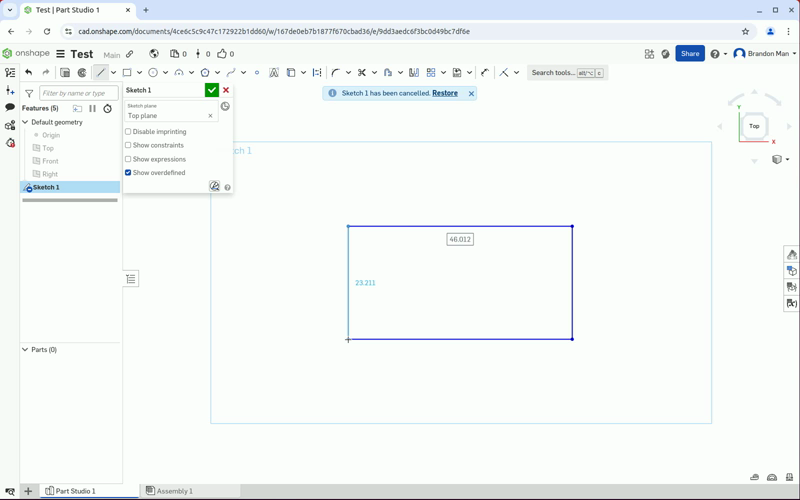
key_up(shift)
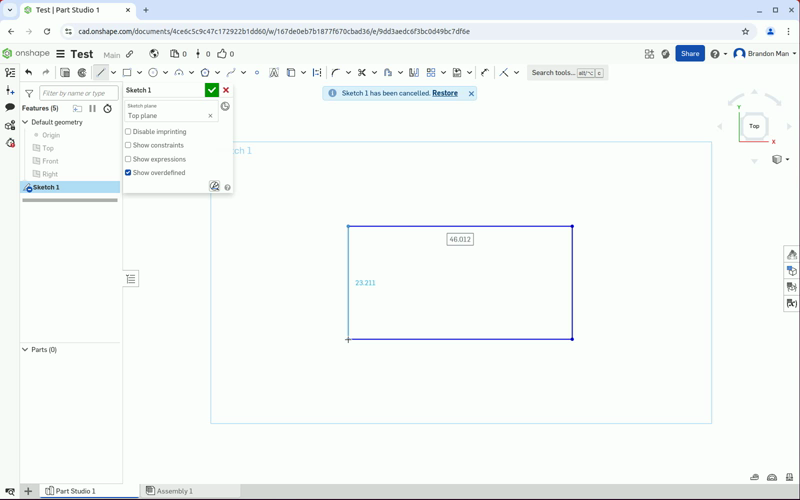
click(348, 339)
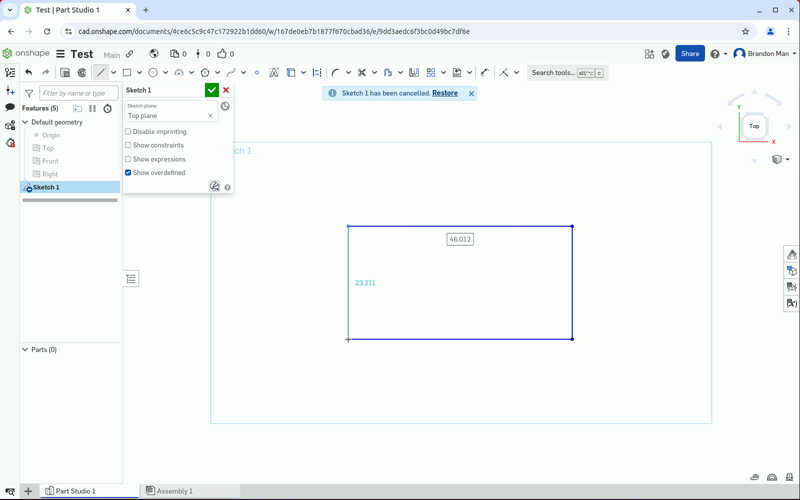
key(esc)
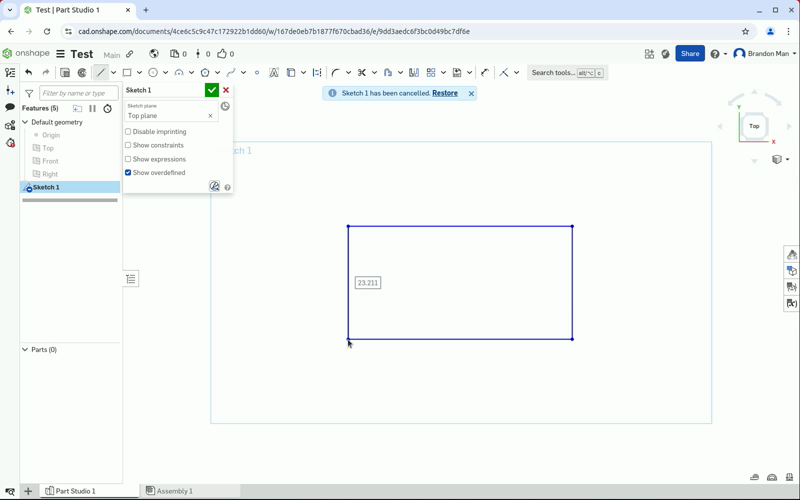
mouse_move(439, 264)
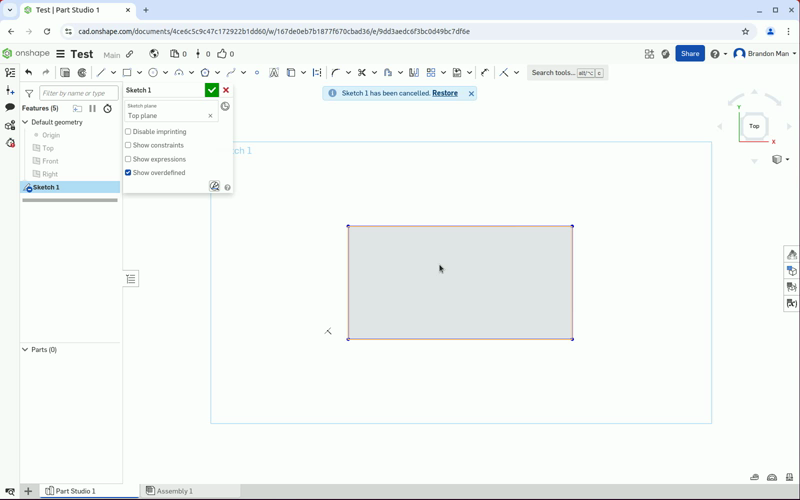
click(439, 264)
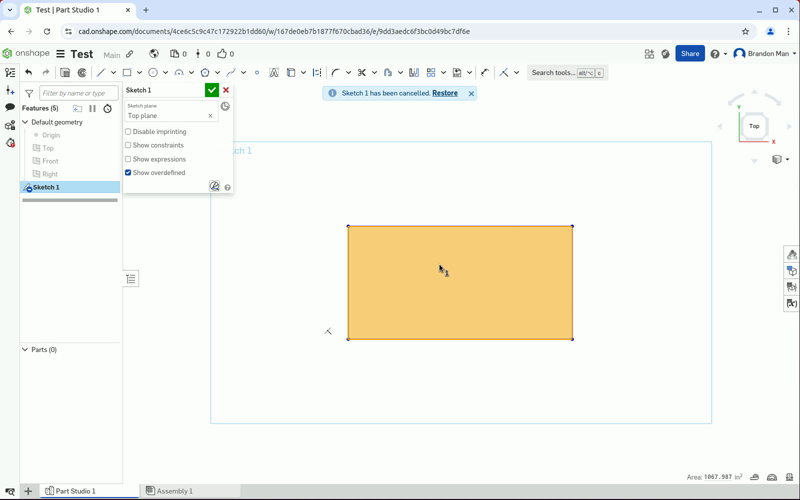
mouse_move(73, 352)
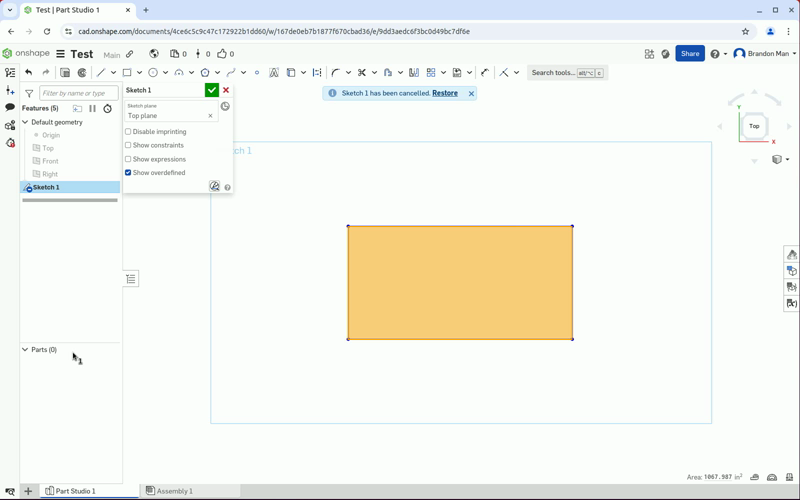
key(shift+y)
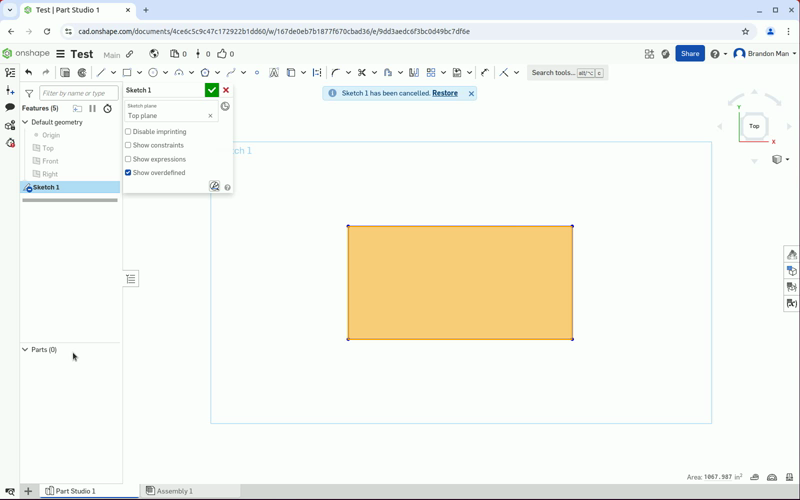
key(shift+e)
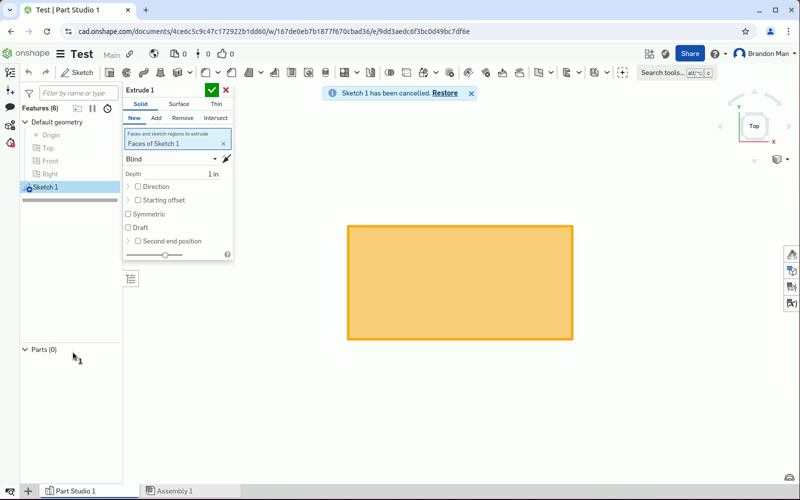
mouse_move(143, 106)
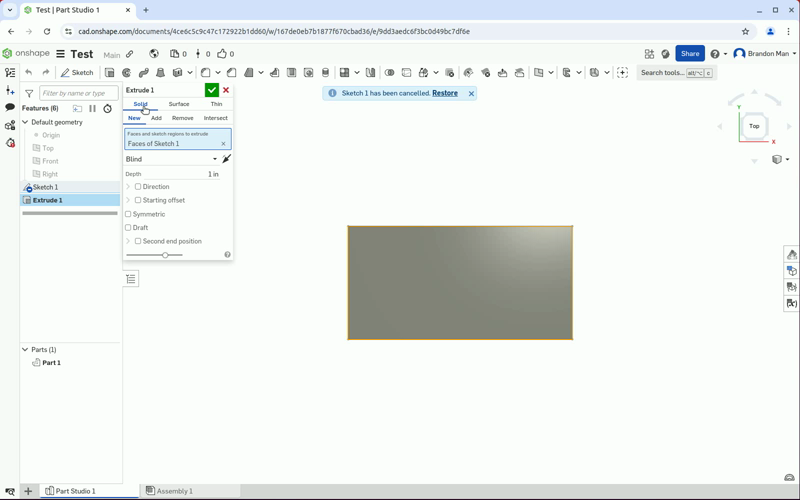
click(143, 106)
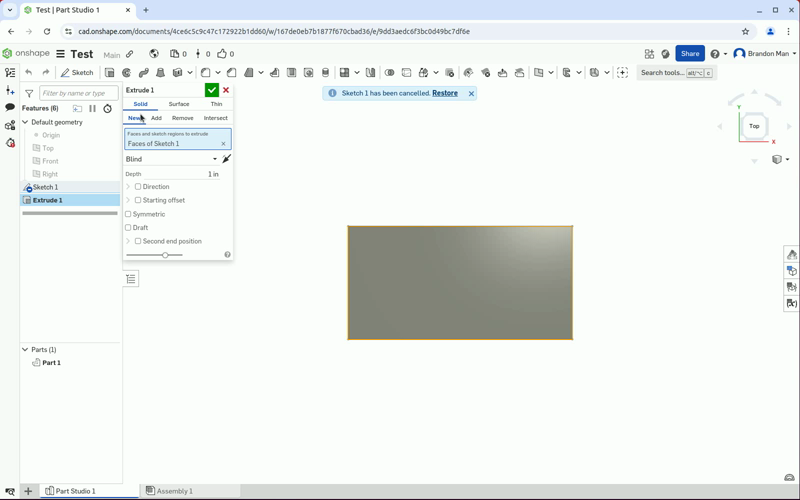
mouse_move(137, 120)
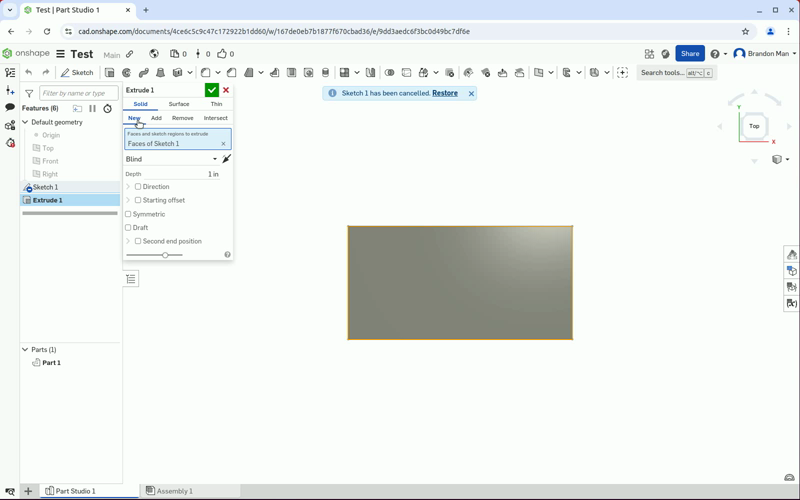
click(137, 120)
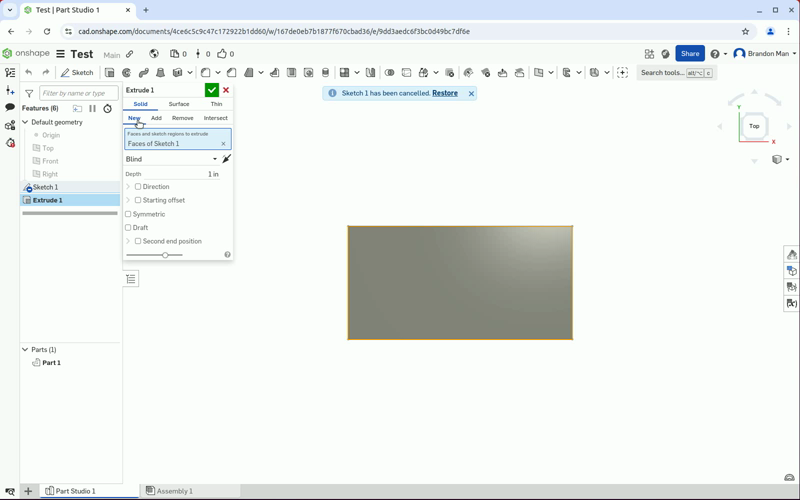
key(tab, 4)
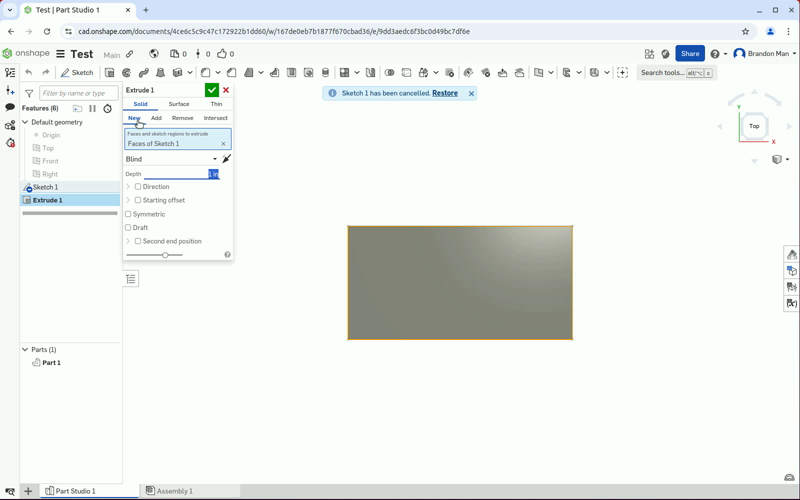
text(23.108)
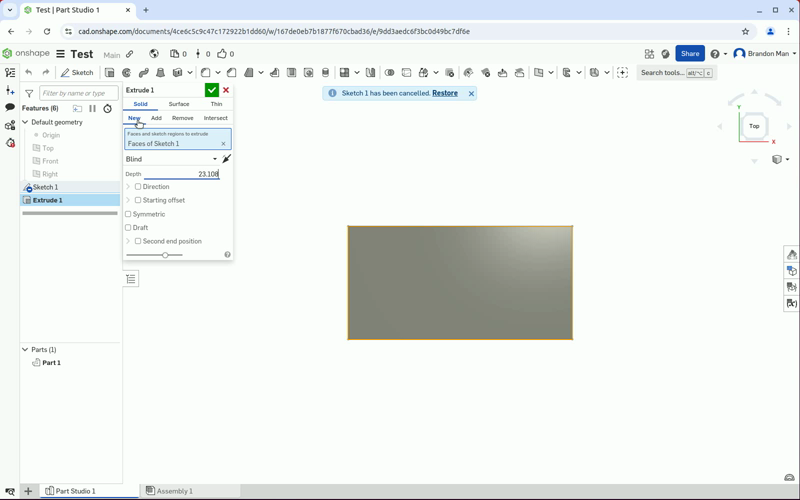
key(enter)
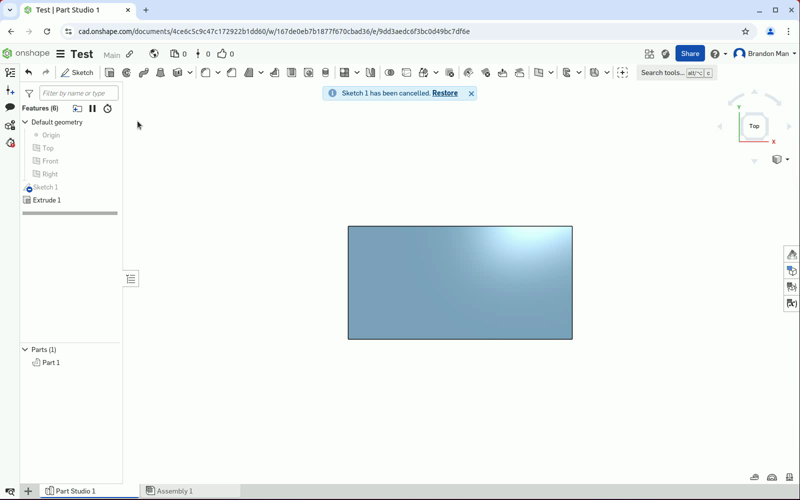
key(shift+h)
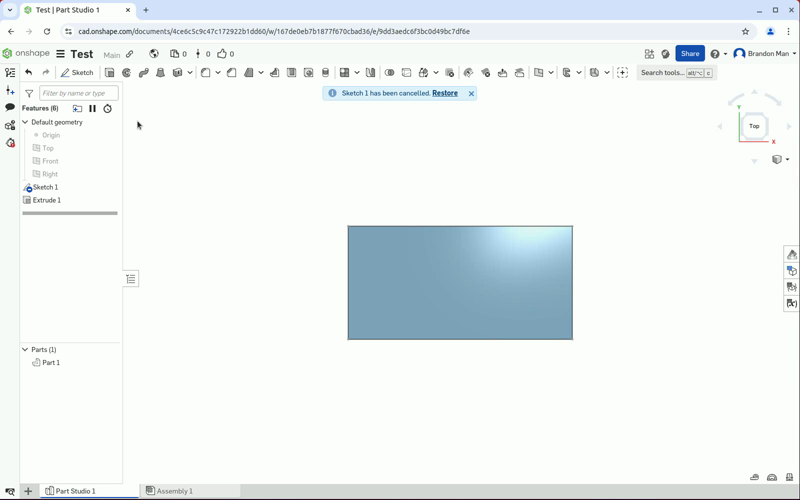
key(shift+h)
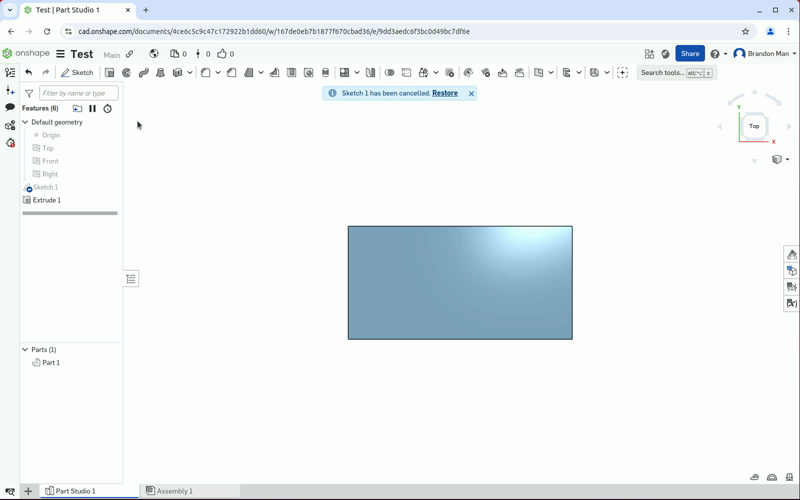
mouse_move(73, 189)
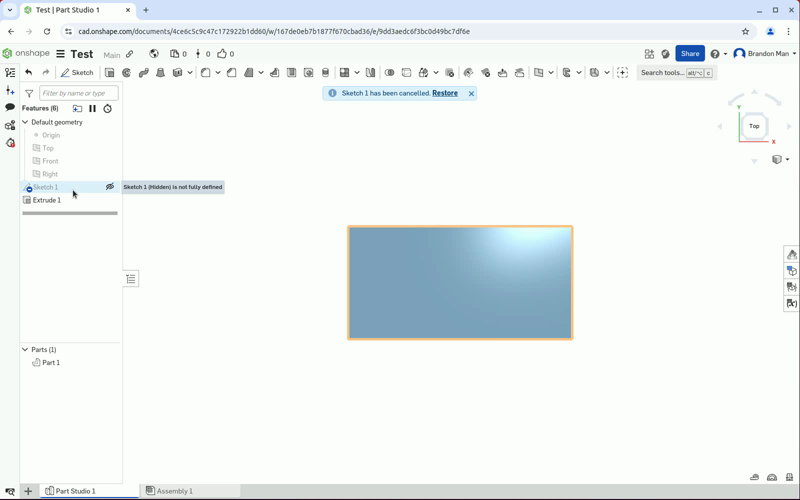
click(73, 189)
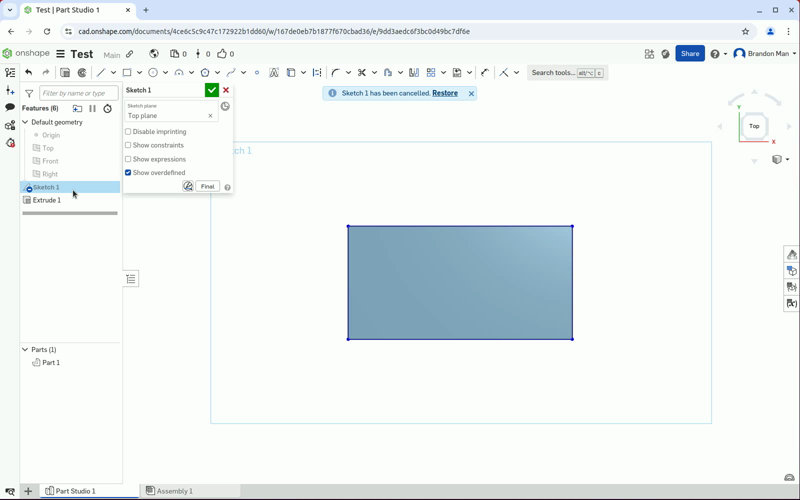
mouse_move(229, 92)
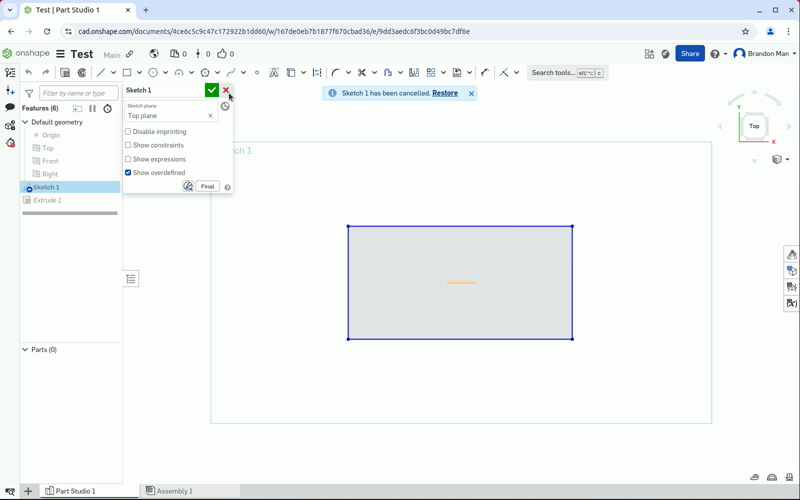
click(229, 92)
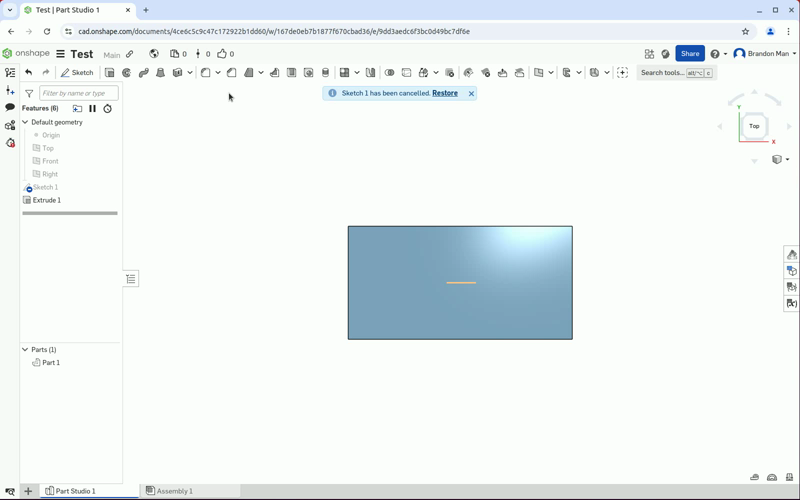
mouse_move(541, 75)
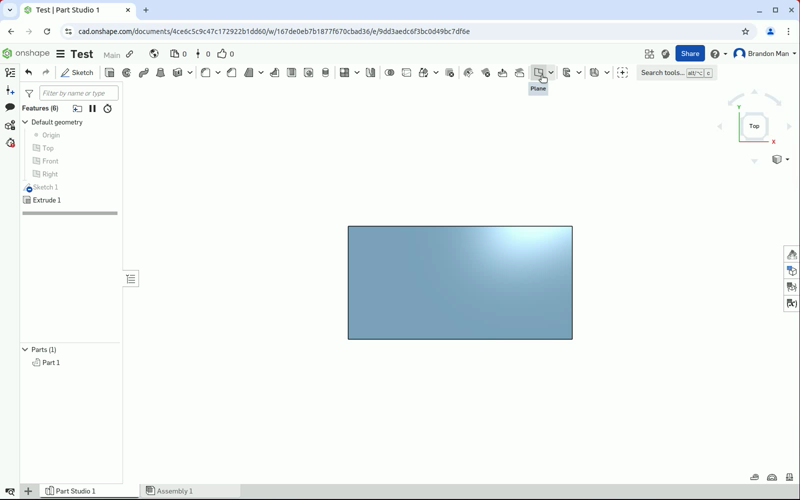
click(541, 75)
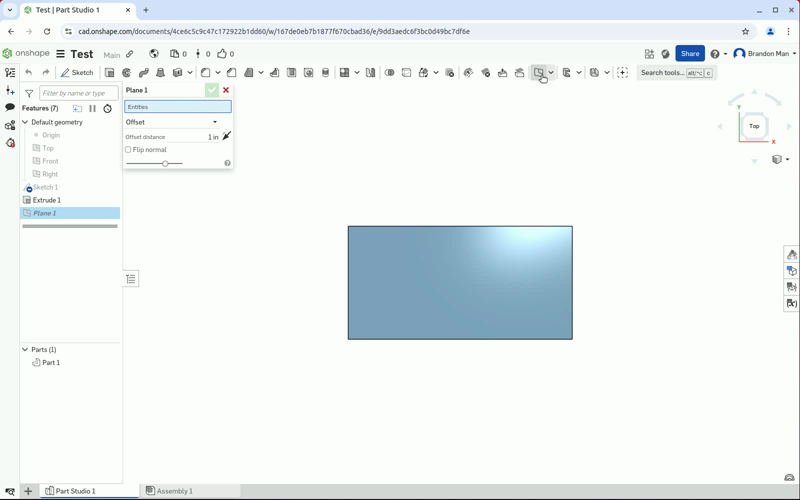
mouse_move(73, 150)
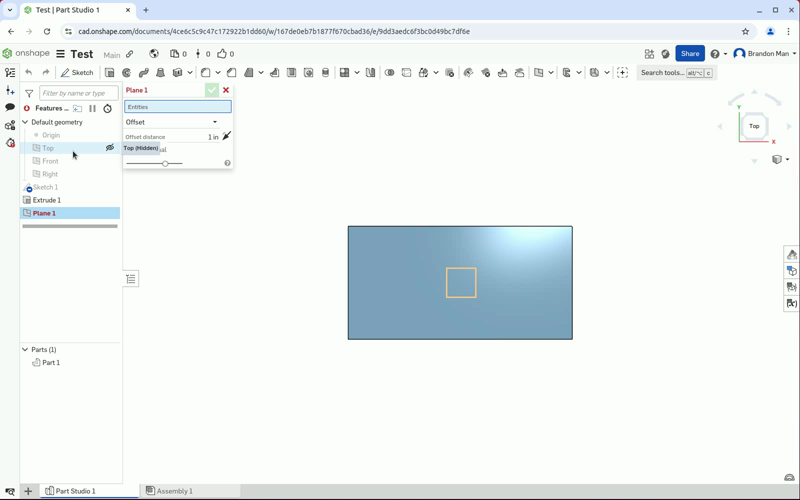
click(73, 150)
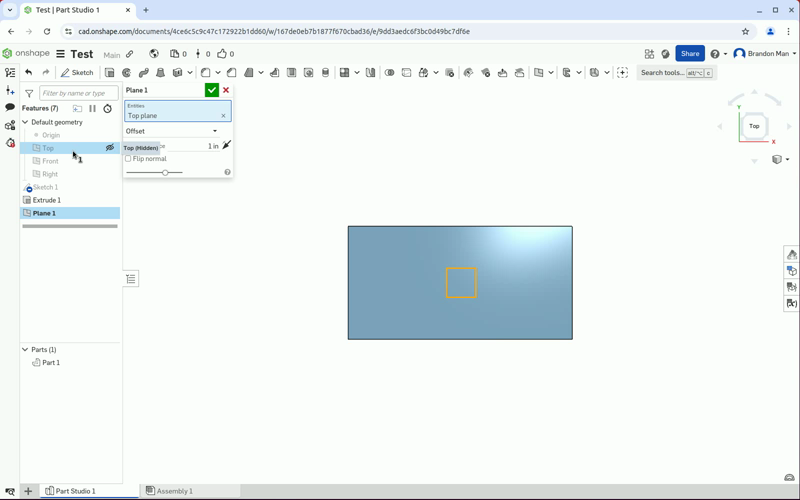
key(tab, 2)
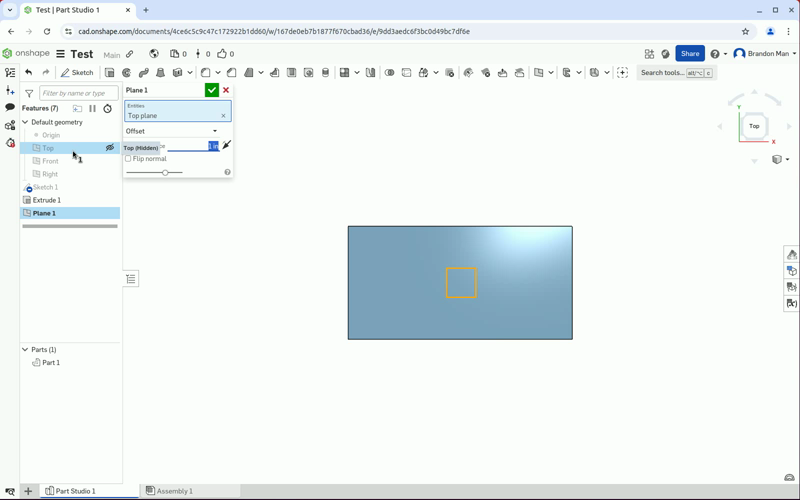
text(23.108)
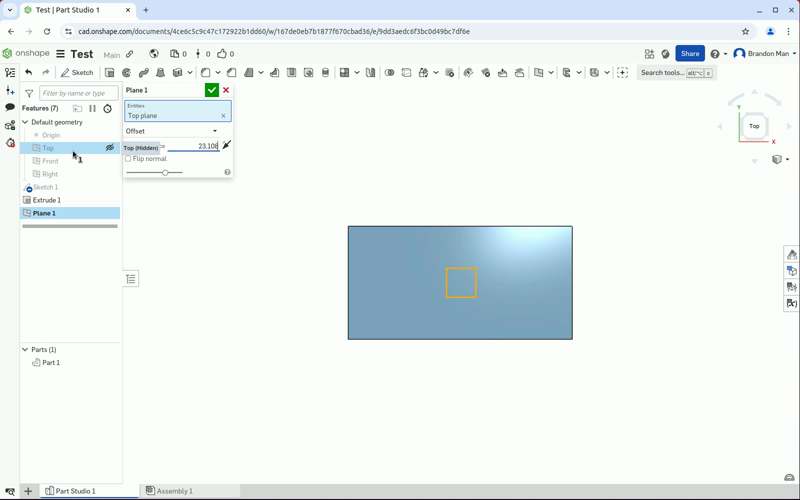
key(enter, 2)
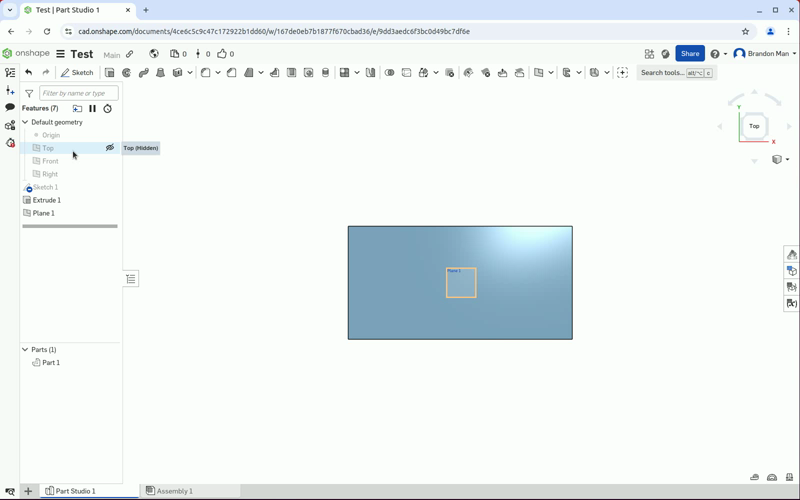
key(shift+s)
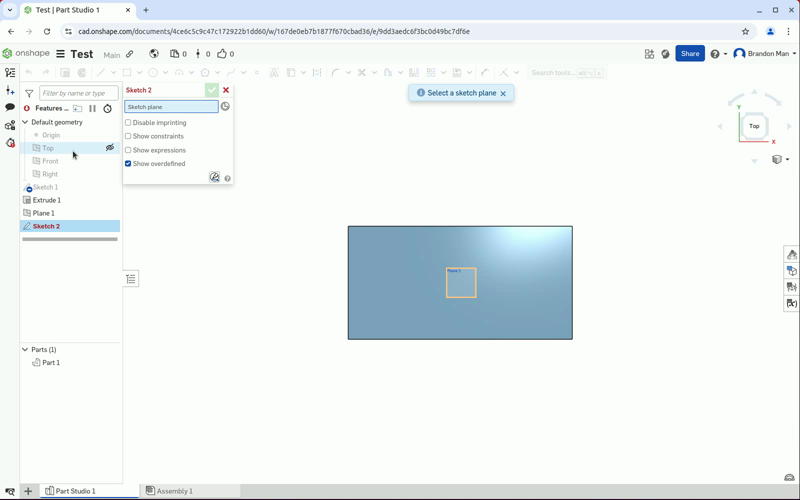
mouse_move(73, 215)
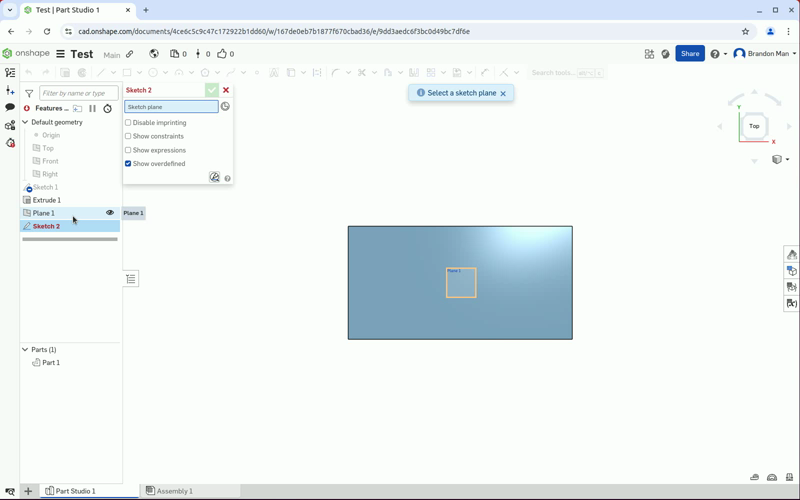
click(73, 215)
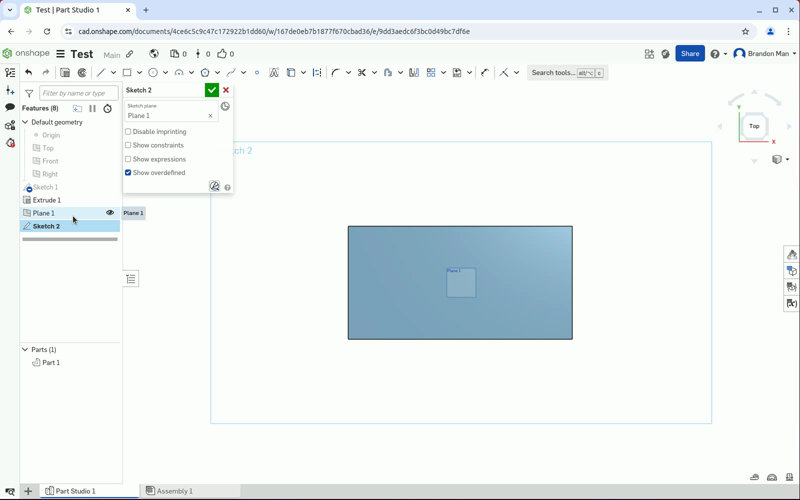
mouse_move(73, 352)
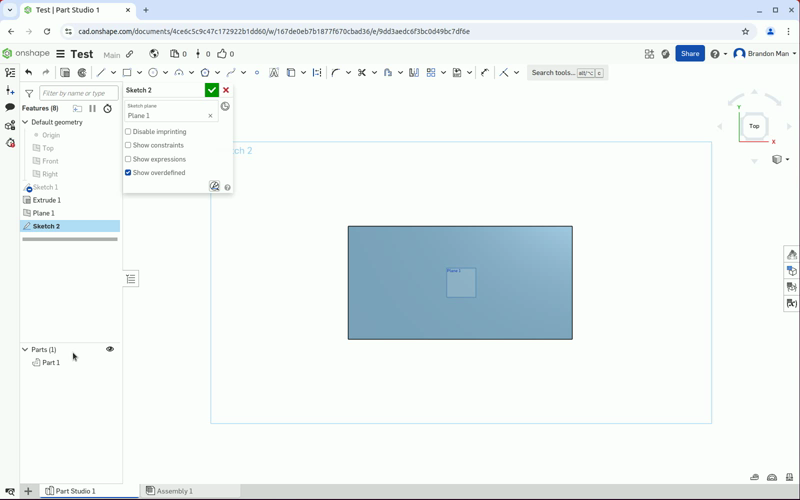
key(y)
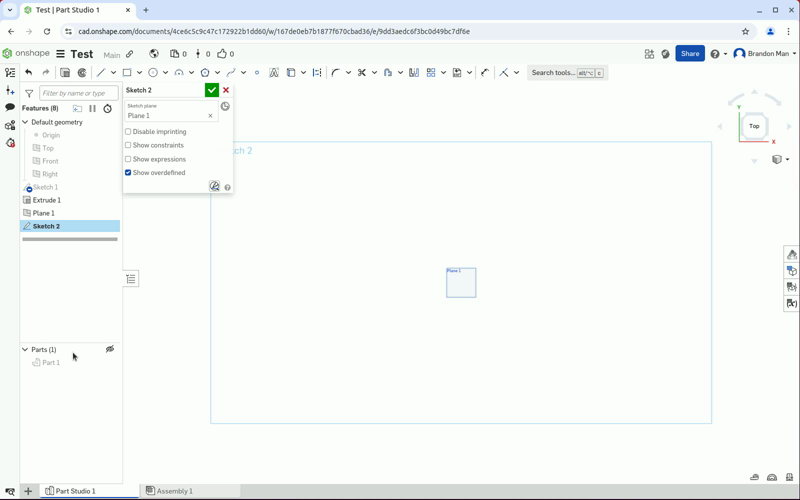
key(l)
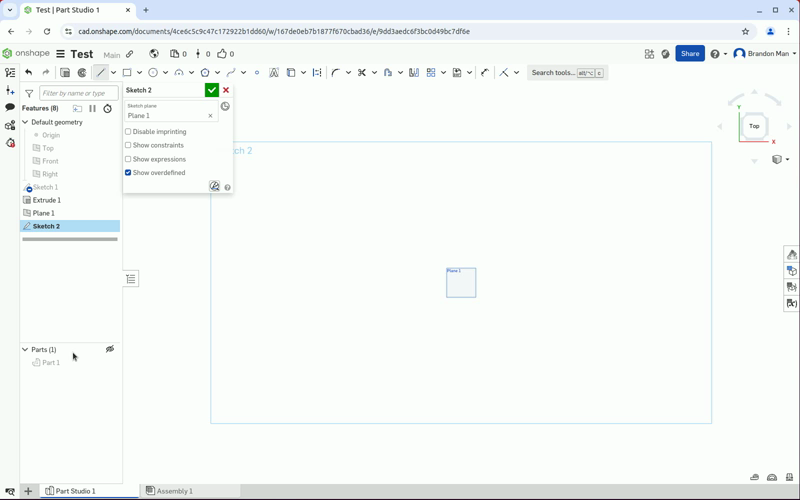
key_down(shift)
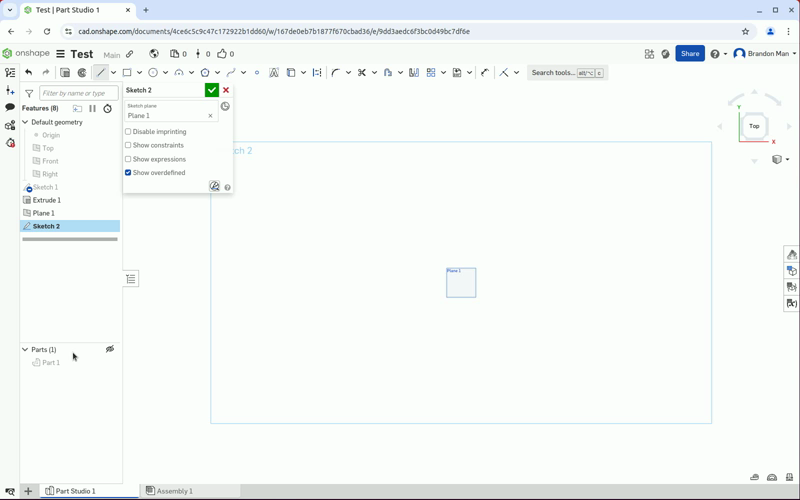
mouse_move(348, 339)
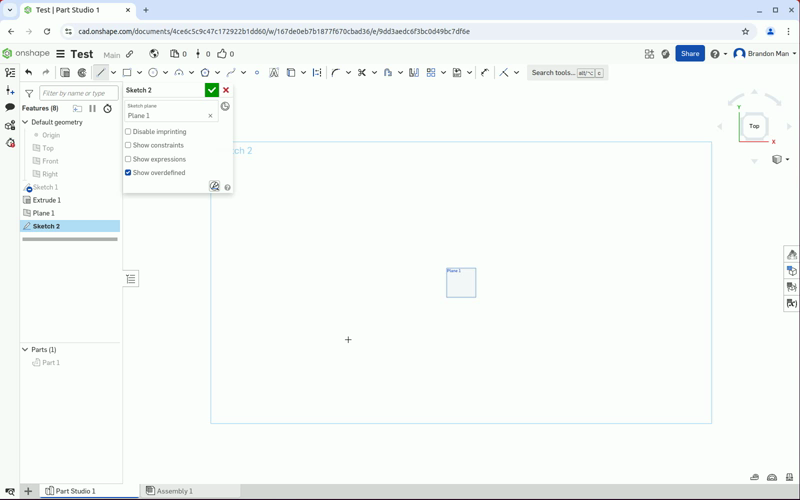
click(348, 339)
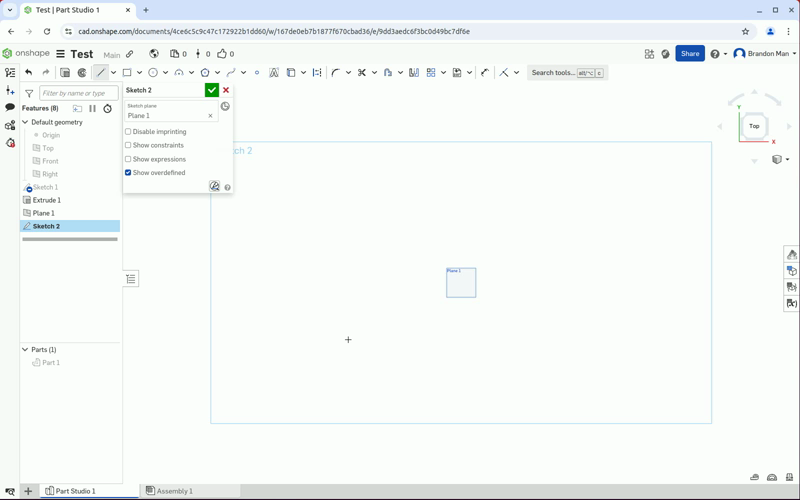
key_up(shift)
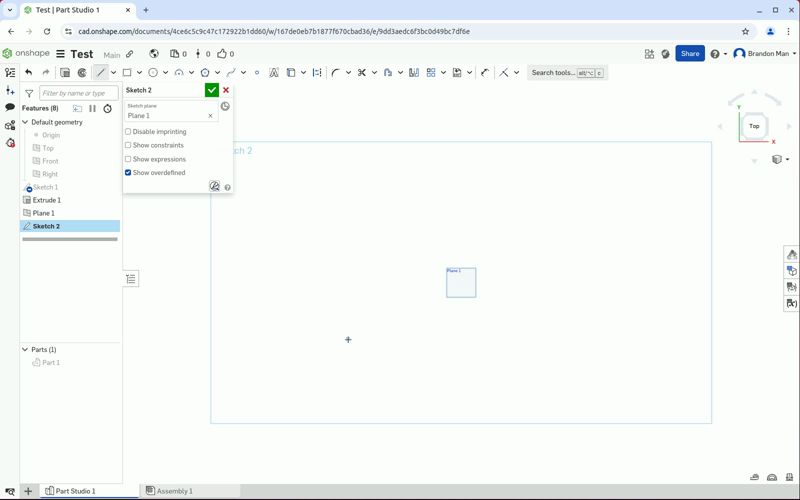
key_down(shift)
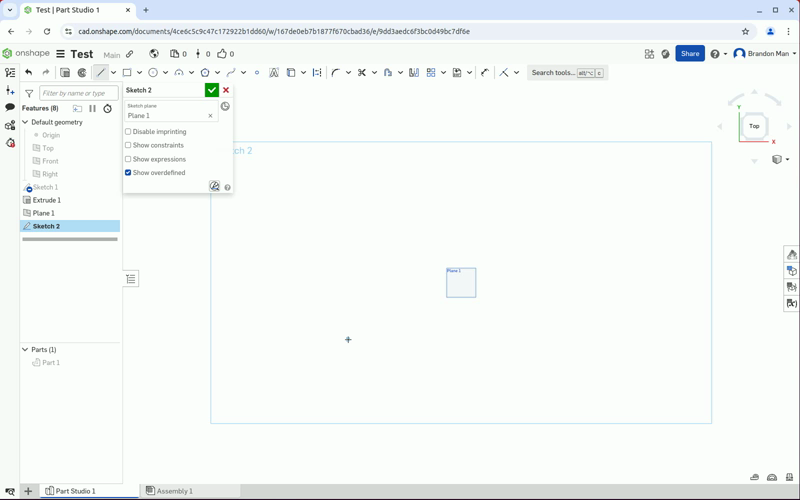
mouse_move(572, 339)
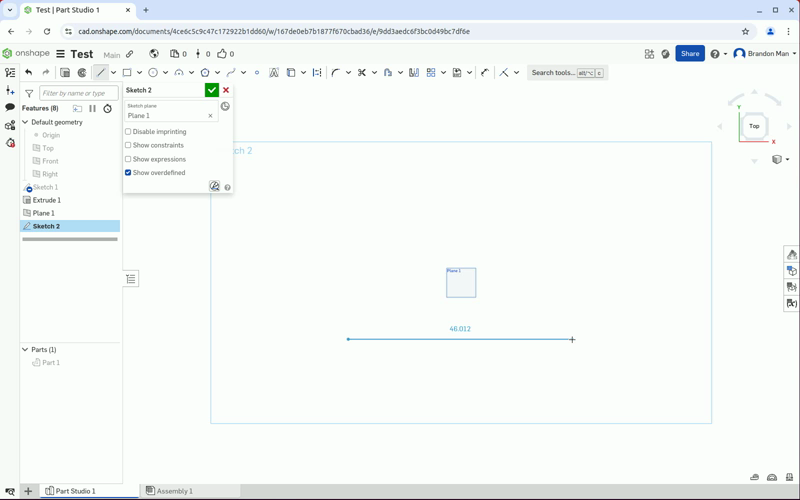
click(572, 339)
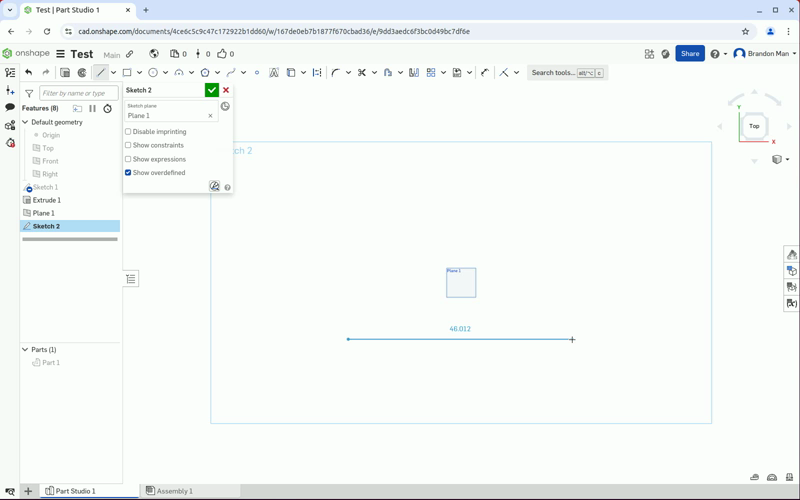
key_up(shift)
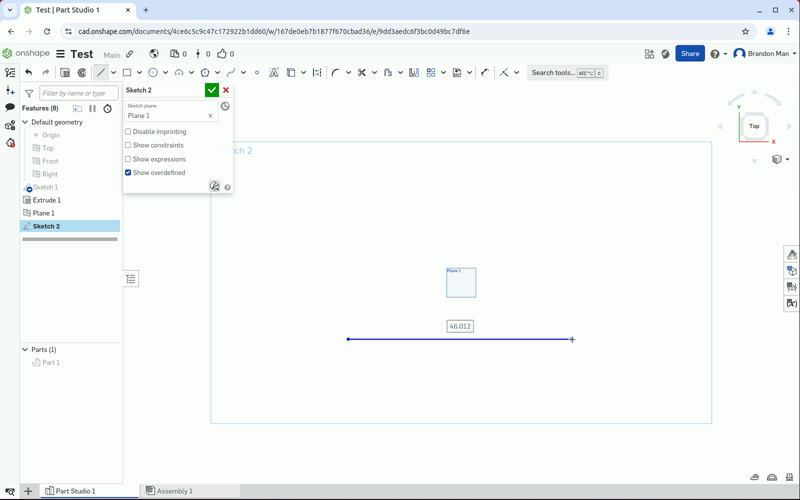
key_down(shift)
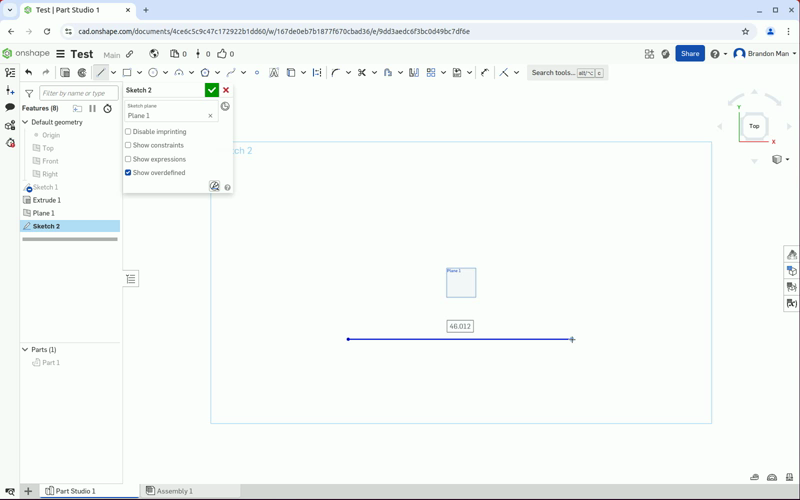
mouse_move(589, 339)
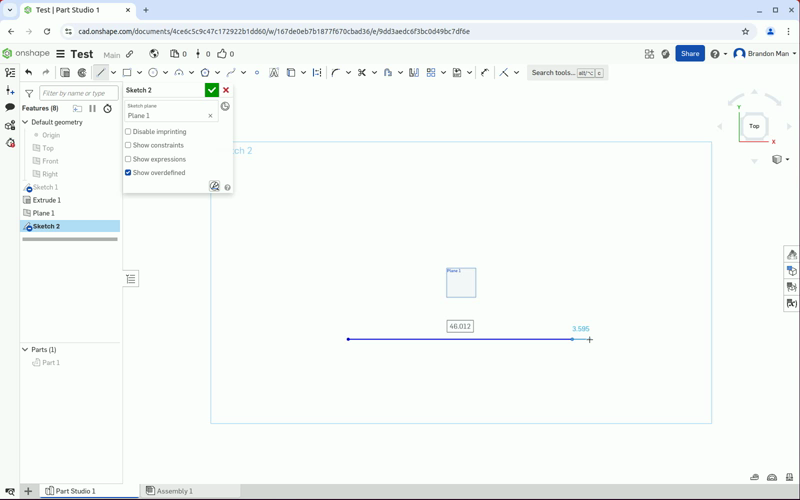
mouse_move(572, 282)
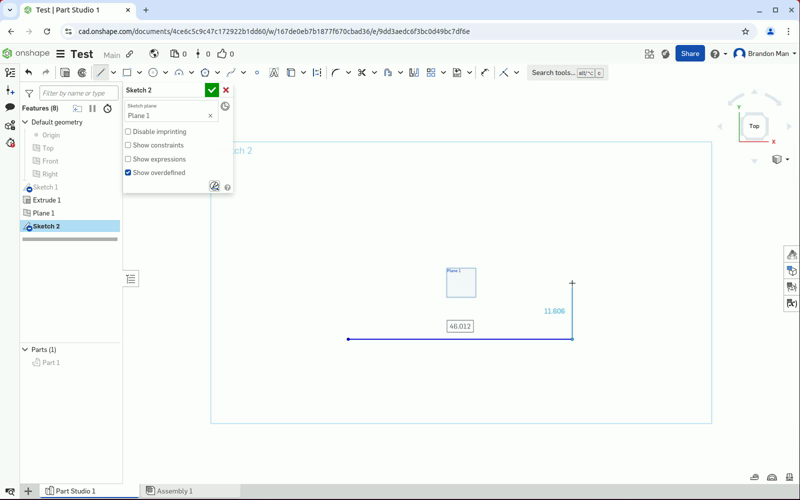
click(572, 282)
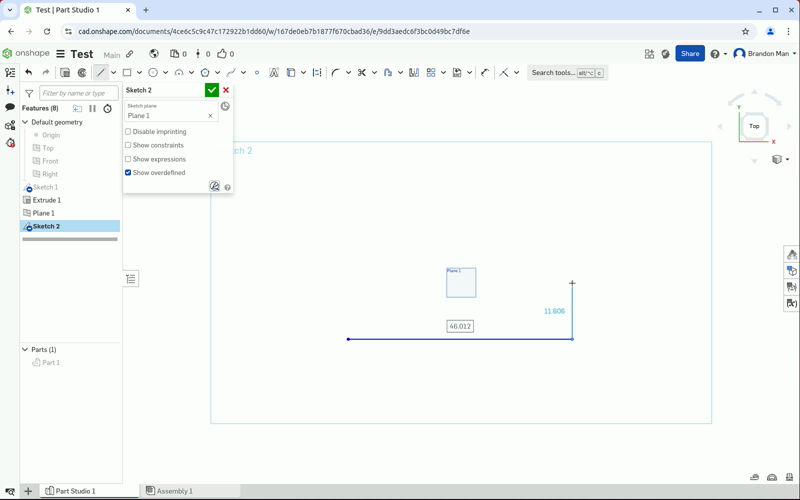
key_up(shift)
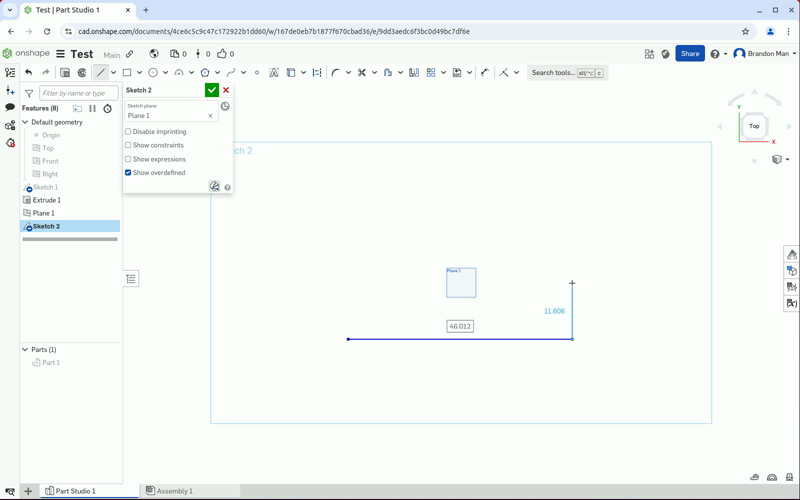
key_down(shift)
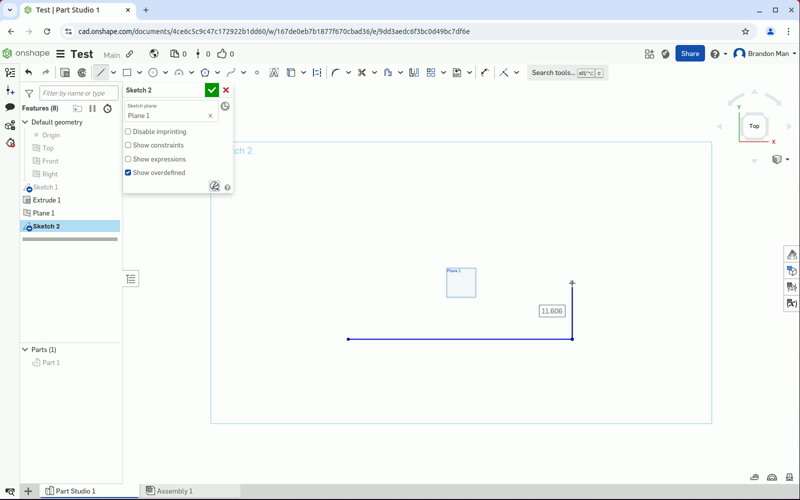
mouse_move(348, 282)
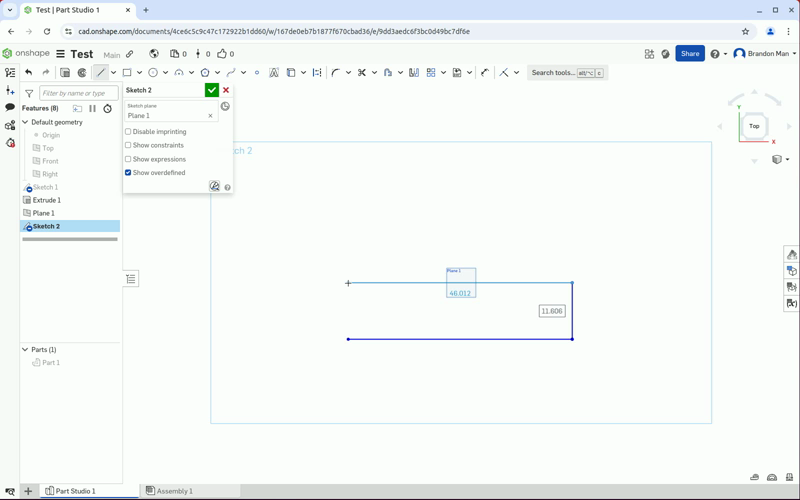
click(348, 282)
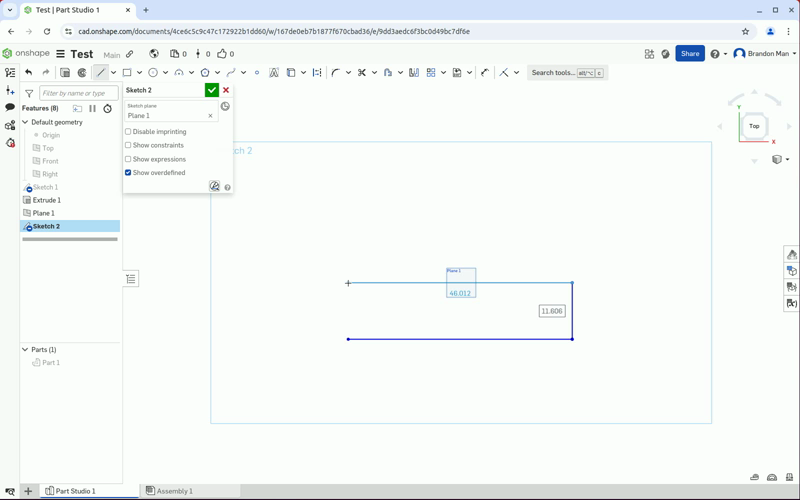
key_up(shift)
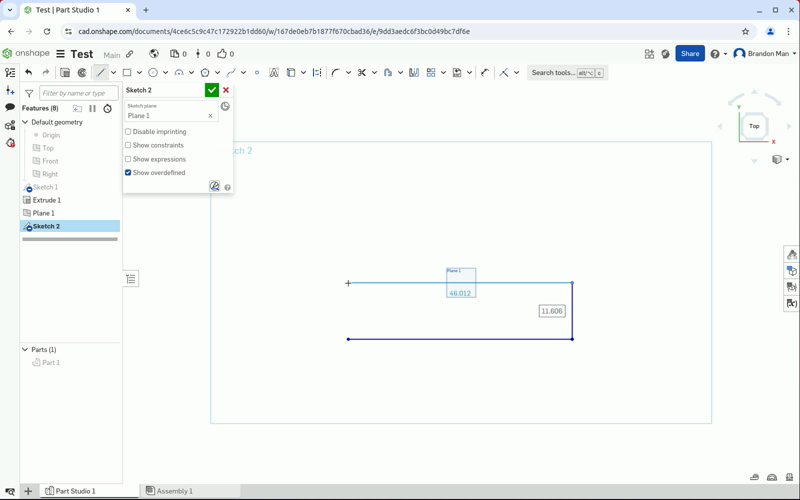
mouse_move(378, 282)
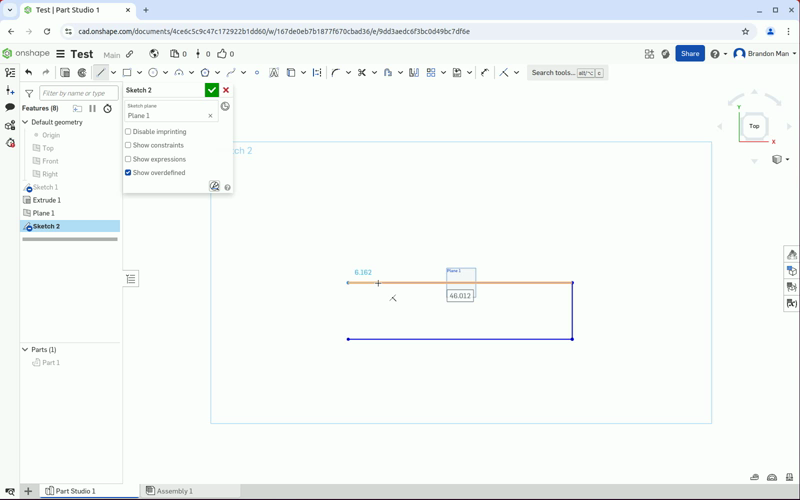
key_down(shift)
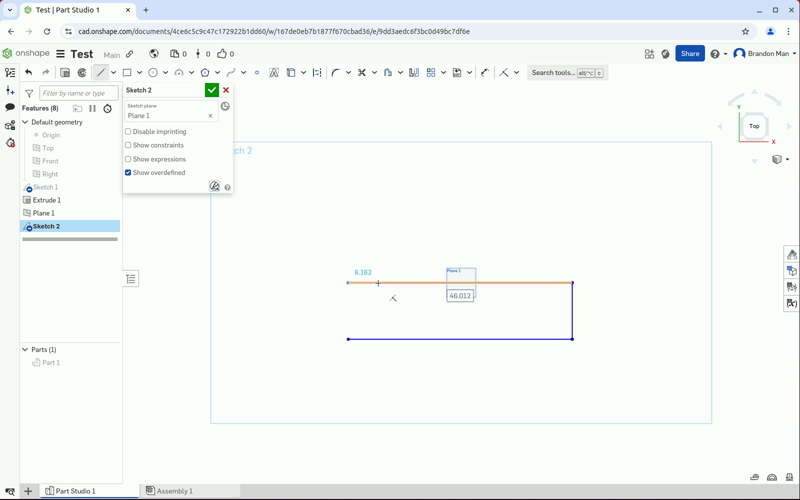
mouse_move(348, 339)
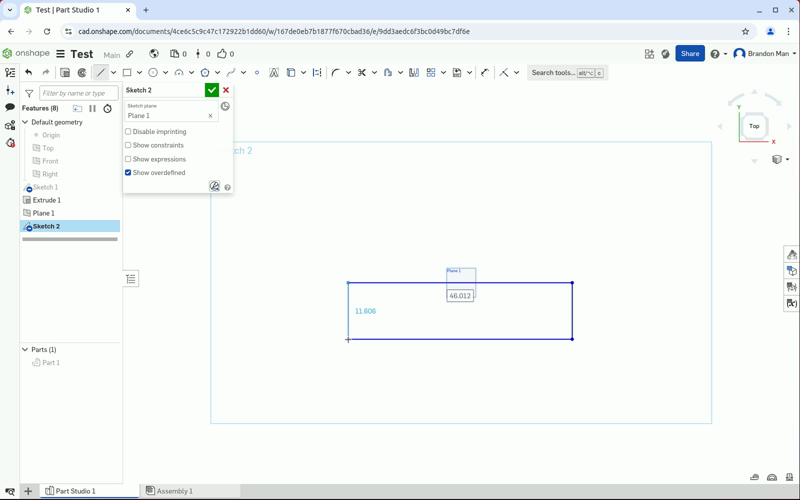
key_up(shift)
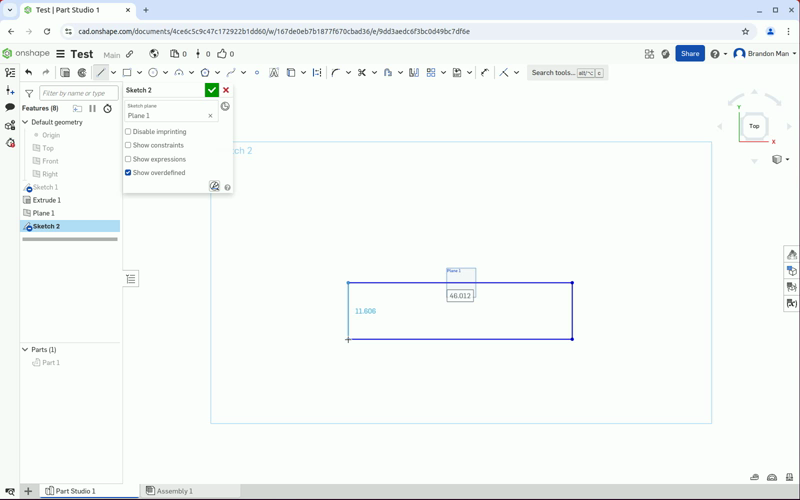
click(348, 339)
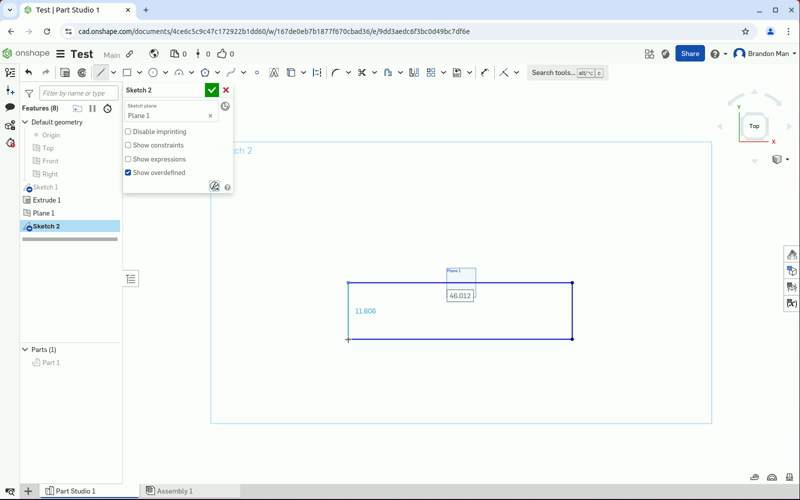
key(esc)
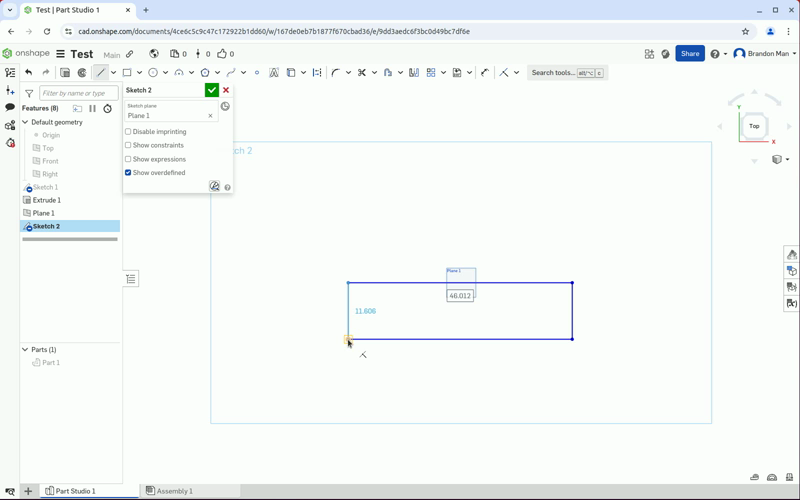
mouse_move(496, 296)
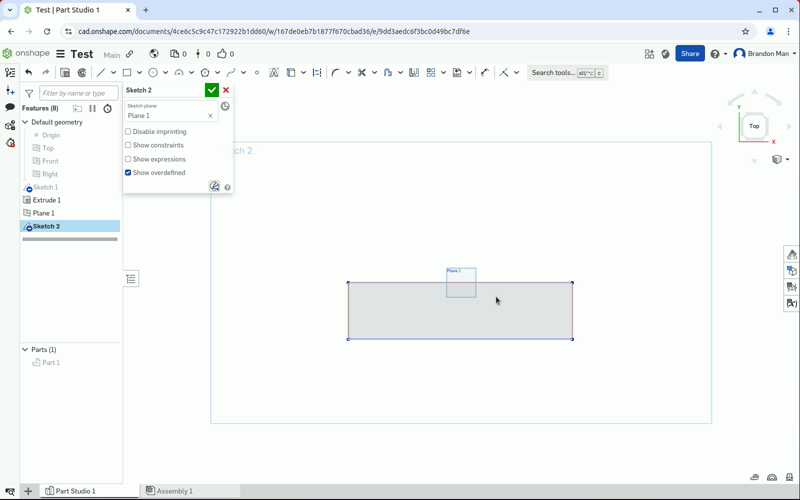
click(496, 296)
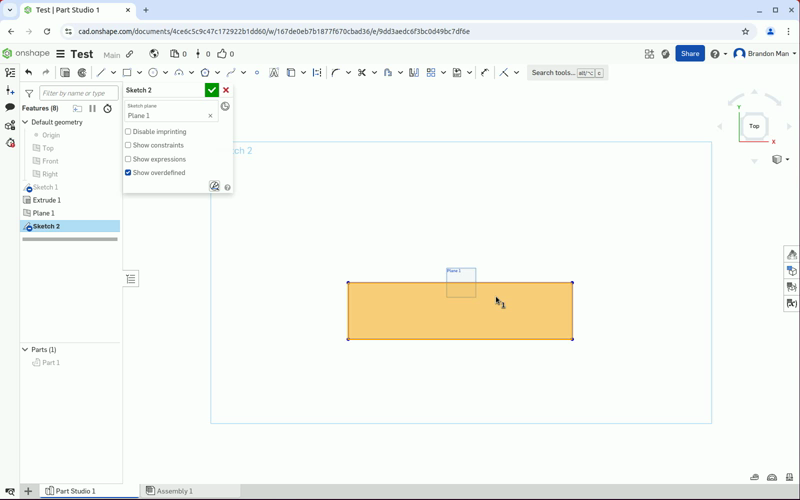
mouse_move(73, 352)
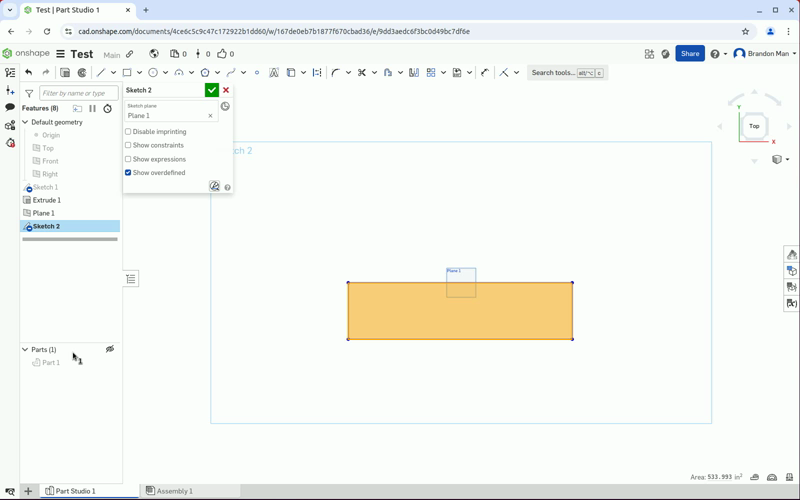
key(shift+y)
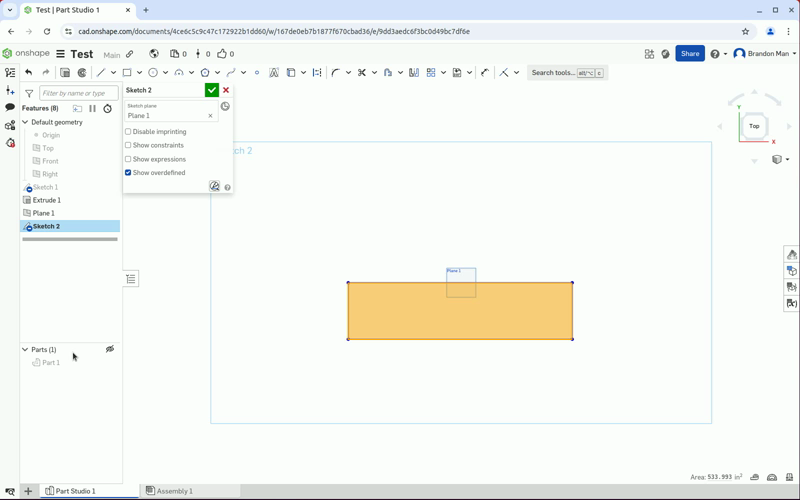
key(shift+e)
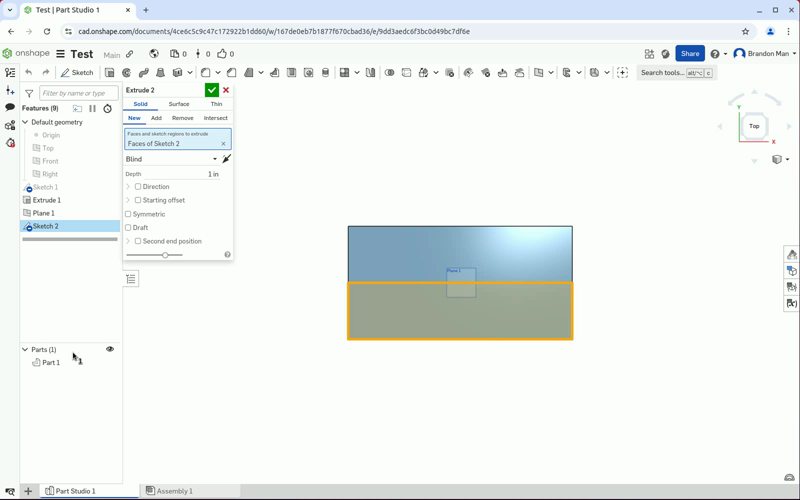
mouse_move(143, 106)
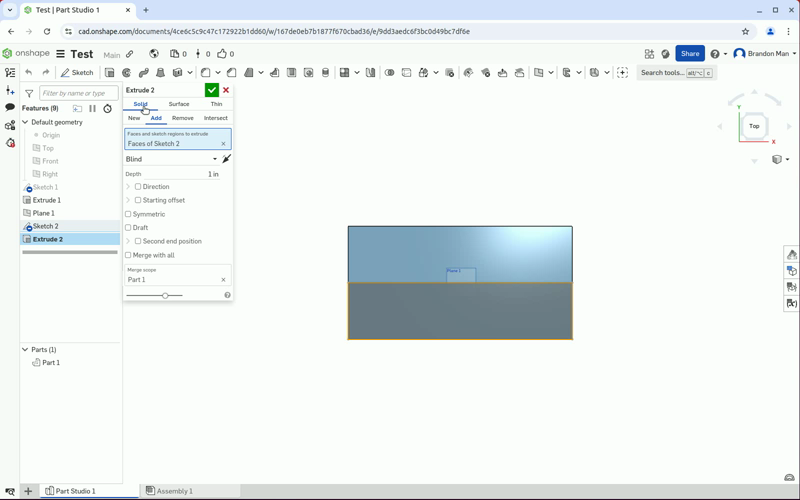
click(143, 106)
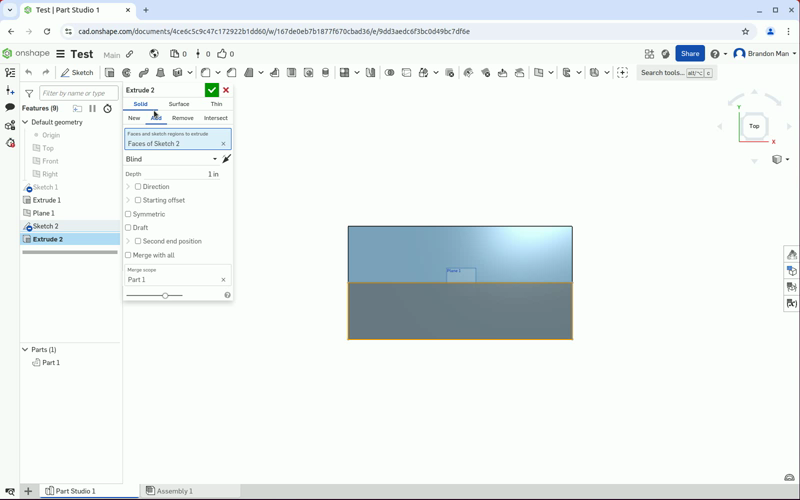
mouse_move(186, 120)
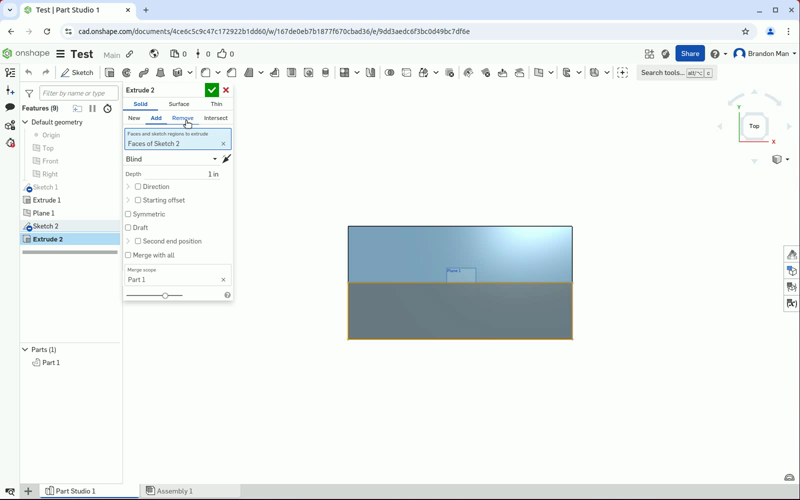
click(186, 120)
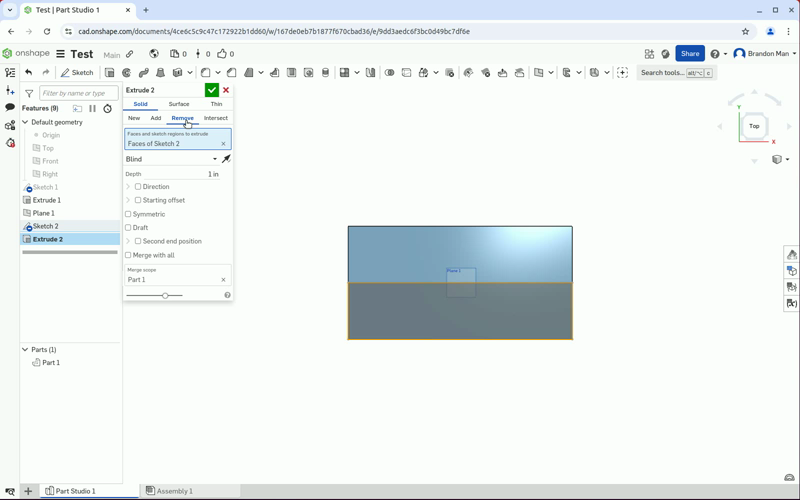
key(tab, 4)
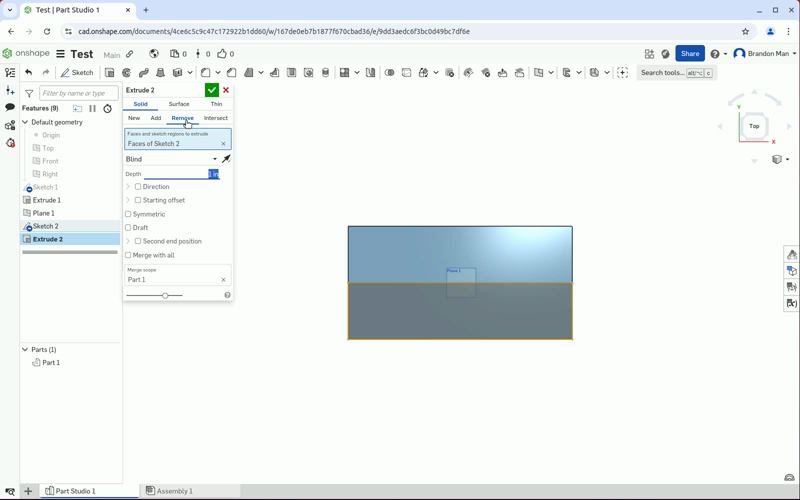
text(17.331)
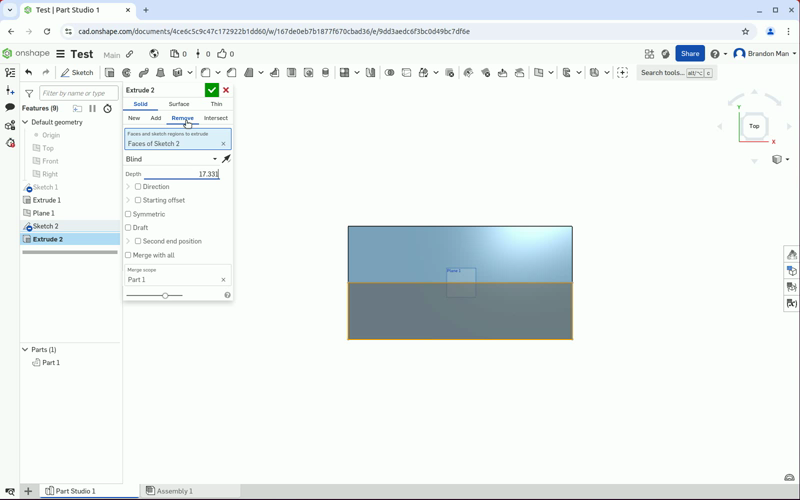
key(tab, 6)
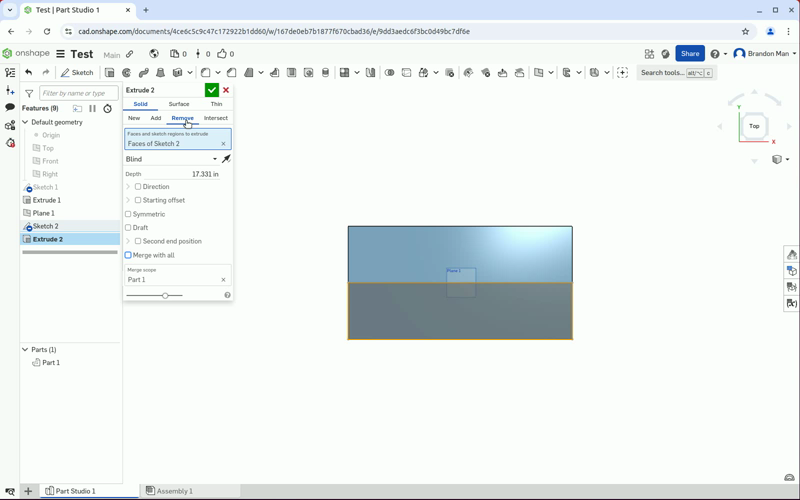
key(space)
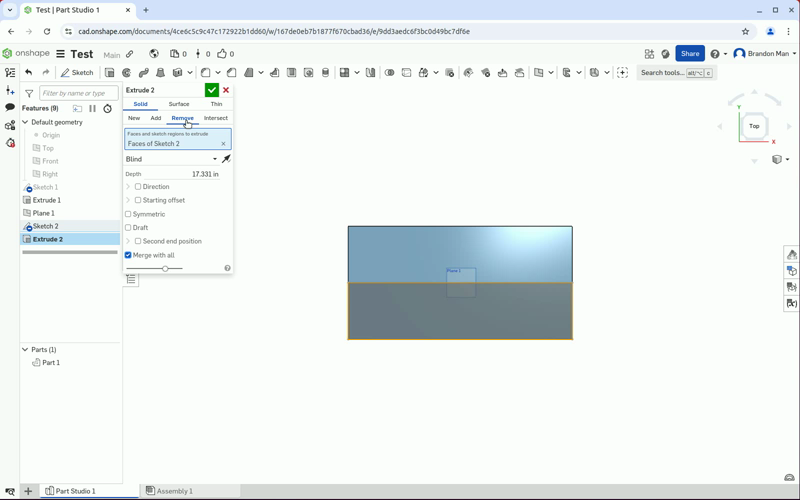
key(enter)
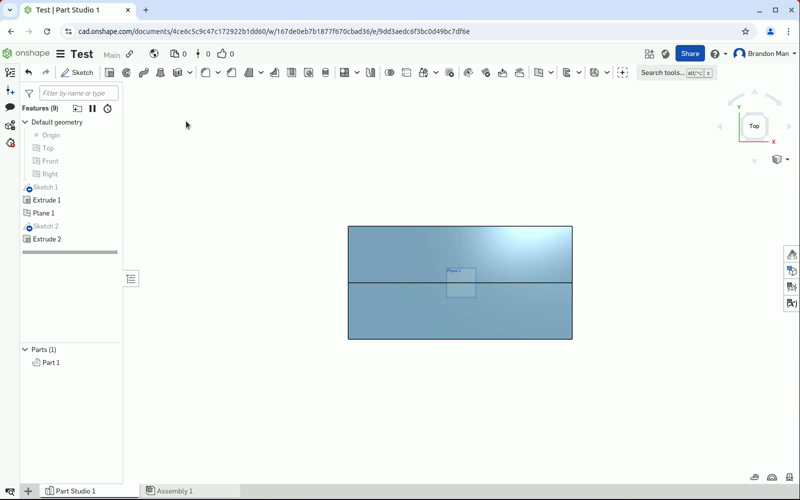
key(shift+h)
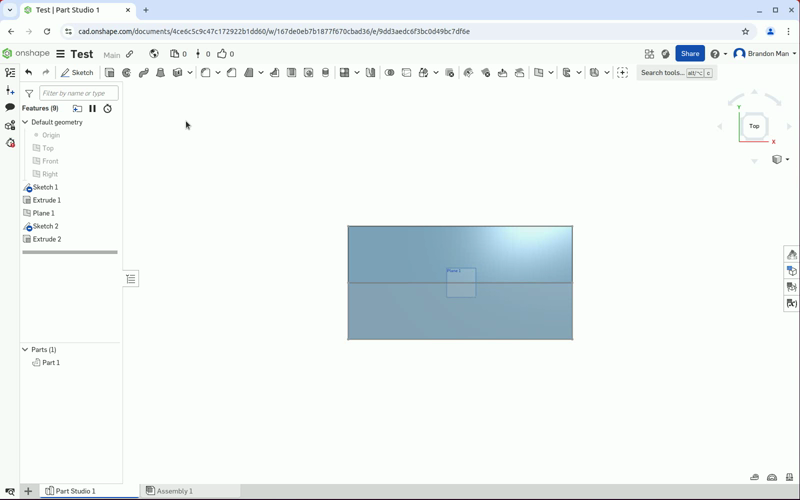
key(shift+h)
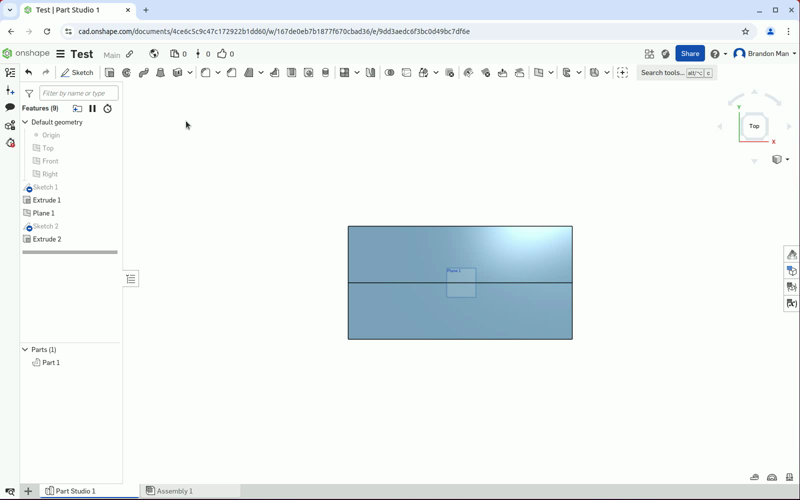
mouse_move(73, 189)
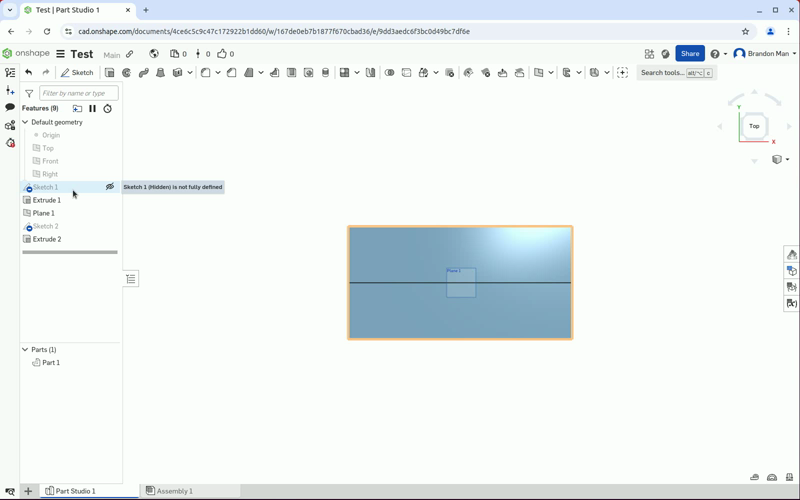
click(73, 189)
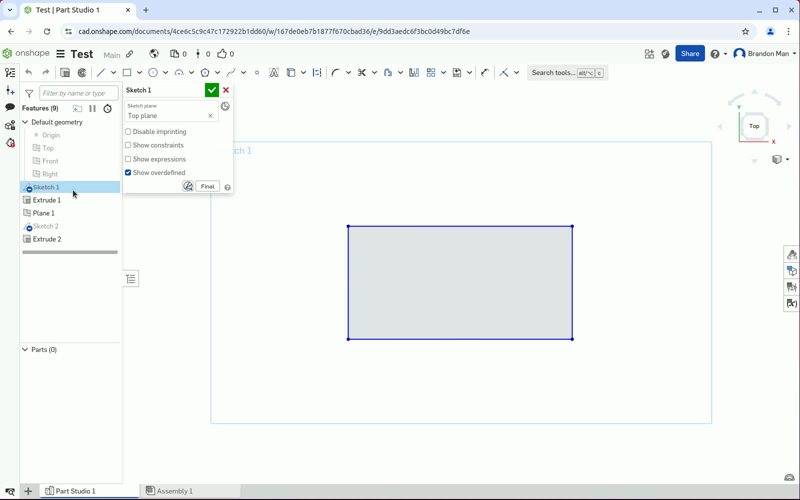
mouse_move(229, 92)
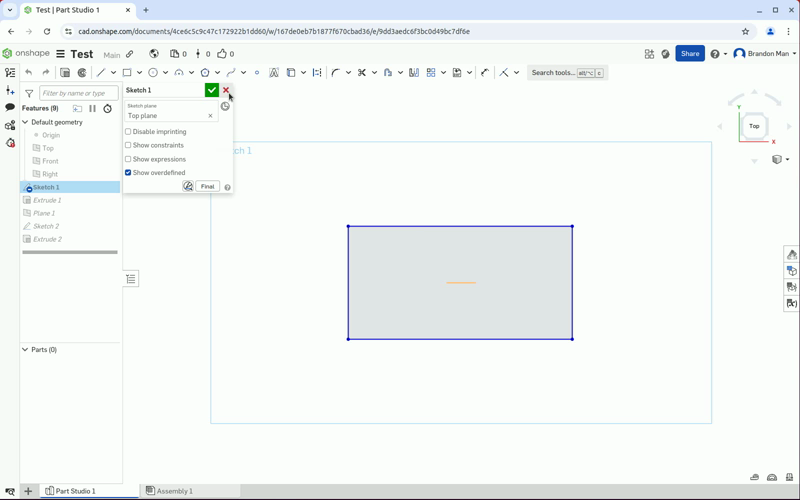
click(229, 92)
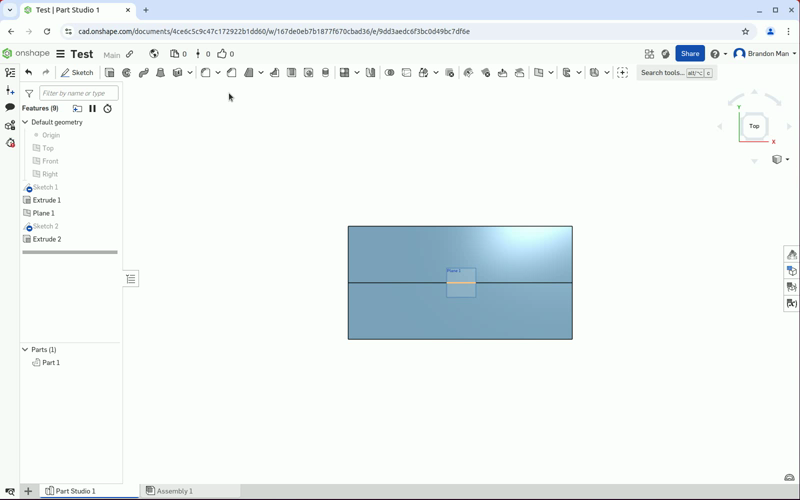
mouse_move(73, 352)
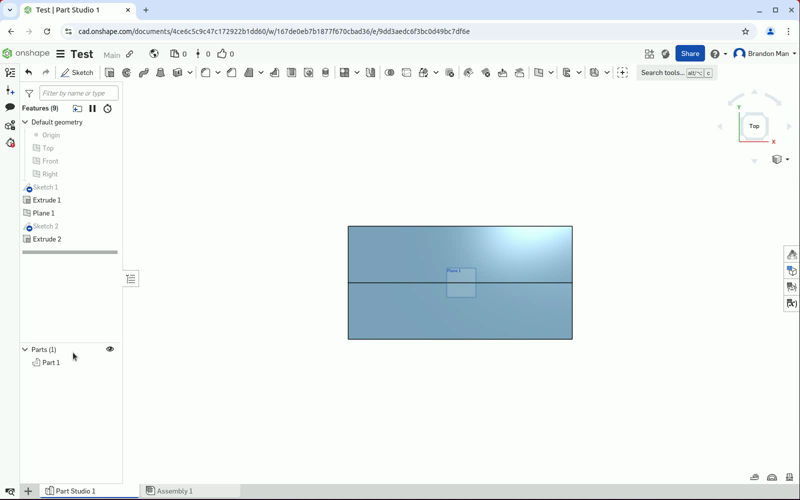
key(y)
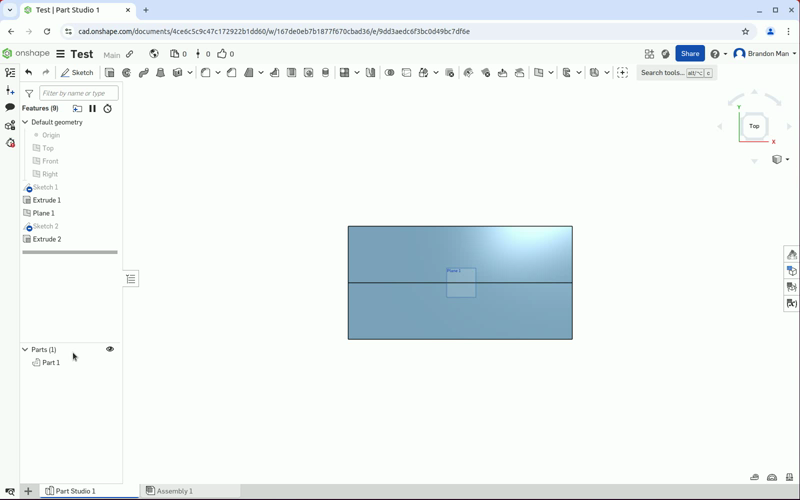
key(shift+p)
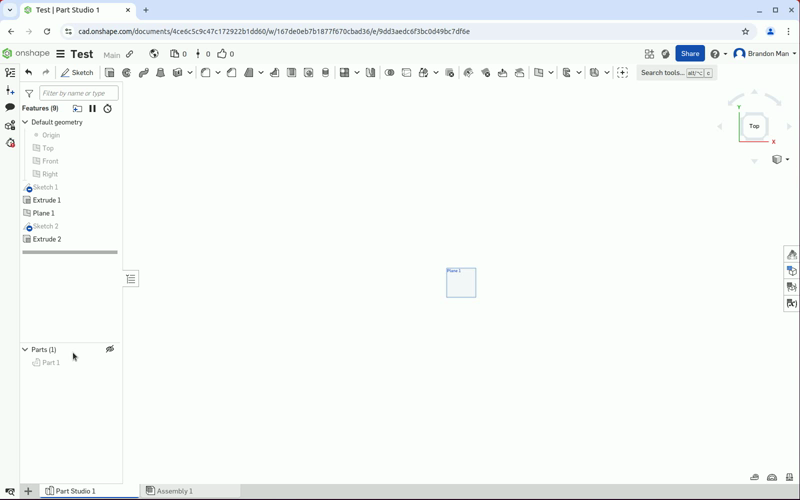
key(space)
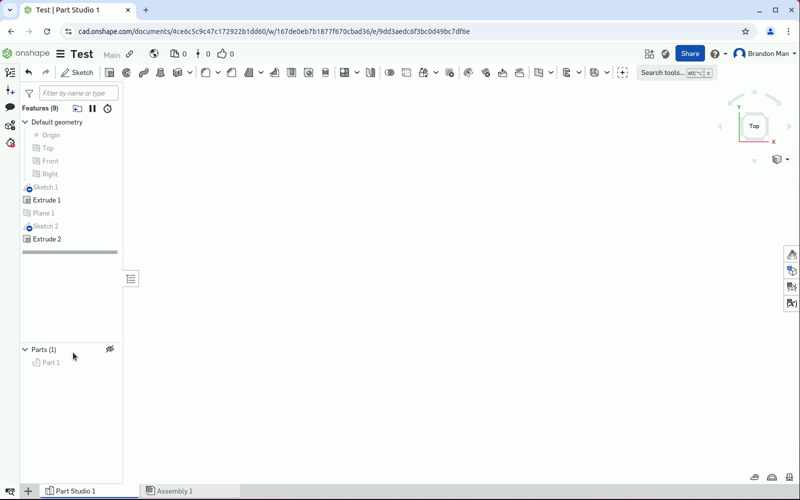
key_down(shift)
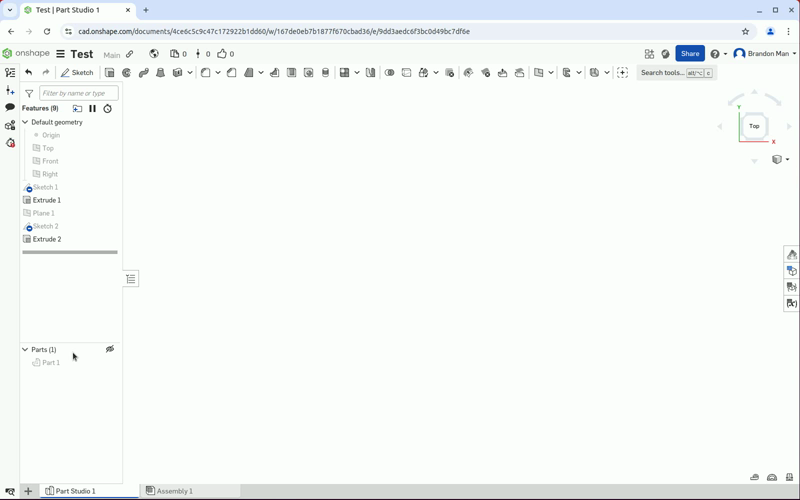
key(up)
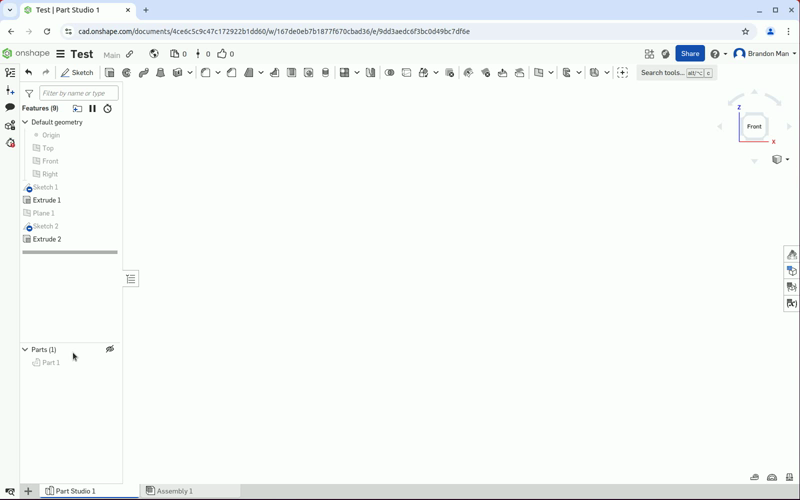
key_up(shift)
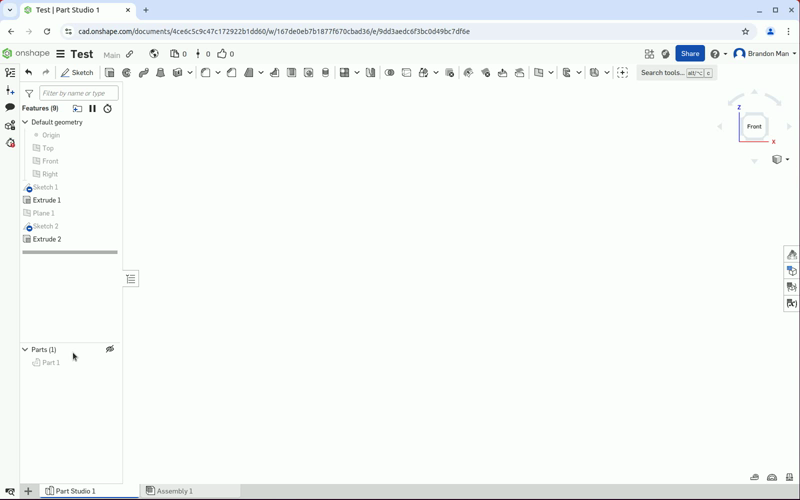
key(space)
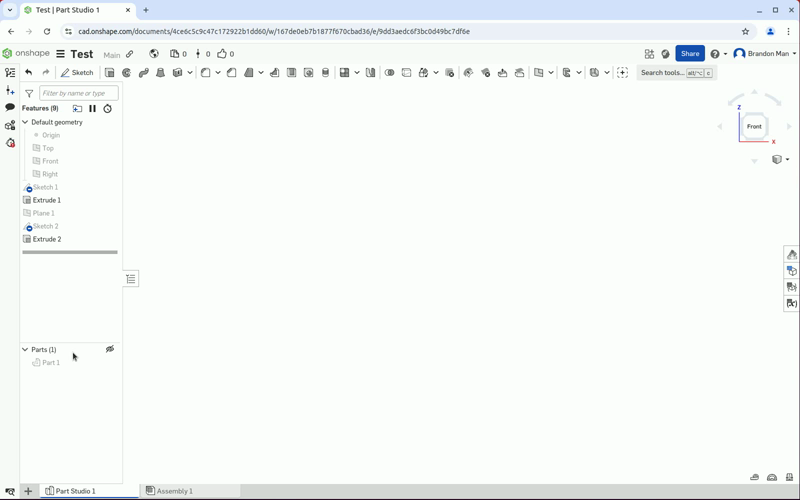
key_down(shift)
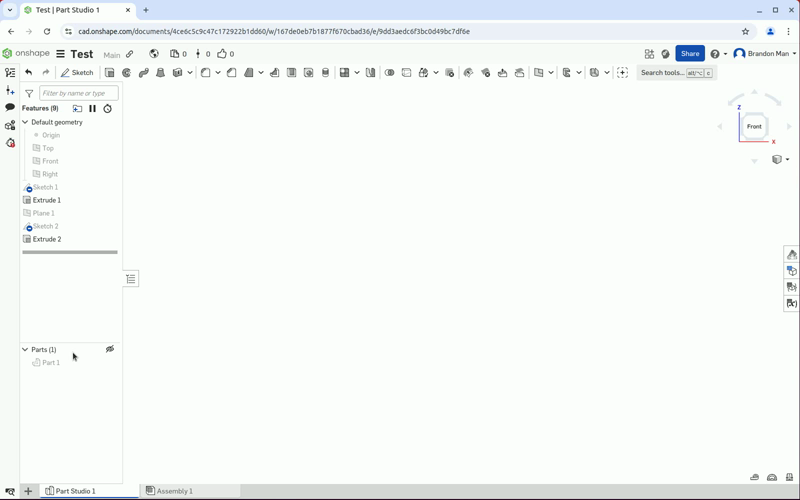
key(left)
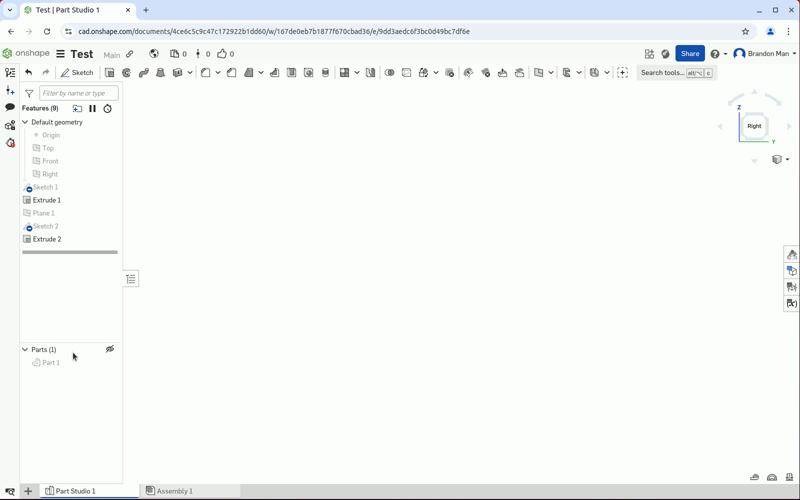
key_up(shift)
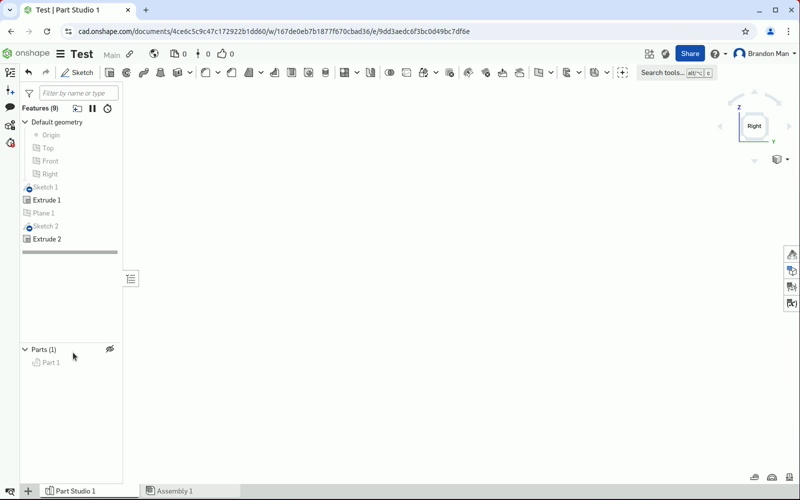
mouse_move(73, 352)
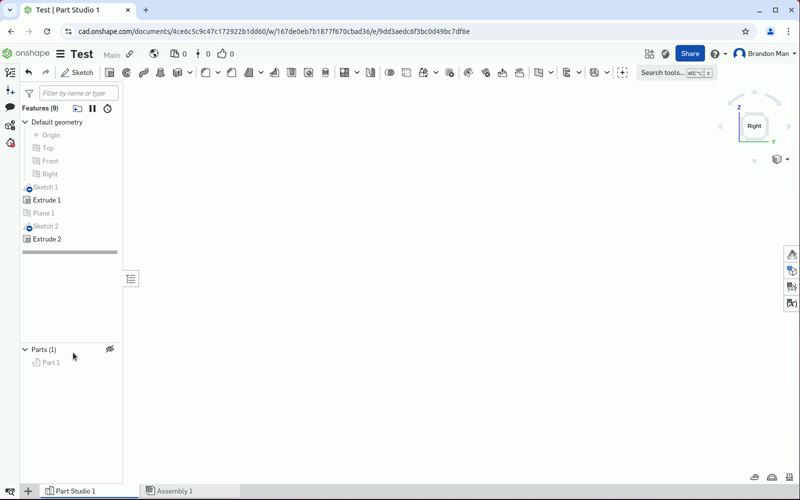
key(shift+y)
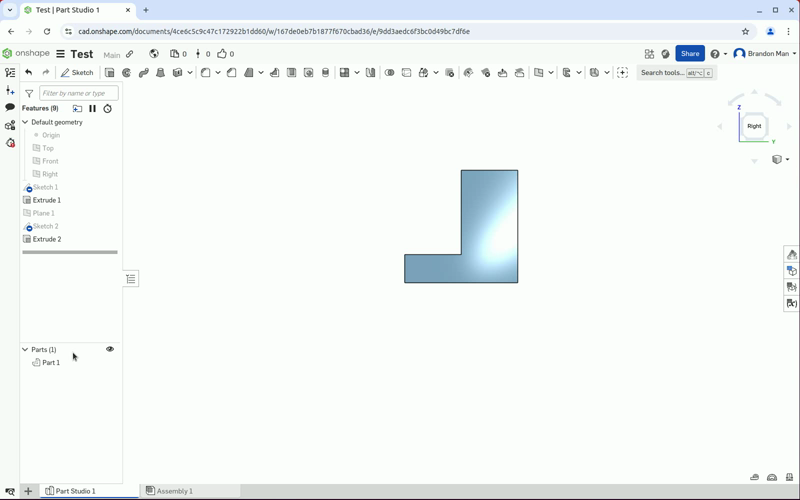
mouse_move(541, 75)
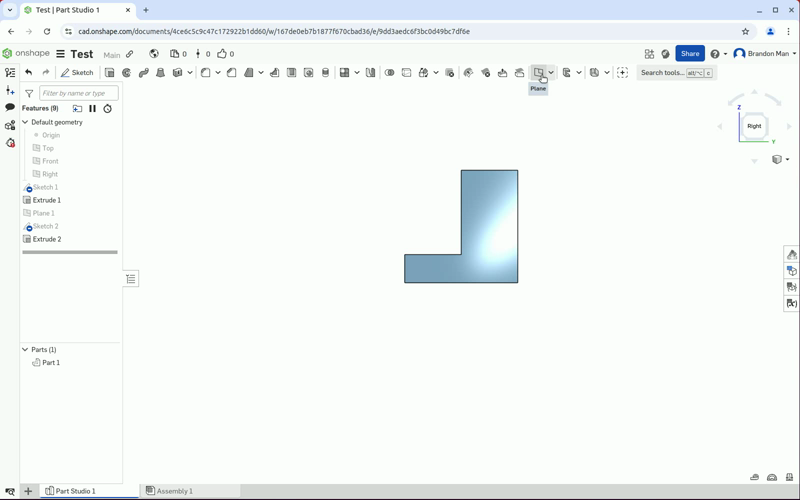
click(541, 75)
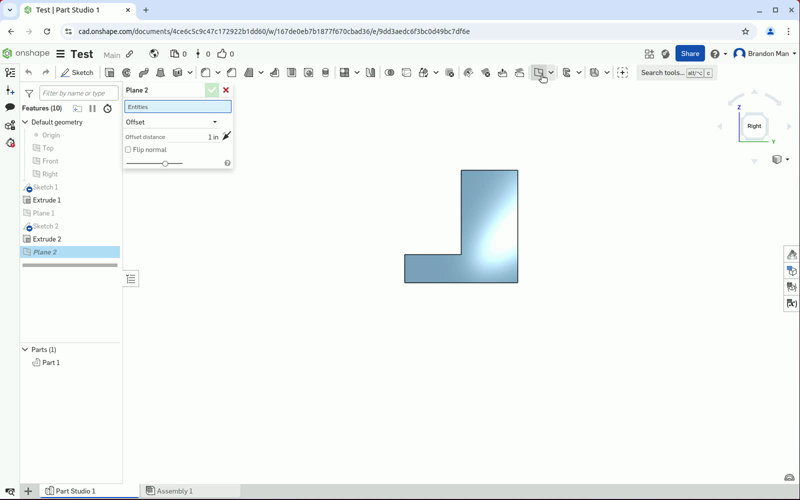
mouse_move(73, 176)
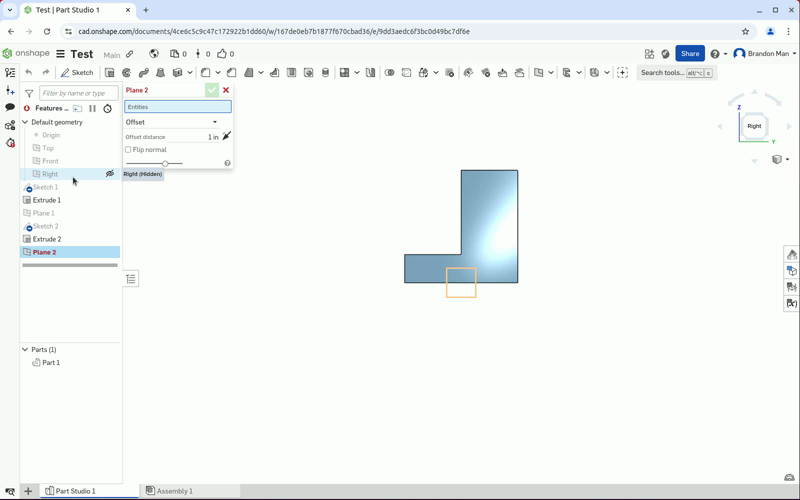
click(73, 176)
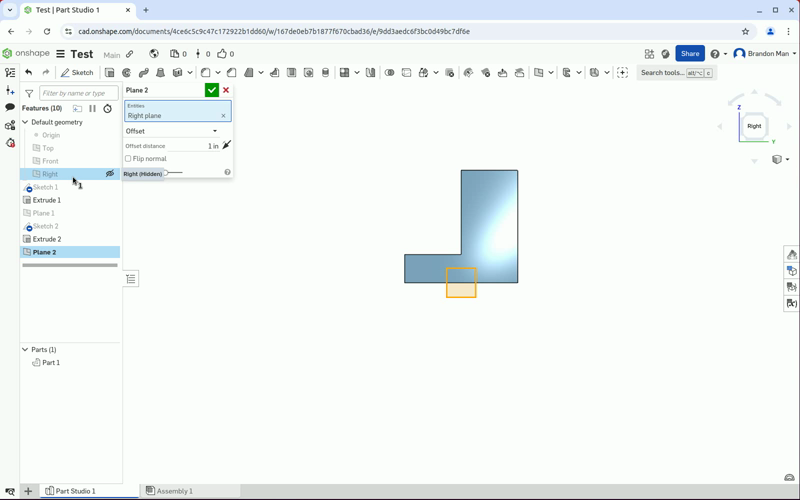
key(tab, 2)
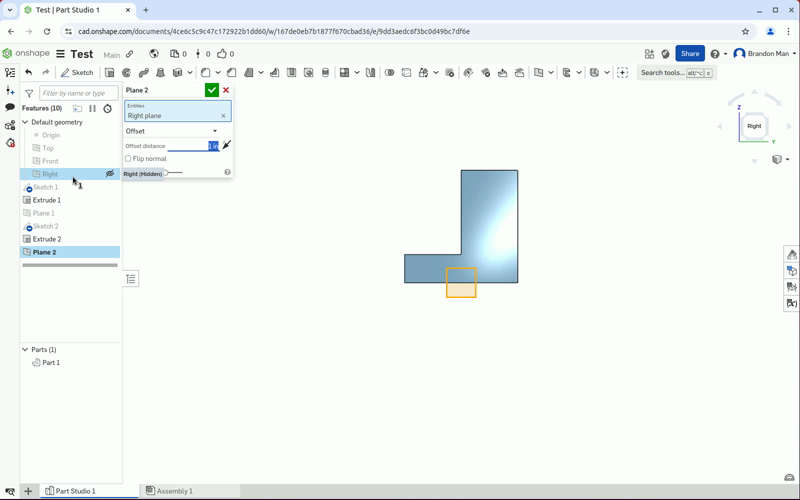
text(23.108)
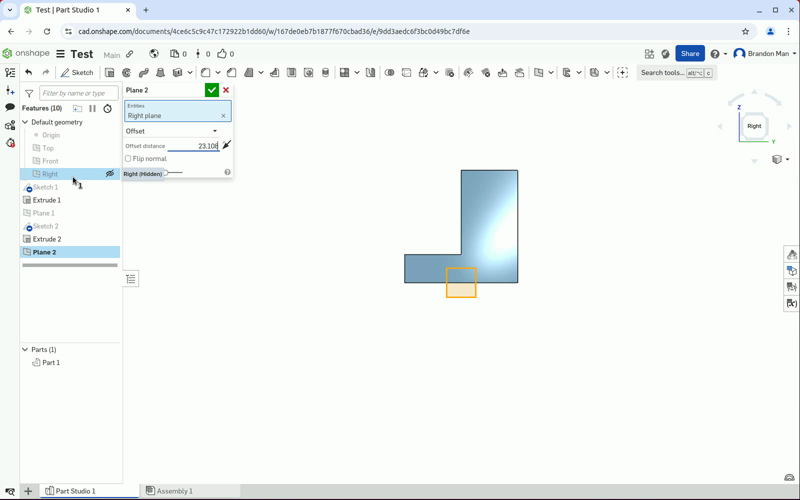
key(enter, 2)
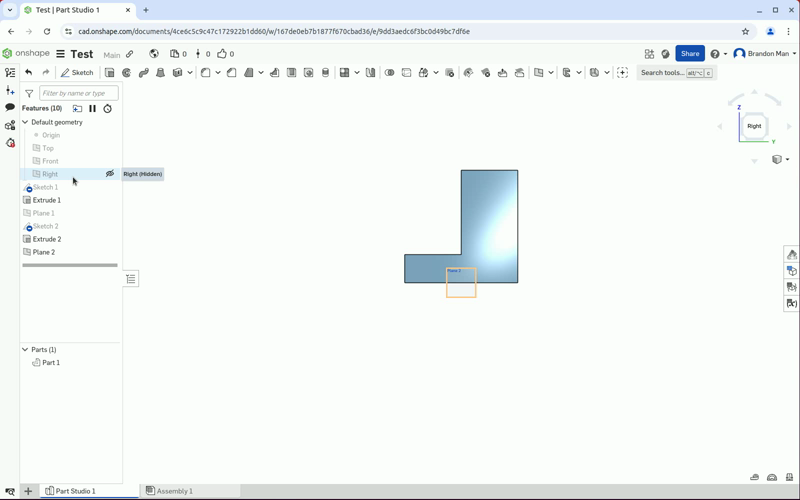
key(shift+s)
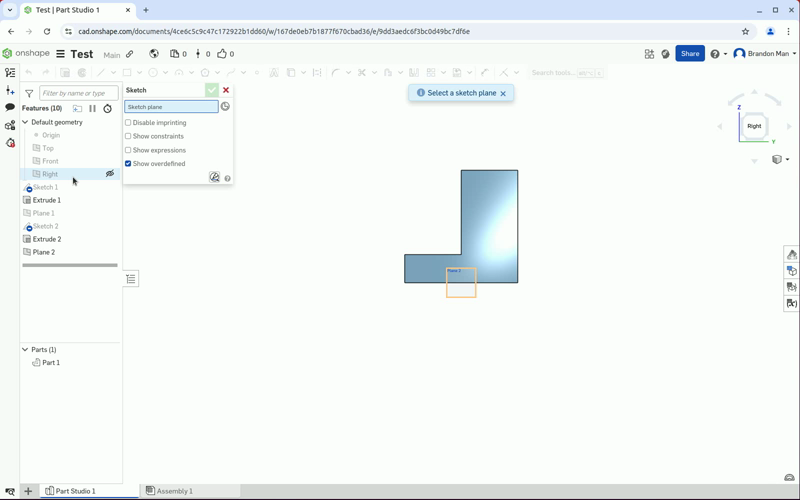
mouse_move(73, 254)
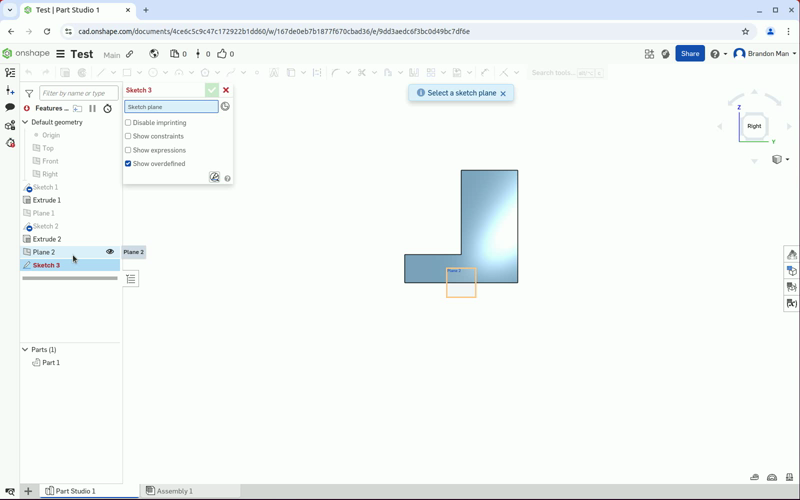
click(73, 254)
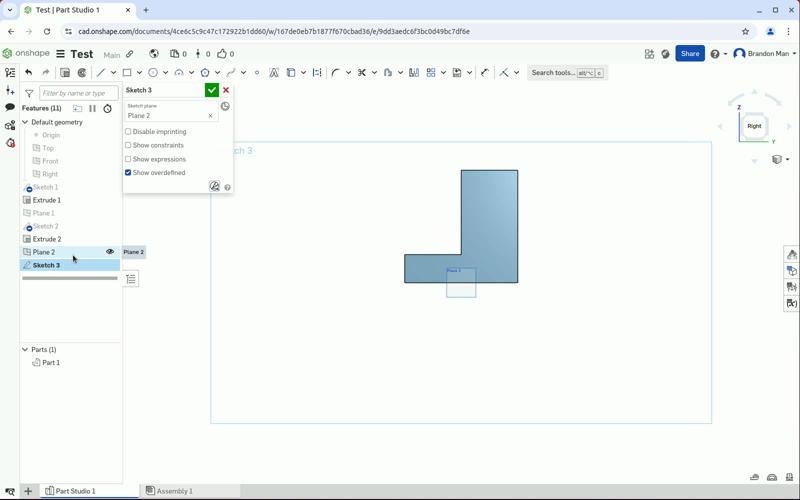
mouse_move(73, 352)
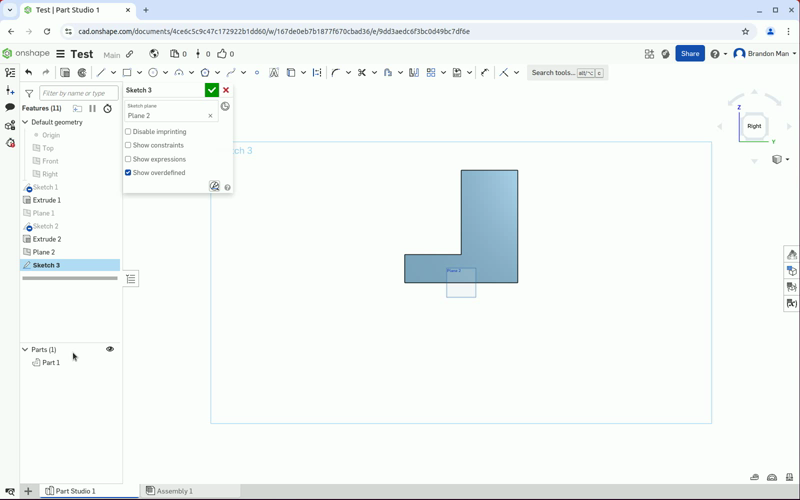
key(y)
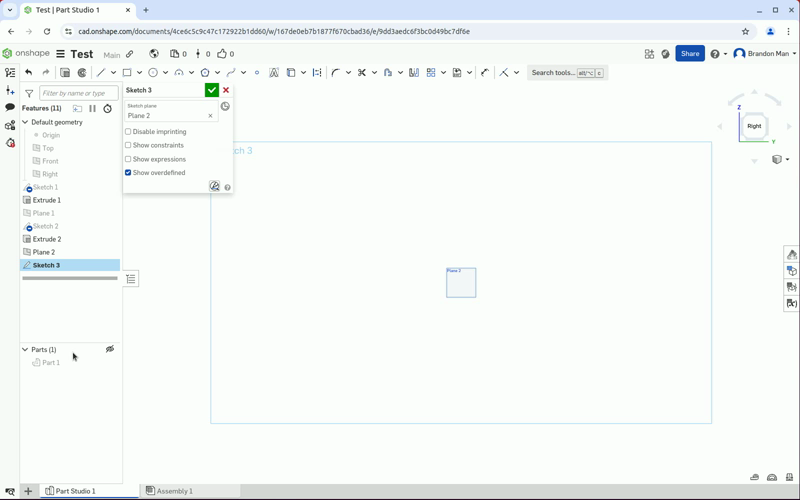
key(l)
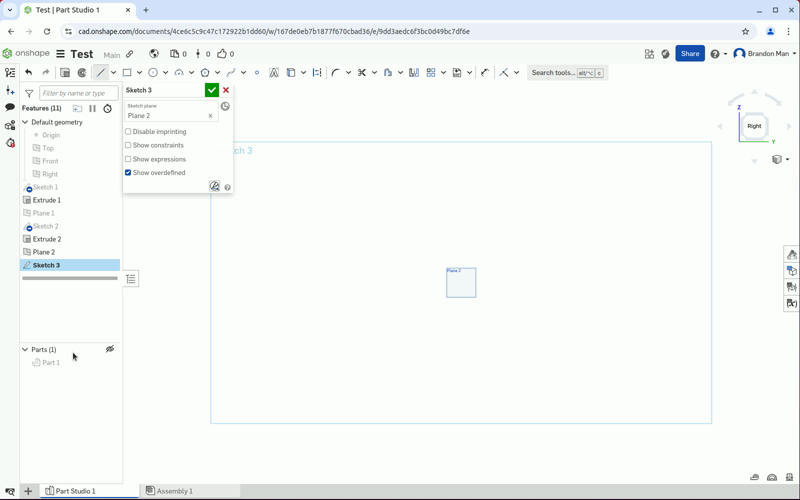
key_down(shift)
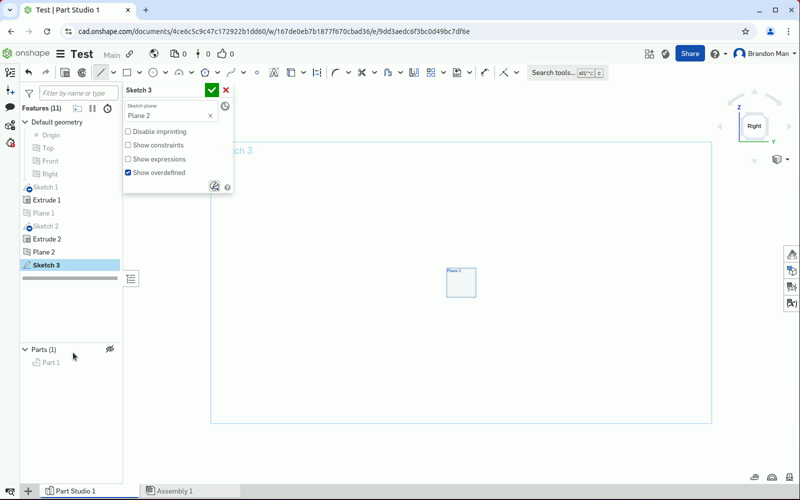
mouse_move(404, 254)
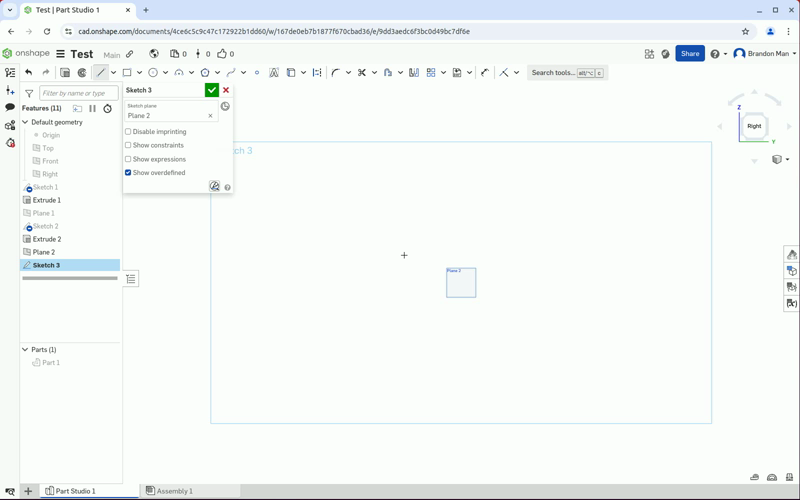
click(404, 254)
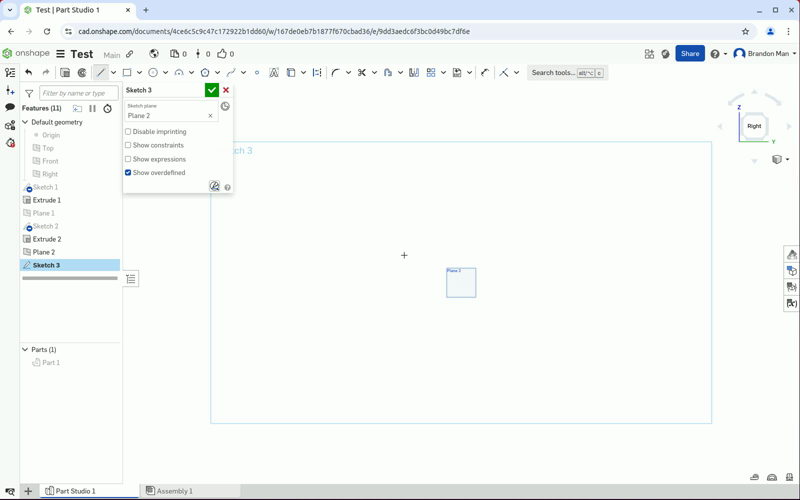
key_up(shift)
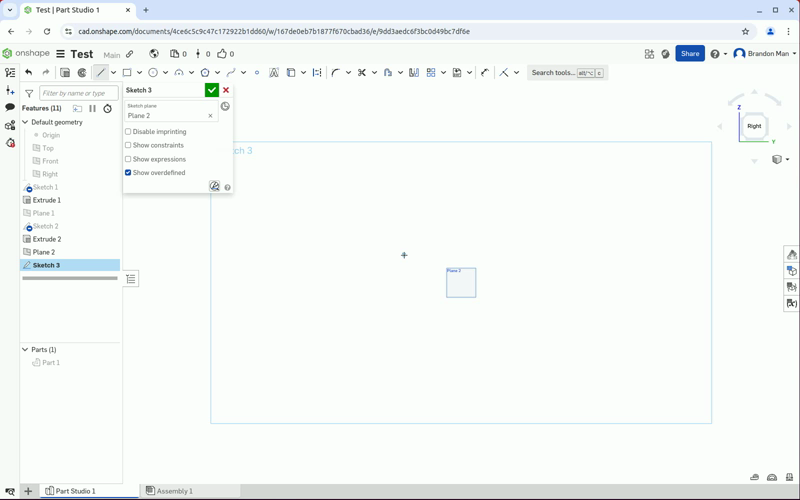
key_down(shift)
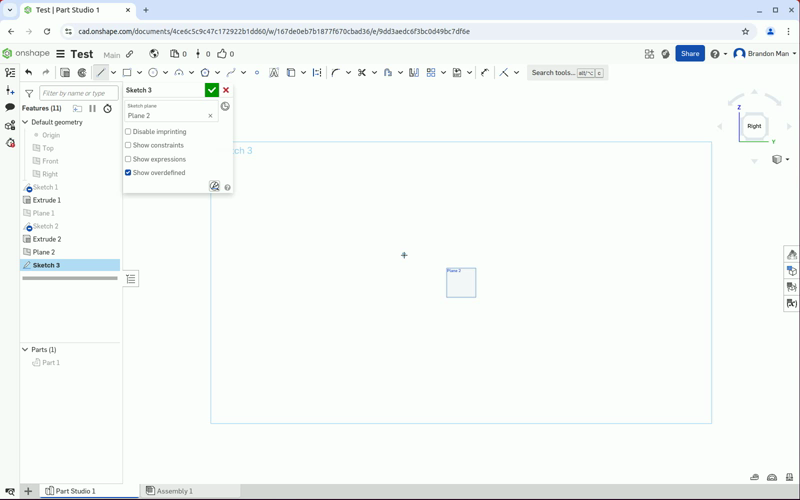
mouse_move(434, 254)
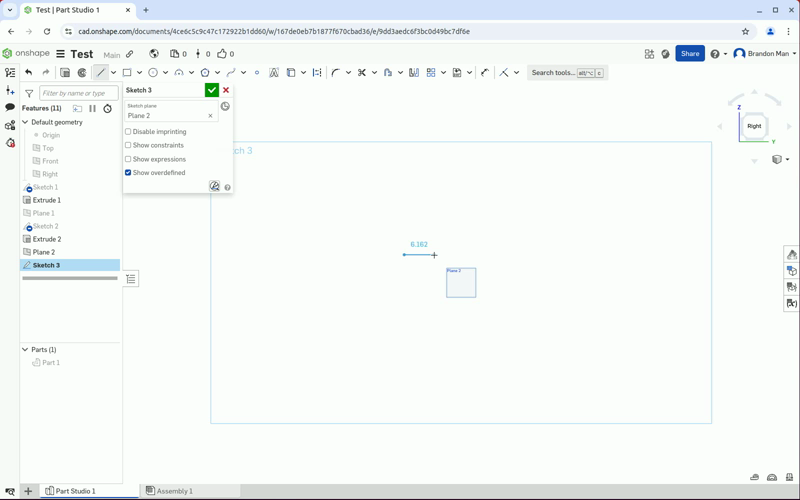
mouse_move(460, 254)
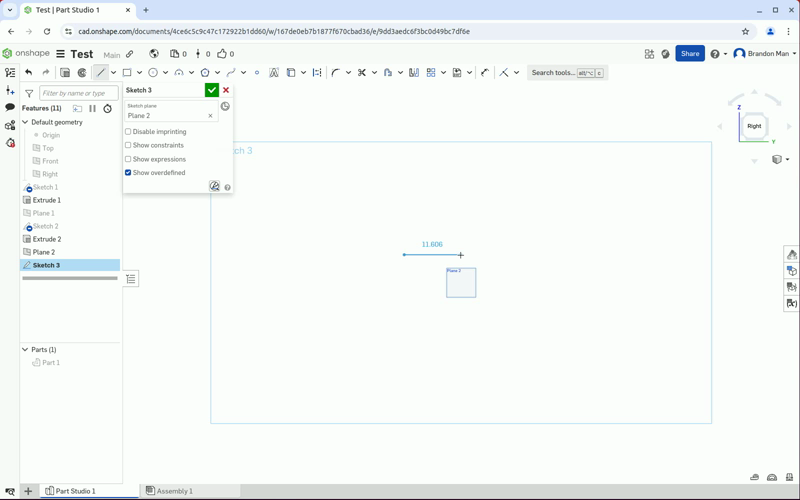
click(460, 254)
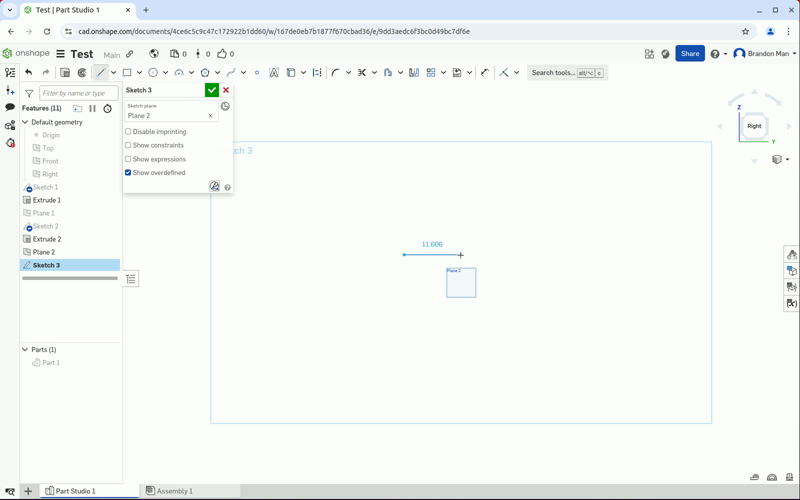
key_up(shift)
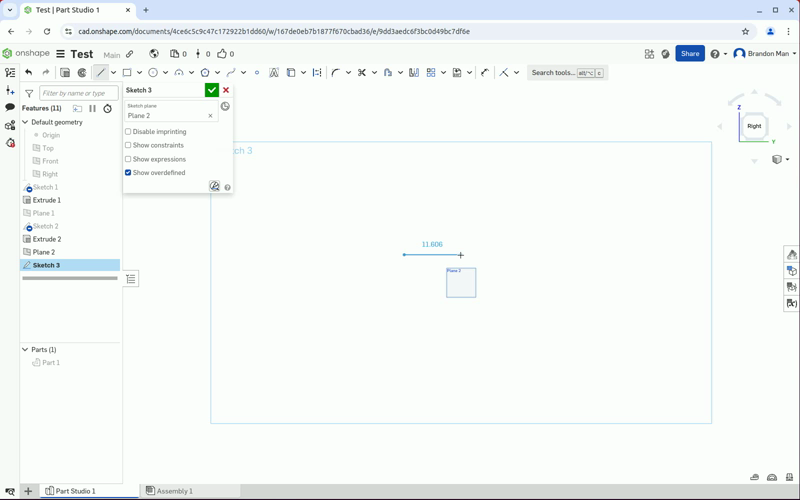
key_down(shift)
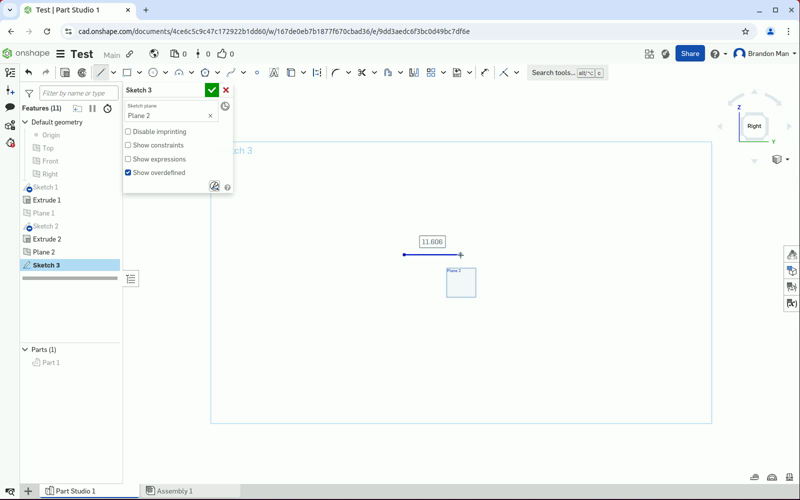
mouse_move(460, 170)
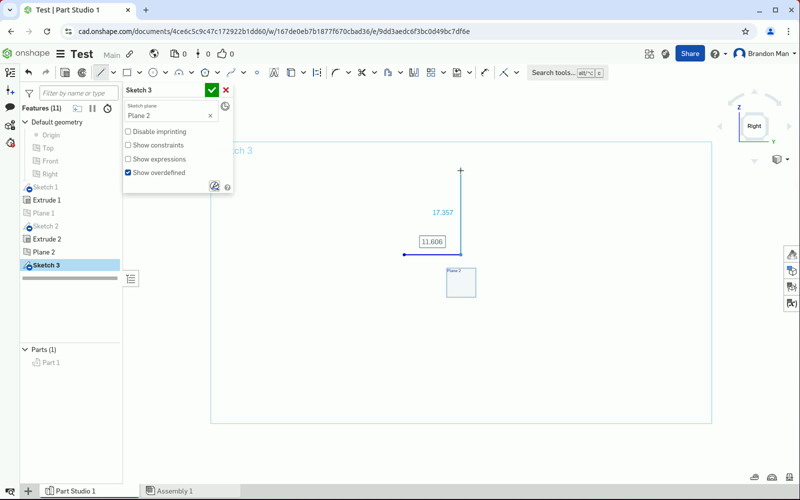
click(460, 170)
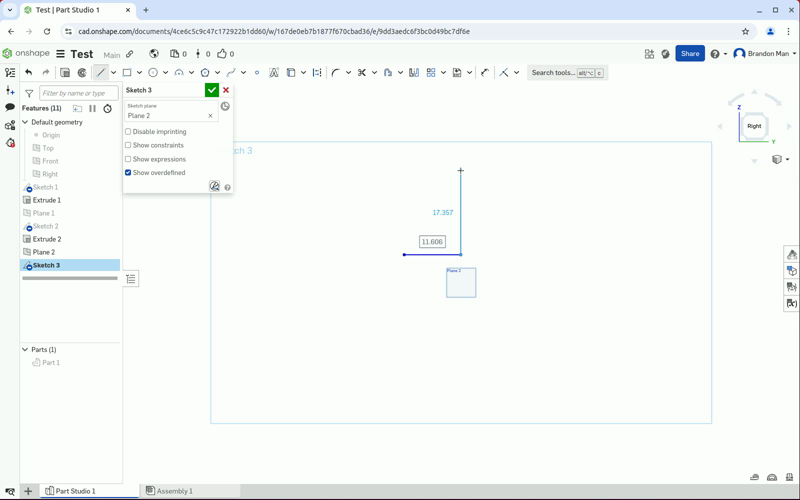
key_up(shift)
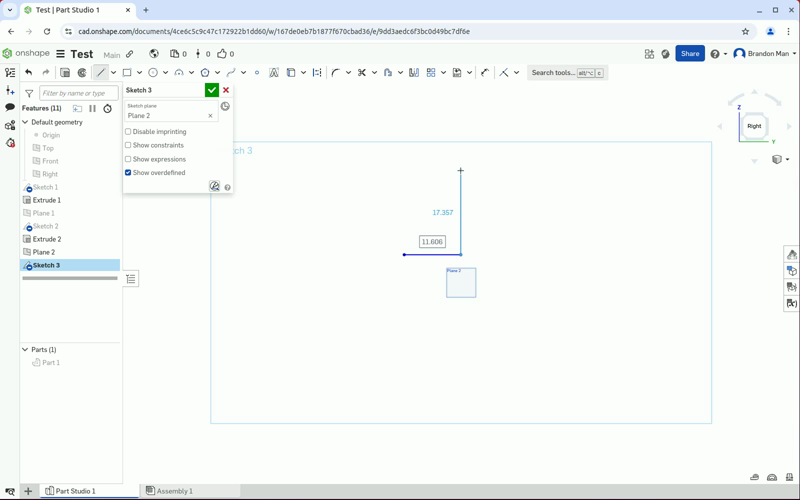
key_down(shift)
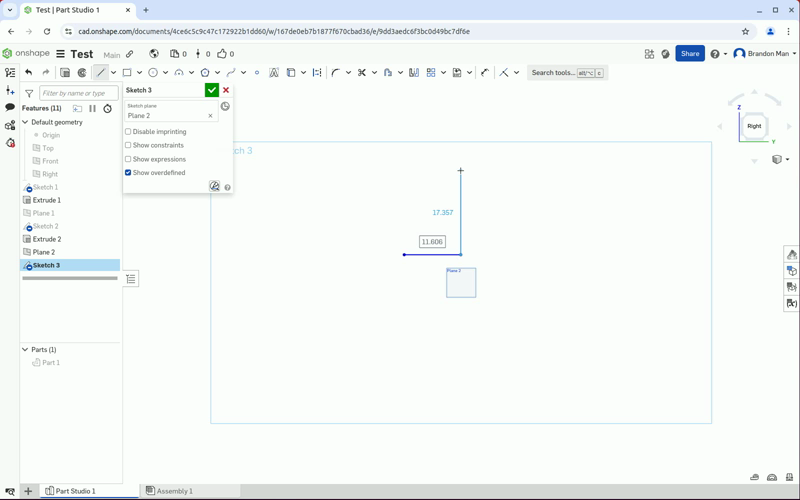
mouse_move(404, 254)
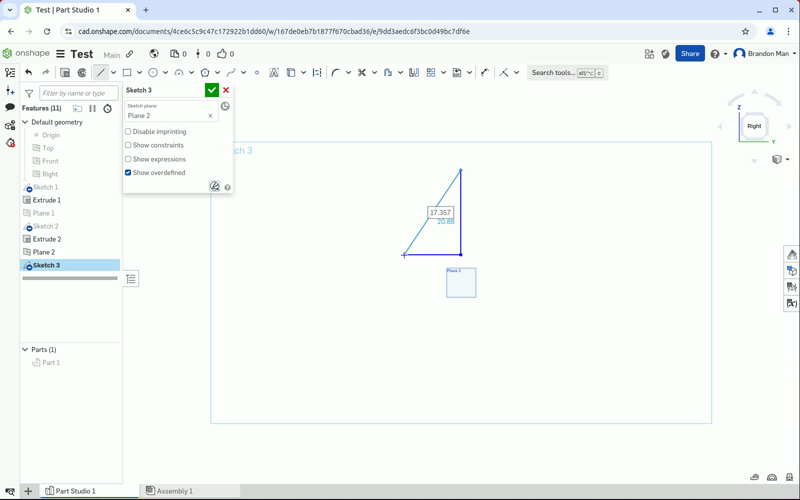
key_up(shift)
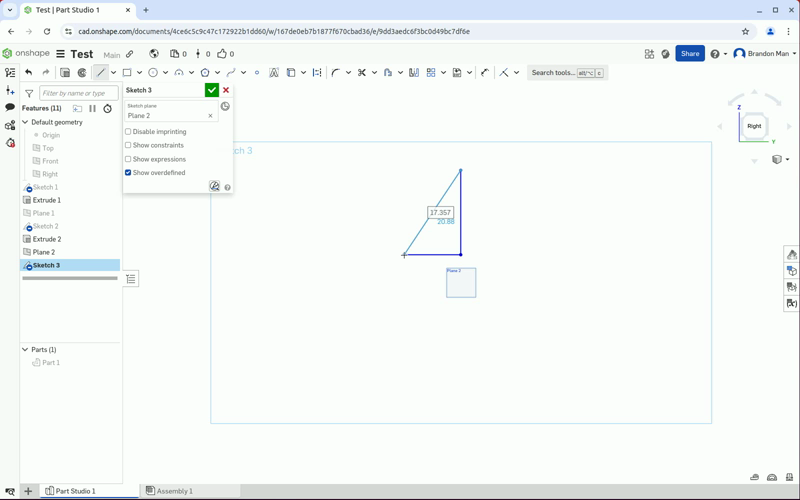
click(404, 254)
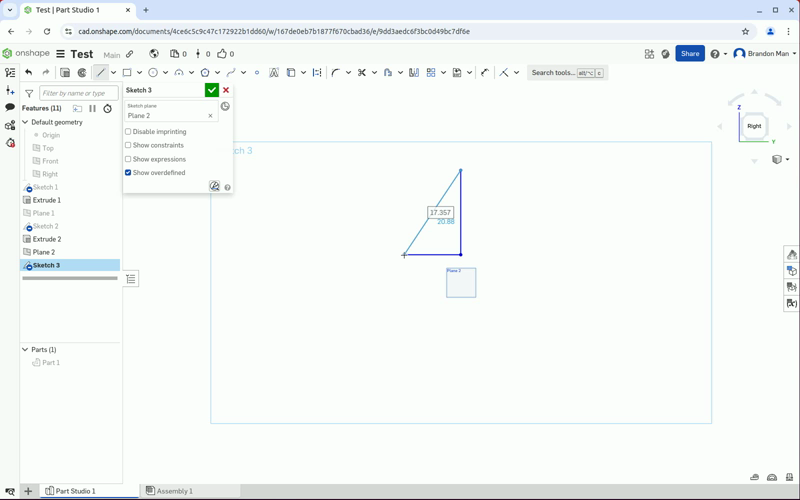
key(esc)
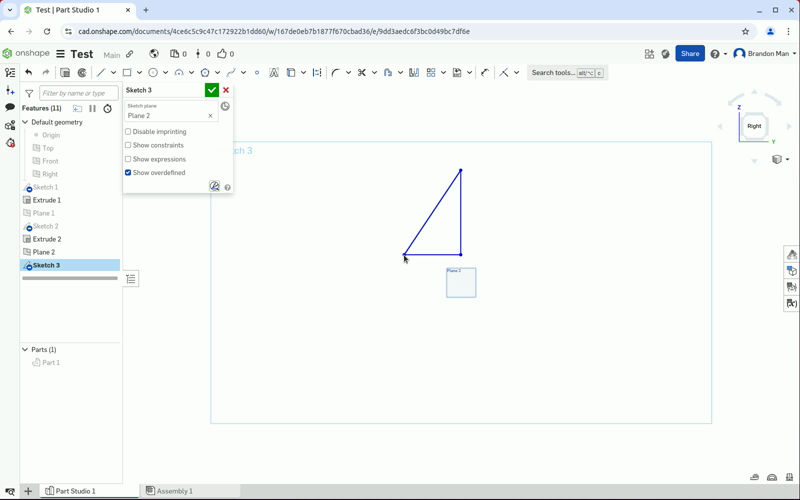
mouse_move(442, 211)
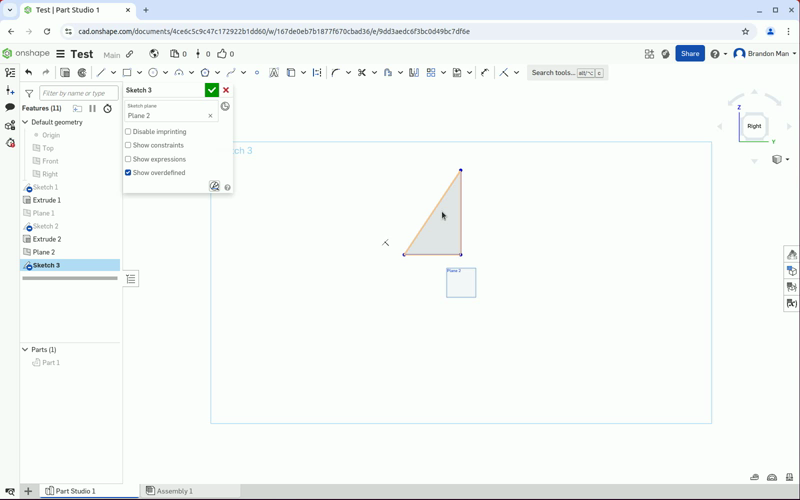
click(442, 211)
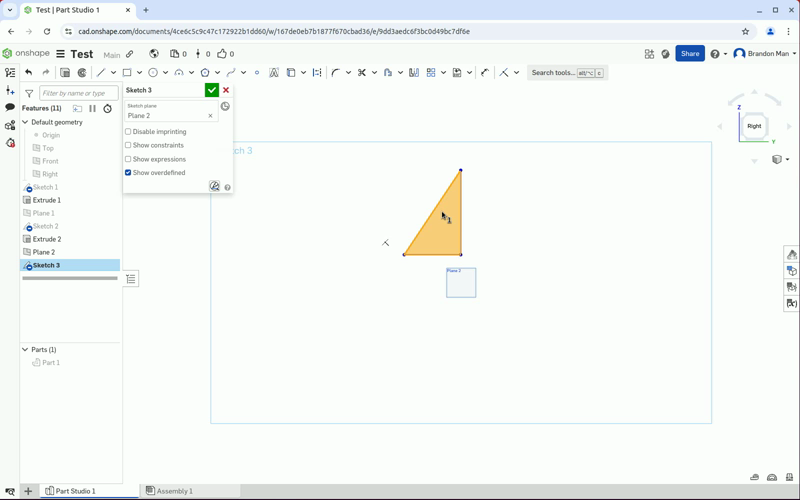
mouse_move(73, 352)
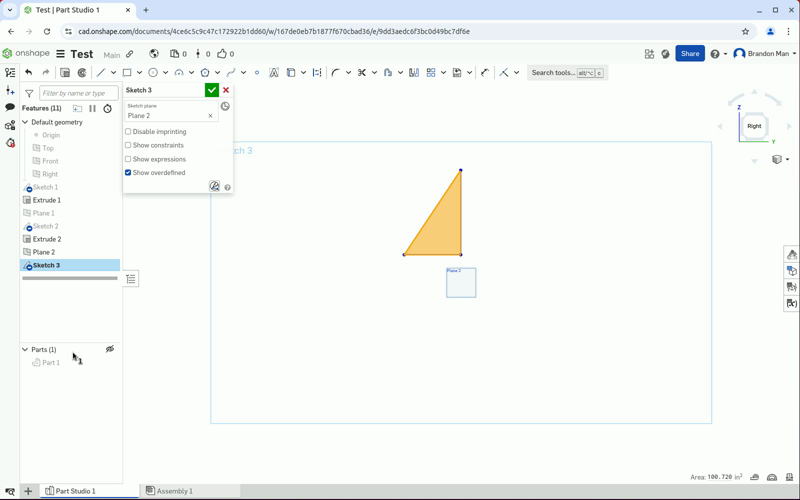
key(shift+y)
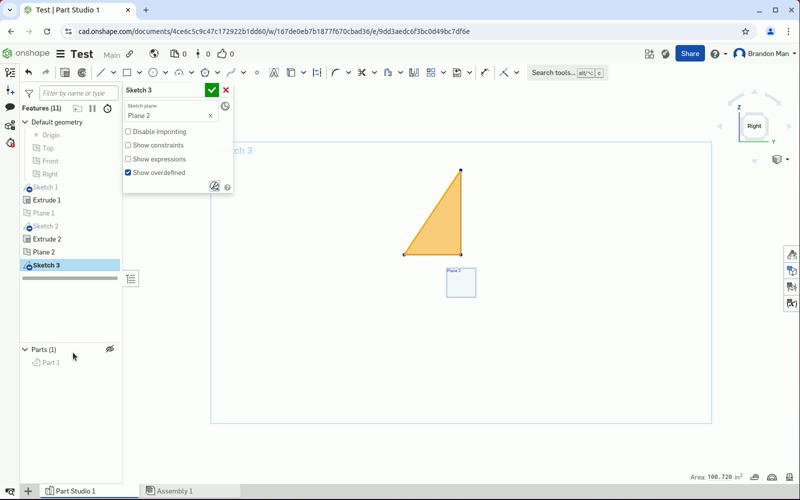
key(shift+e)
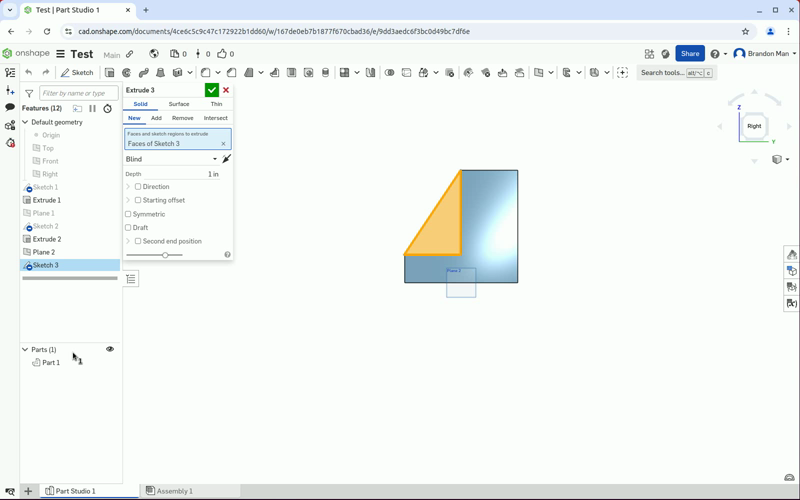
mouse_move(143, 106)
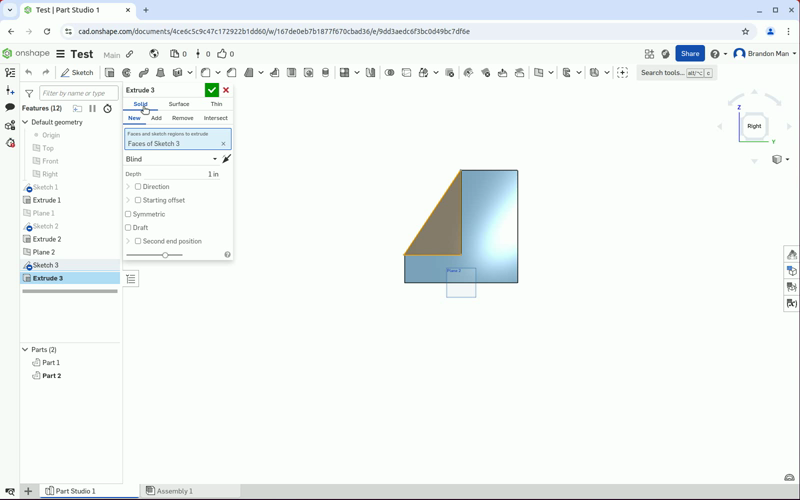
click(143, 106)
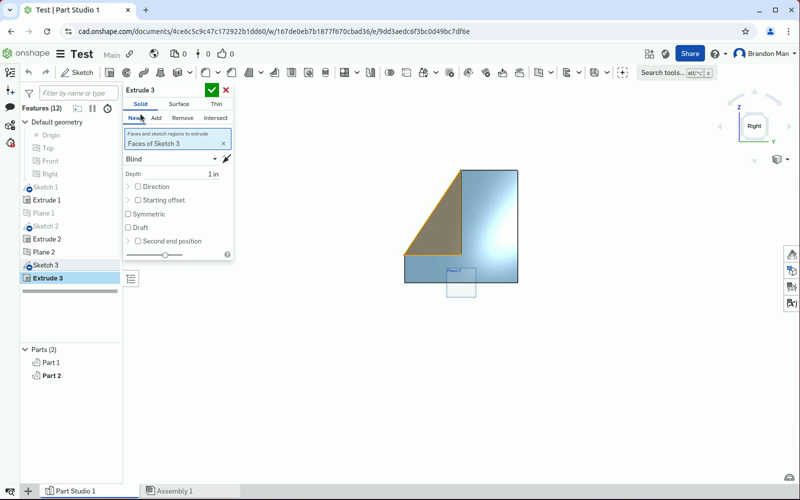
mouse_move(137, 120)
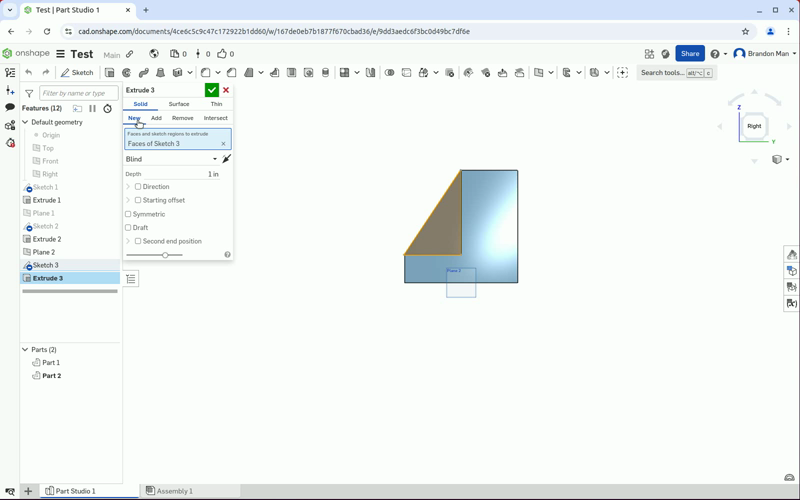
click(137, 120)
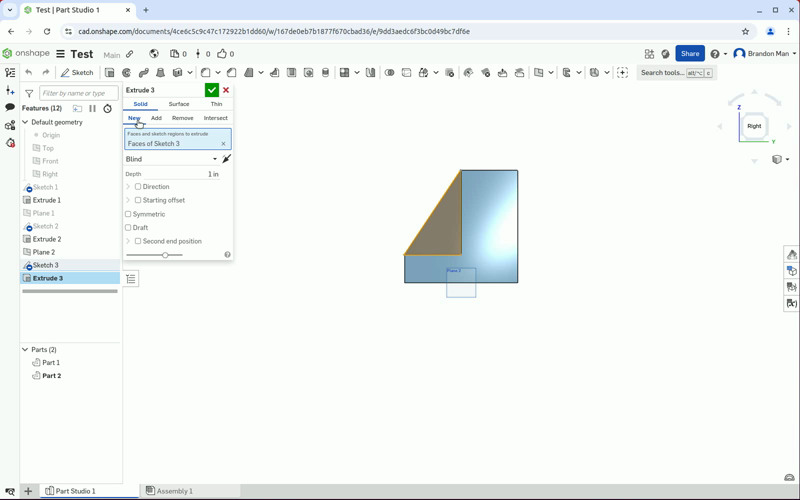
key(tab, 4)
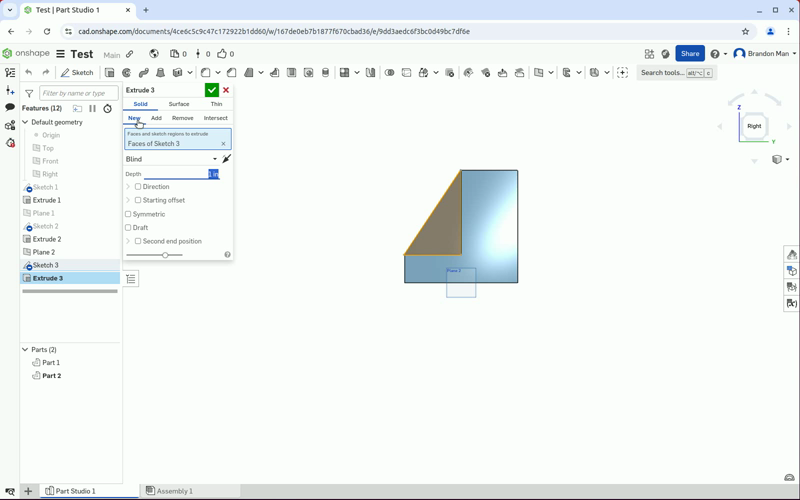
text(-11.554)
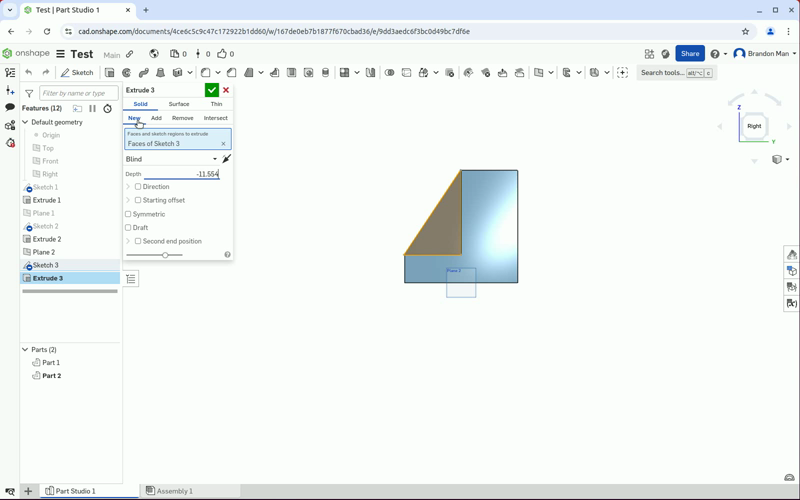
key(enter)
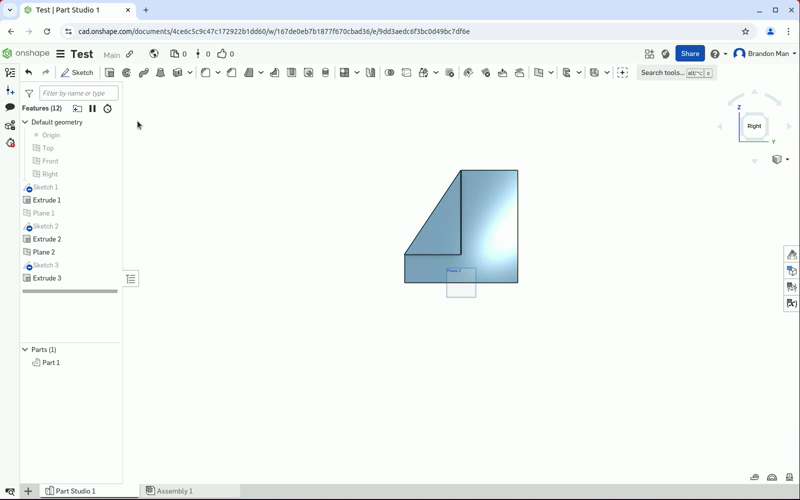
key(shift+h)
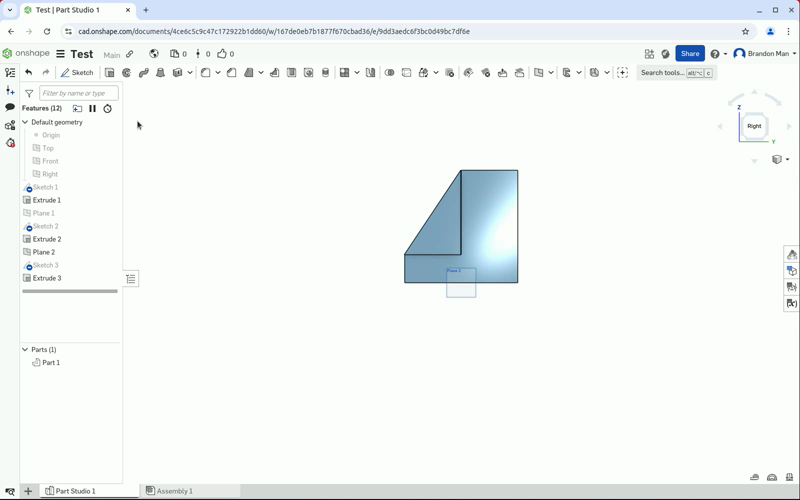
key(shift+h)
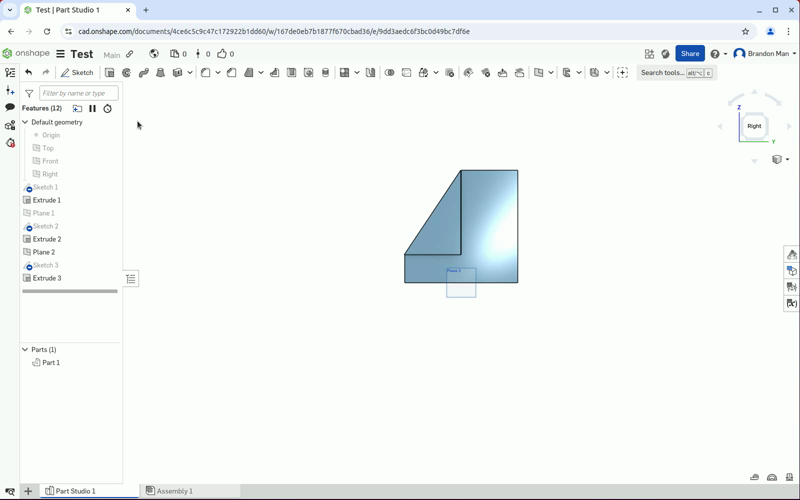
mouse_move(73, 189)
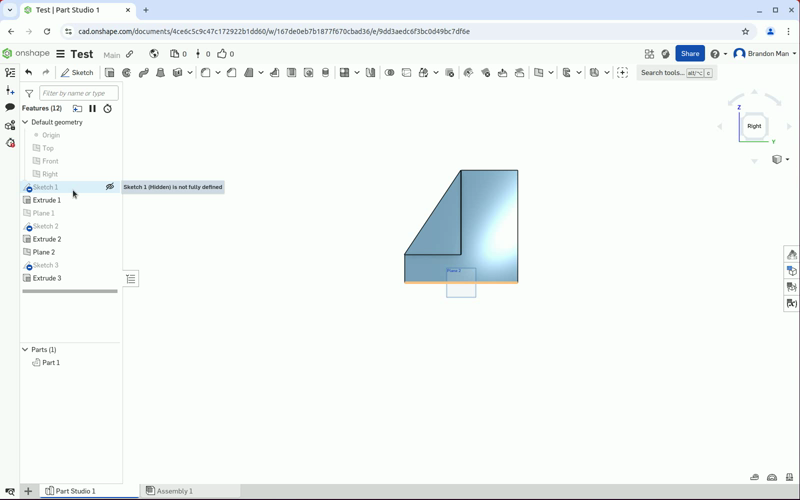
click(73, 189)
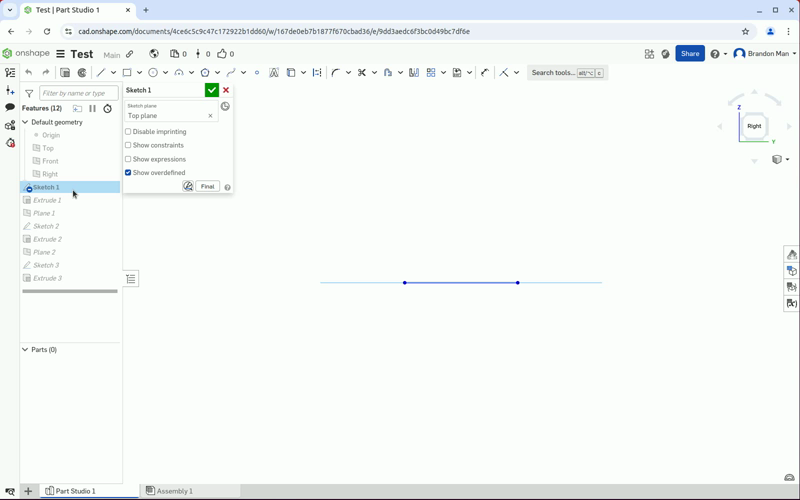
mouse_move(229, 92)
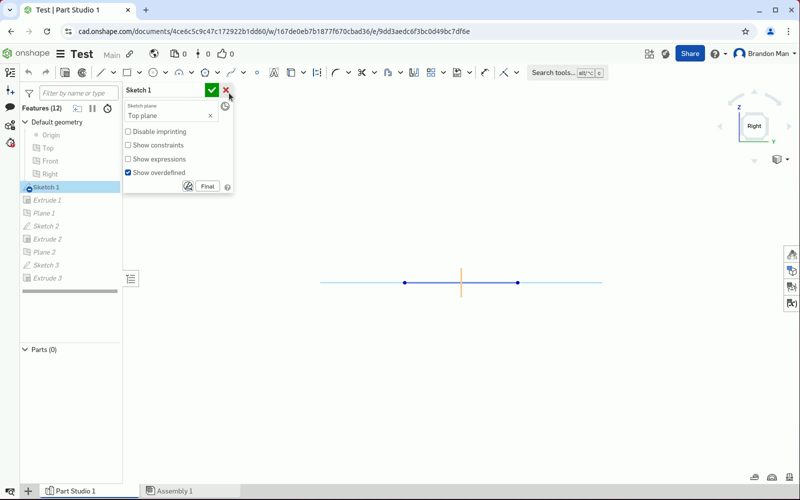
click(229, 92)
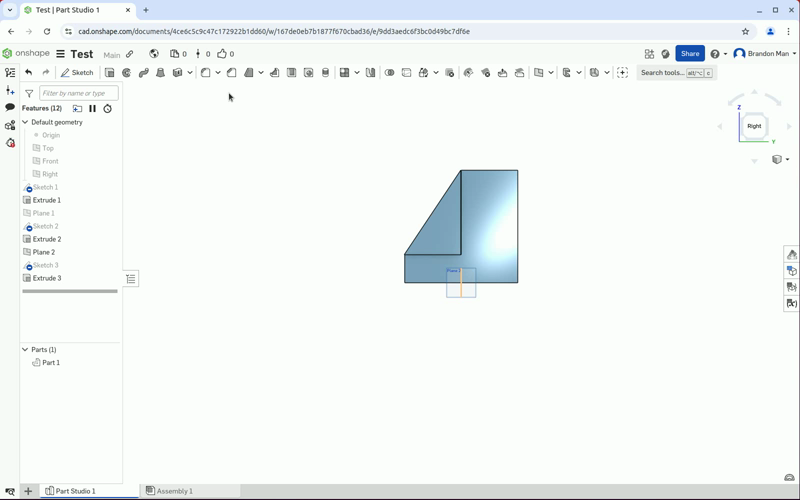
mouse_move(541, 75)
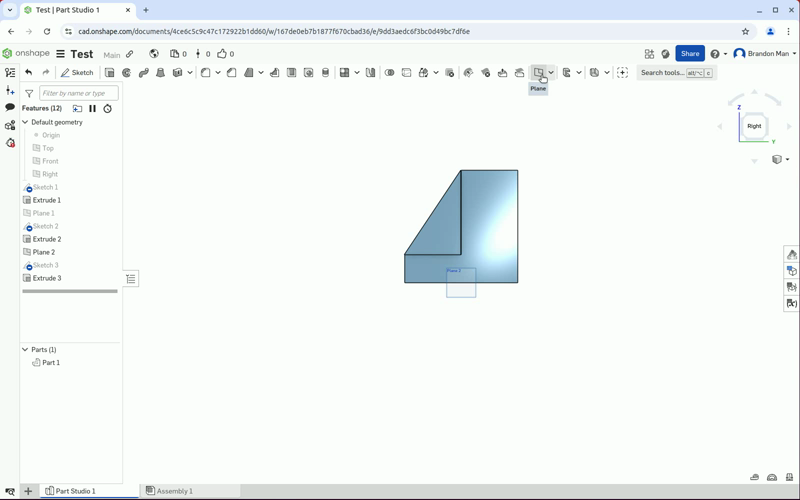
click(541, 75)
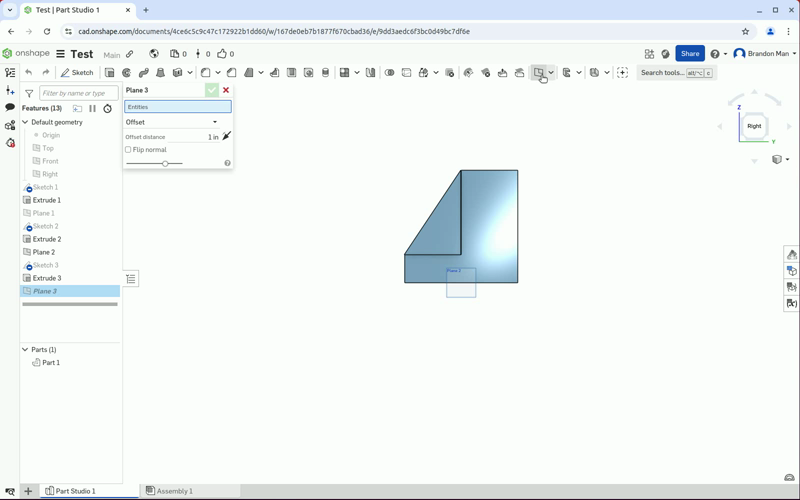
mouse_move(73, 176)
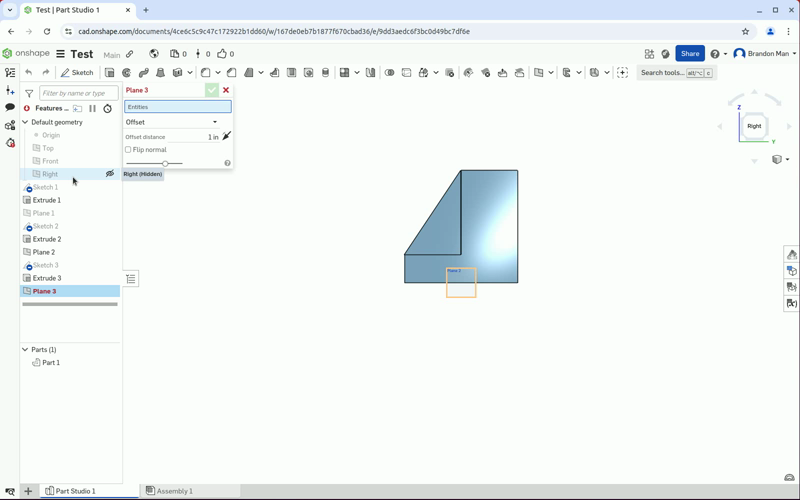
click(73, 176)
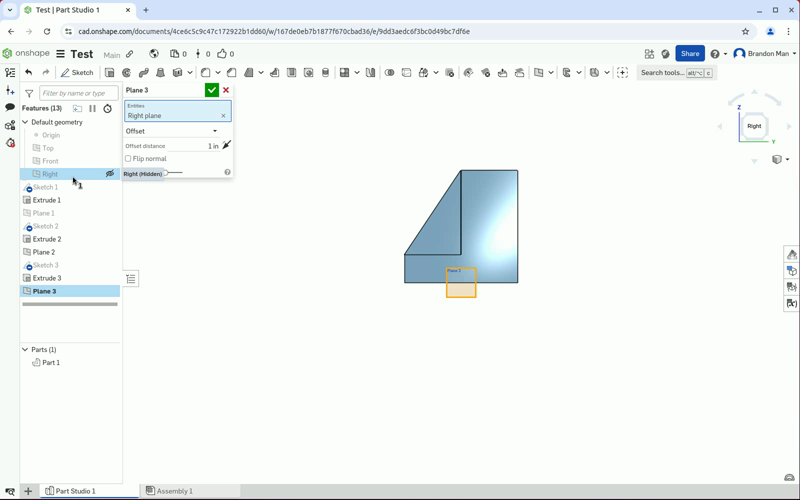
key(tab, 2)
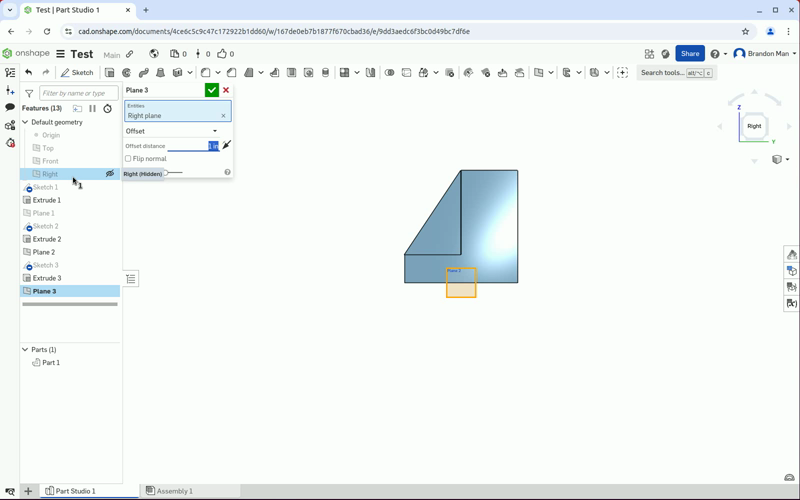
text(23.108)
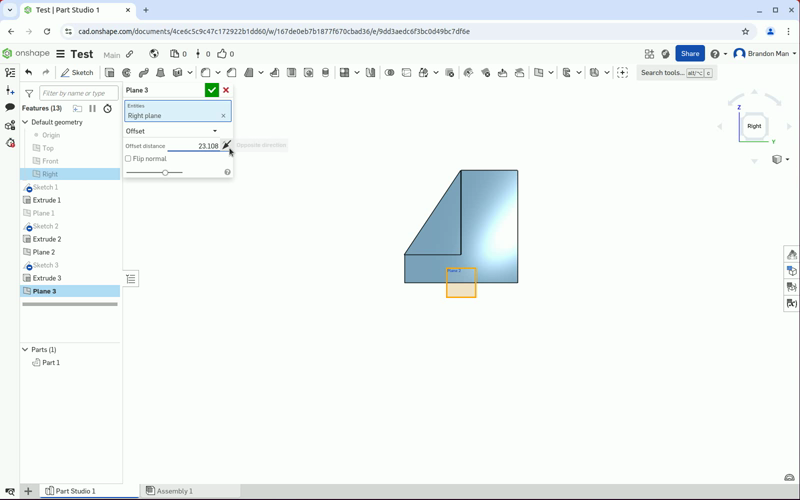
mouse_move(229, 147)
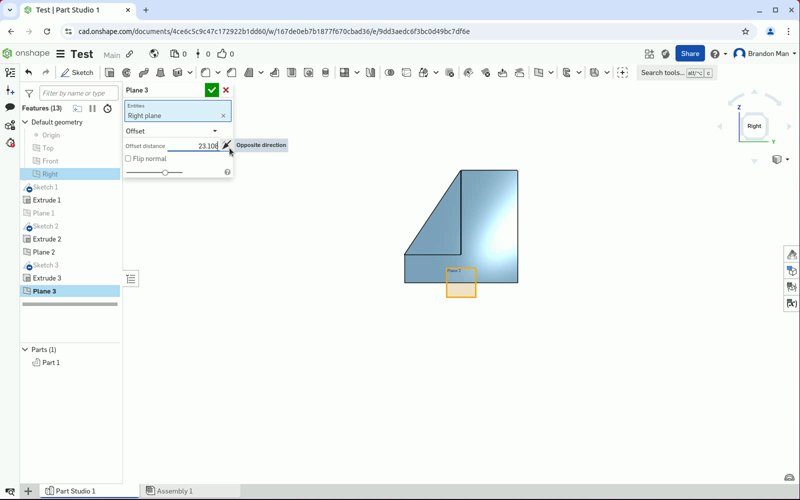
click(229, 147)
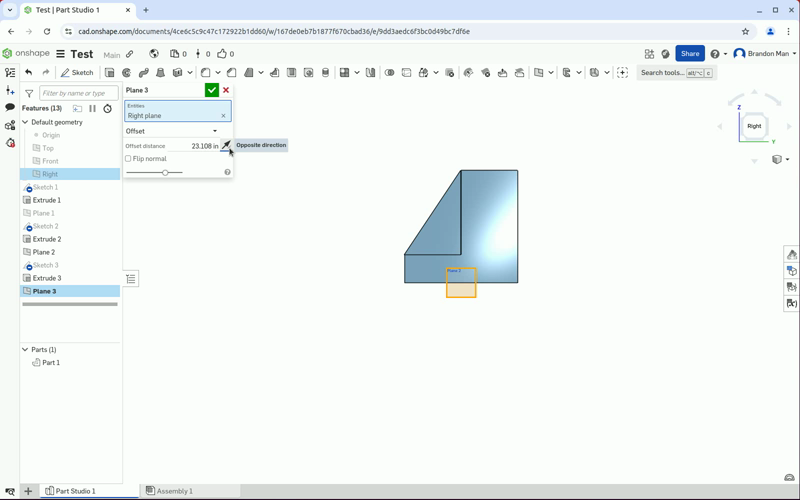
key(enter, 2)
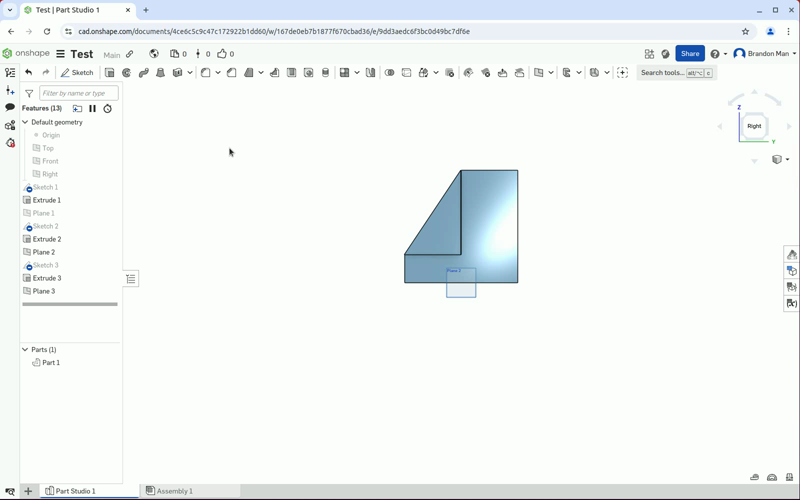
key(shift+s)
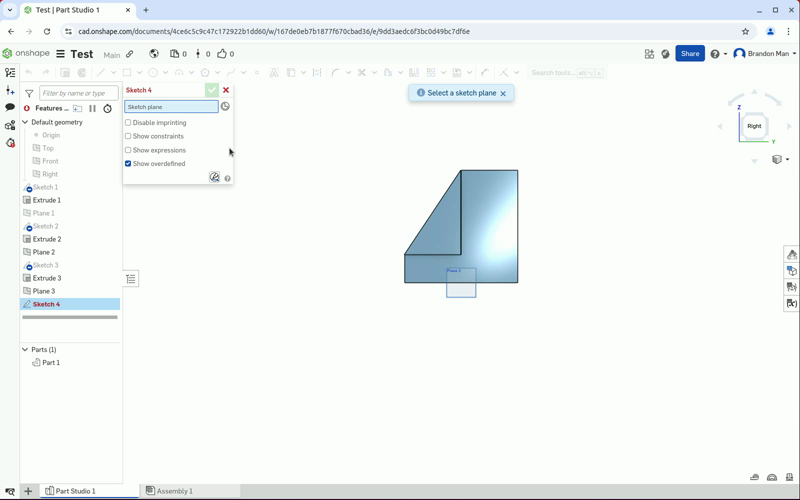
mouse_move(73, 293)
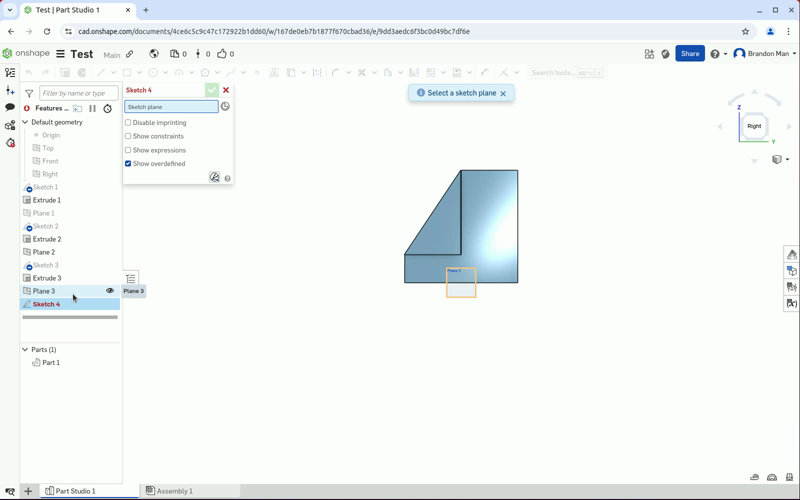
click(73, 293)
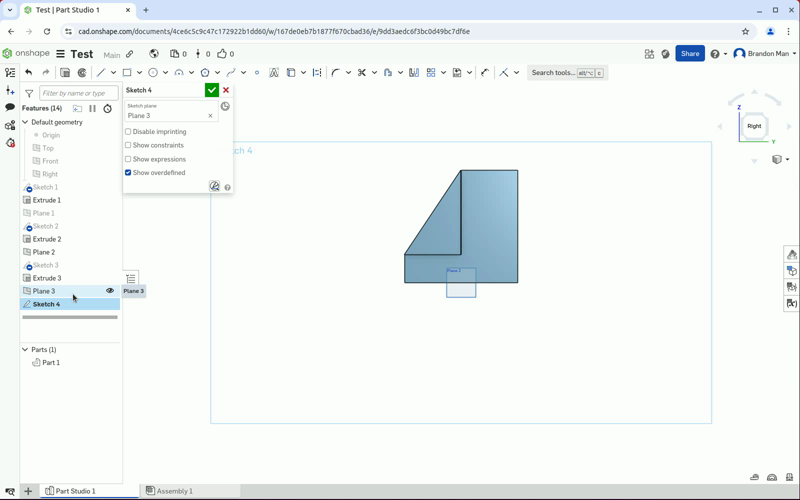
mouse_move(73, 352)
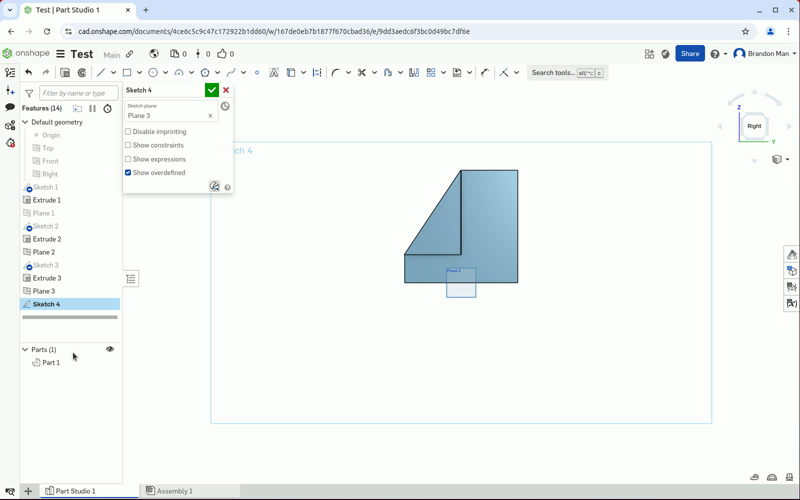
key(y)
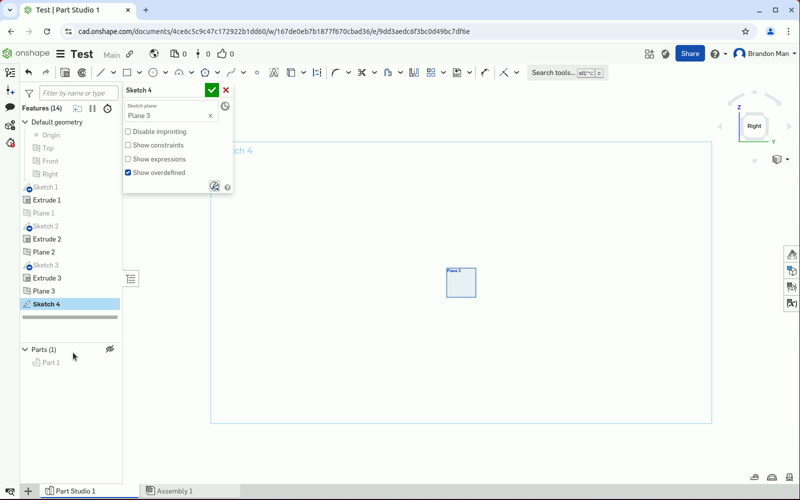
key(l)
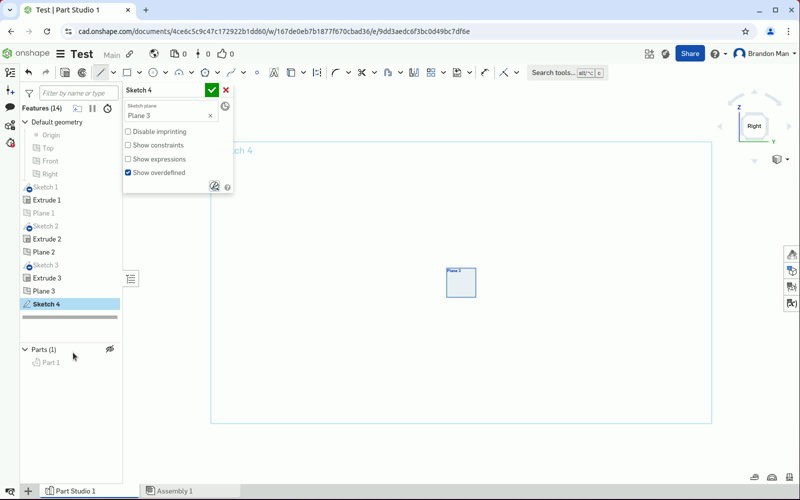
key_down(shift)
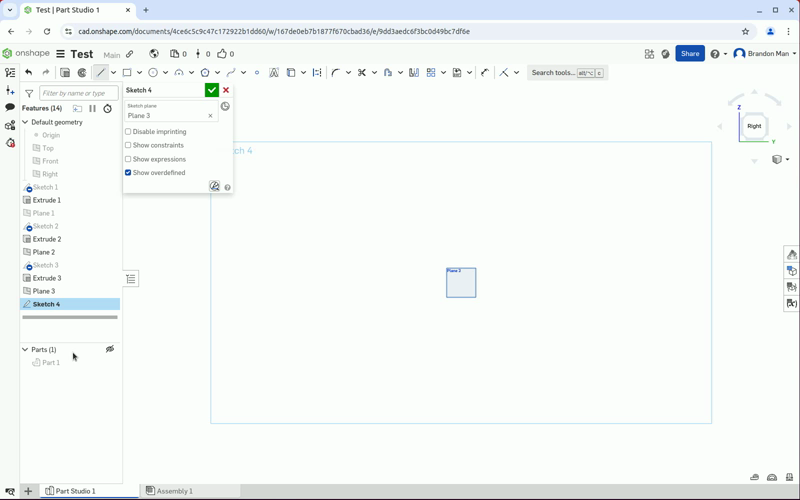
mouse_move(460, 254)
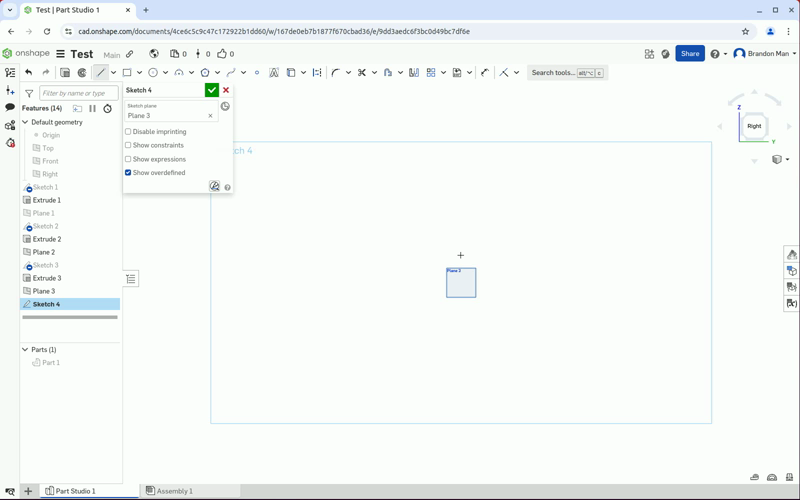
click(460, 254)
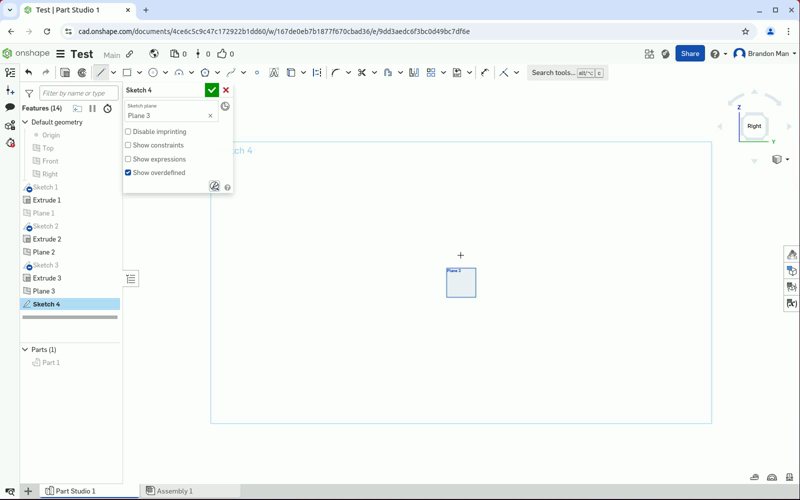
key_up(shift)
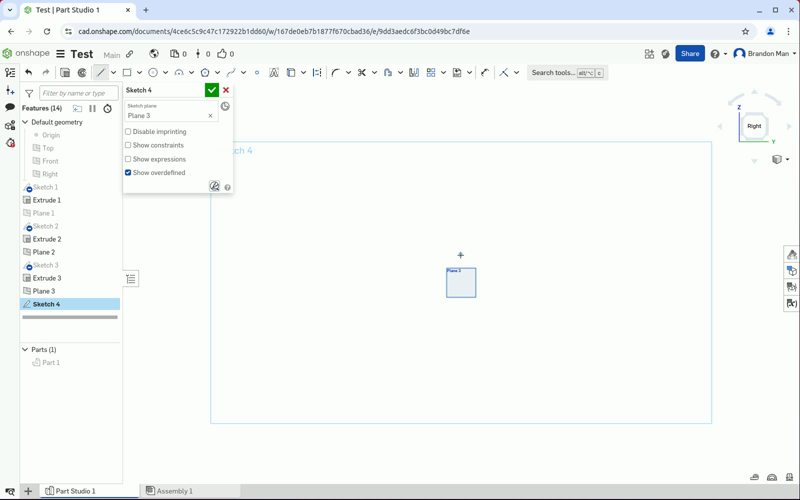
key_down(shift)
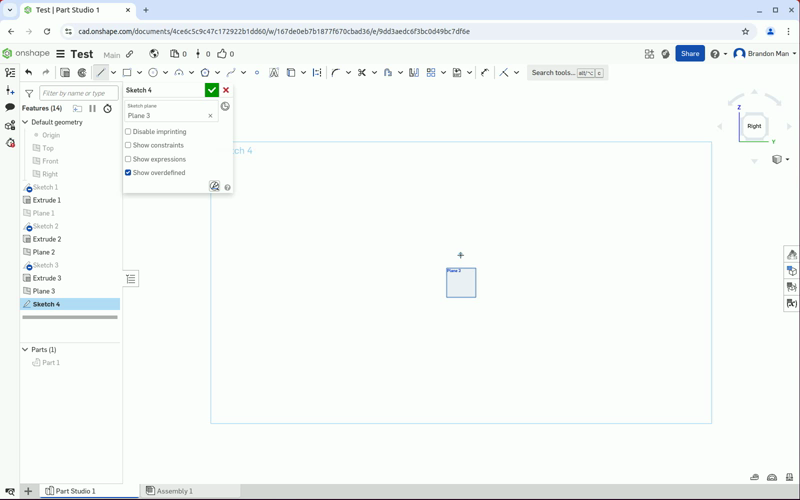
mouse_move(490, 254)
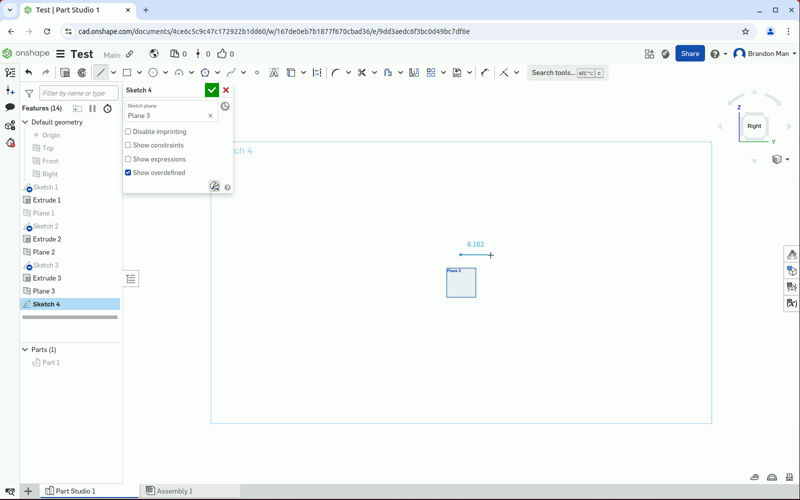
mouse_move(516, 254)
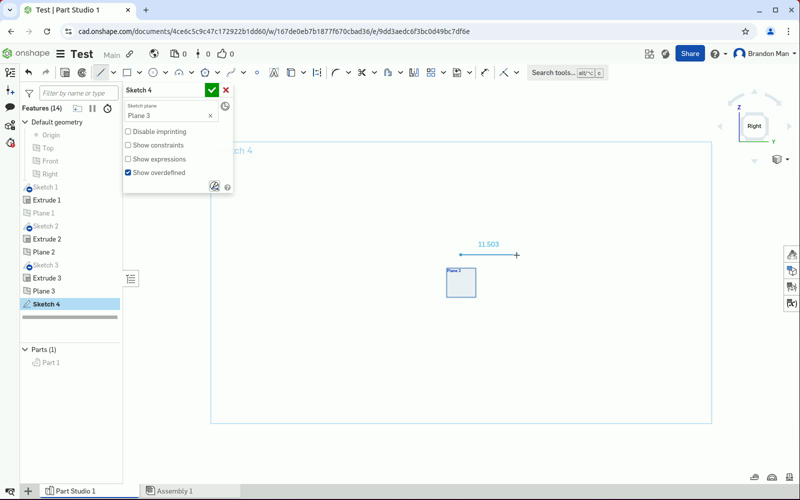
click(516, 254)
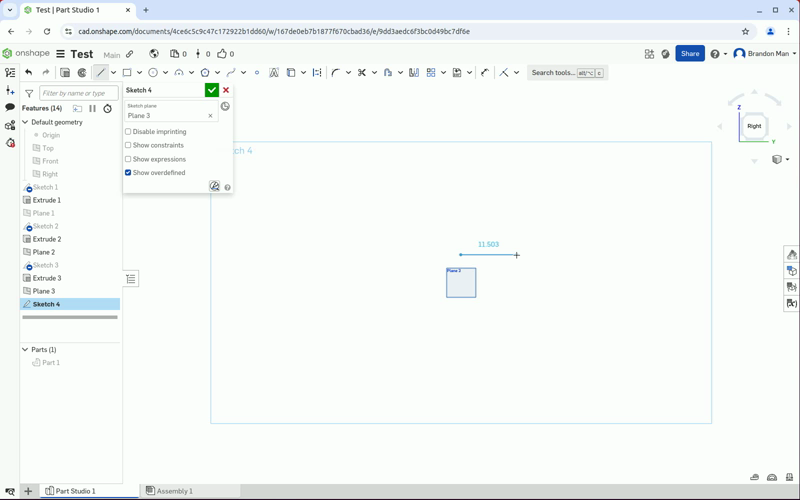
key_up(shift)
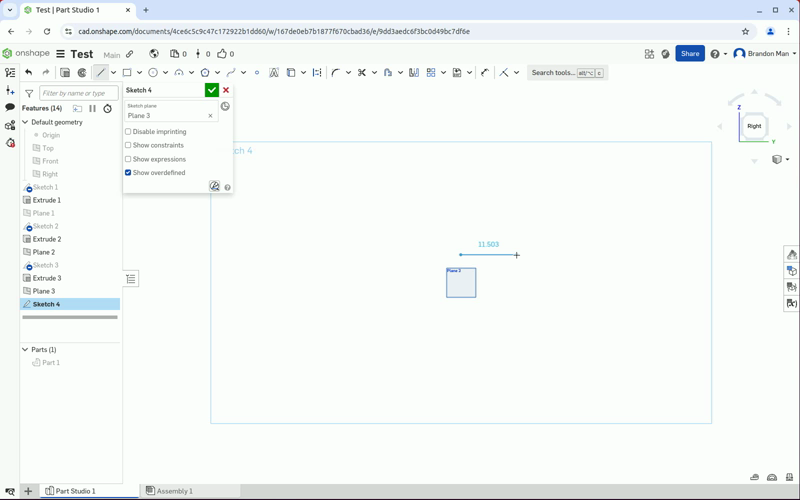
key_down(shift)
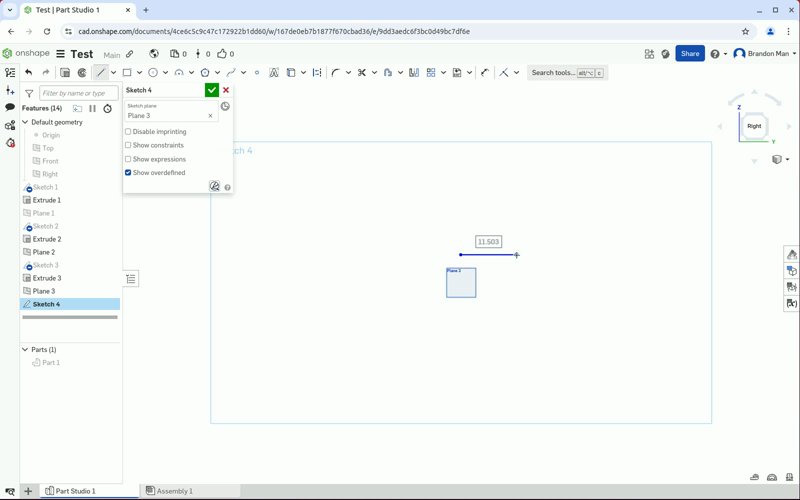
mouse_move(460, 170)
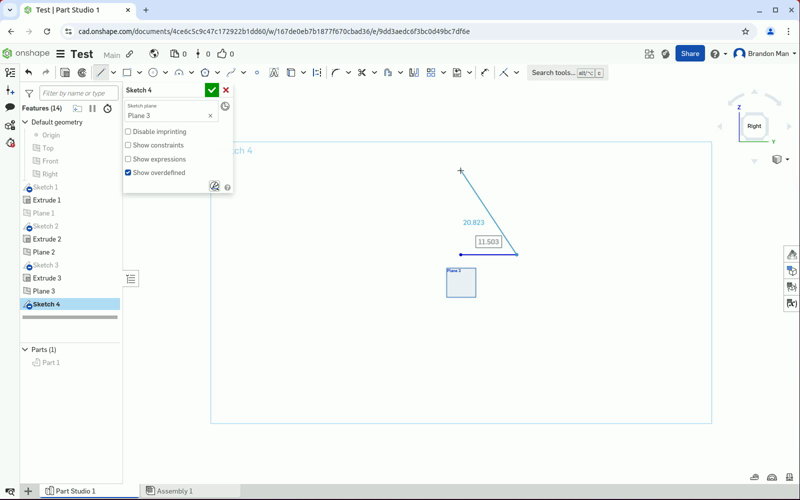
click(460, 170)
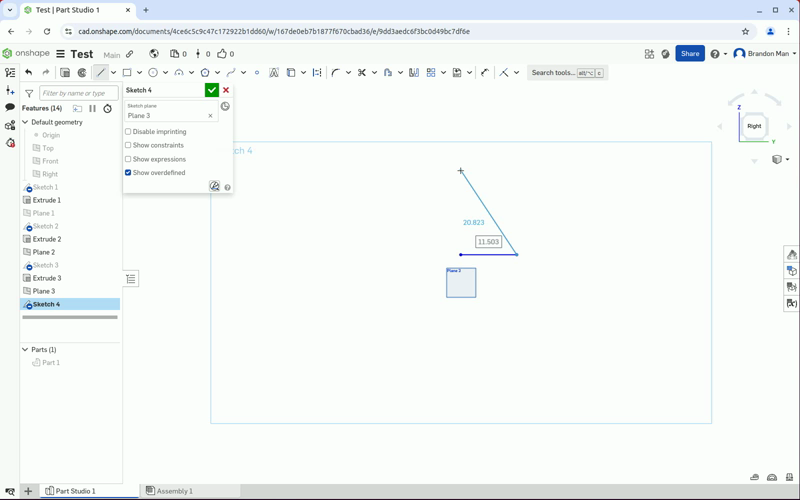
key_up(shift)
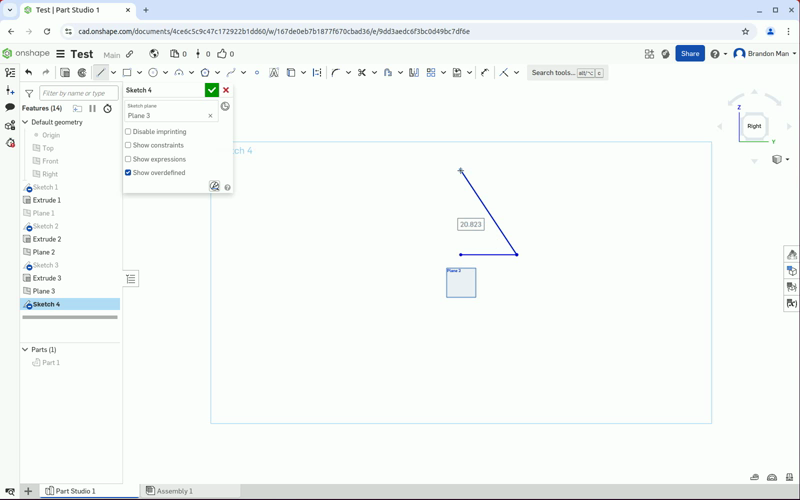
key_down(shift)
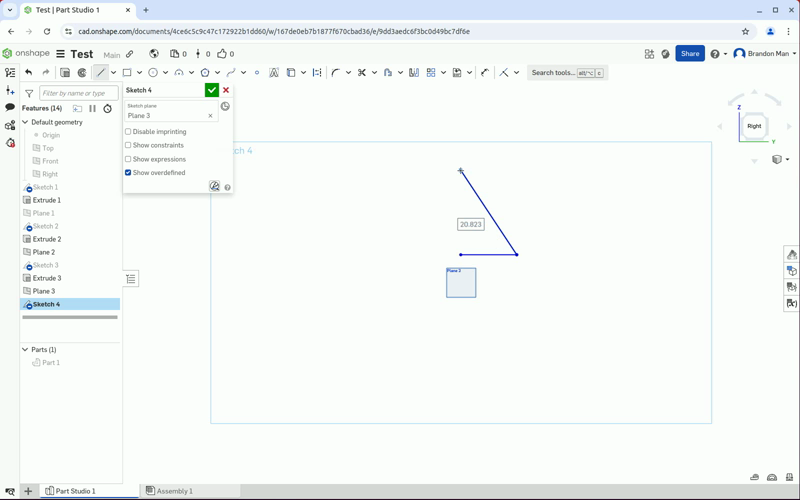
mouse_move(460, 254)
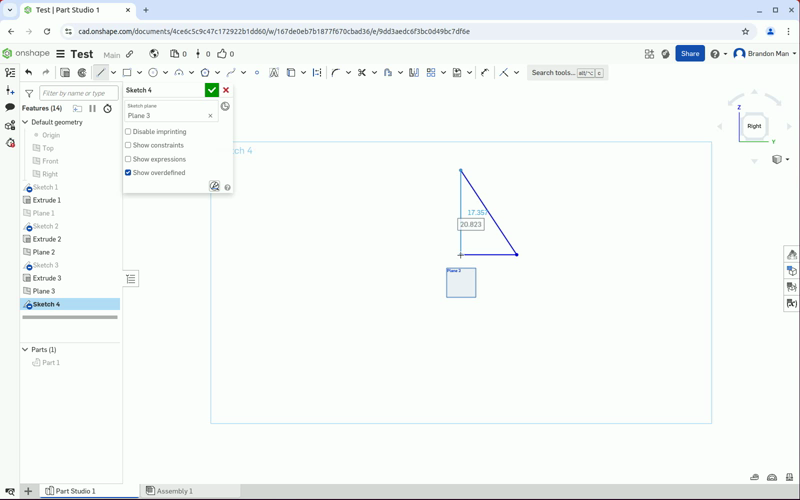
key_up(shift)
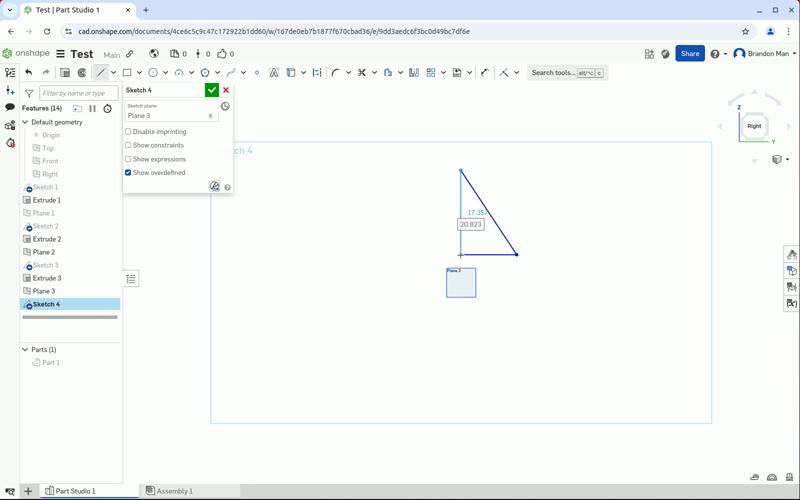
click(460, 254)
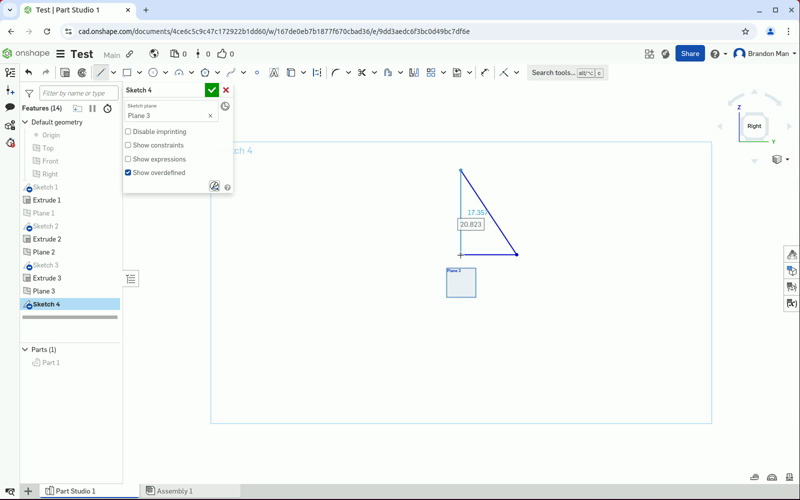
key(esc)
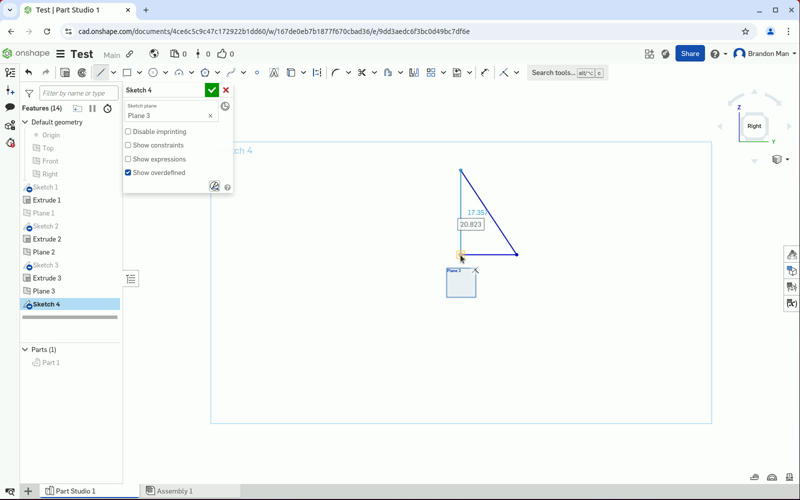
mouse_move(501, 242)
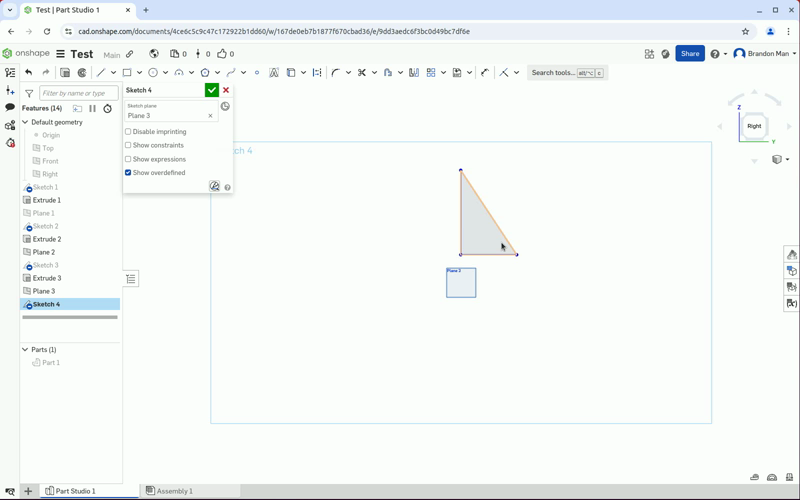
click(501, 242)
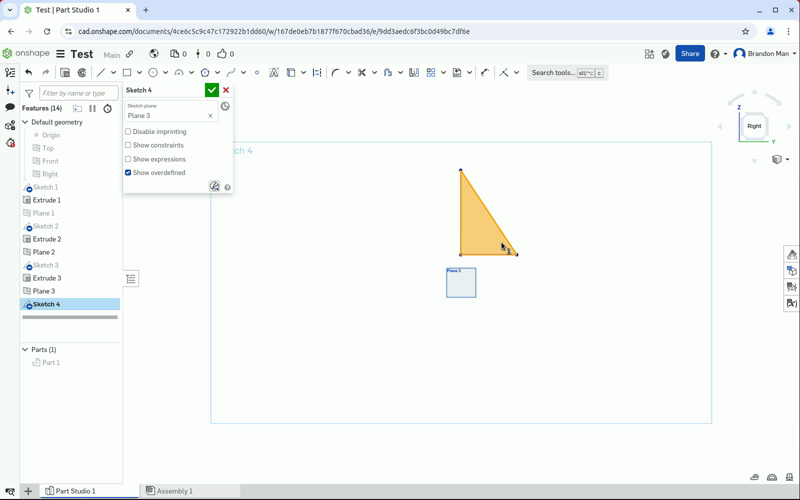
mouse_move(73, 352)
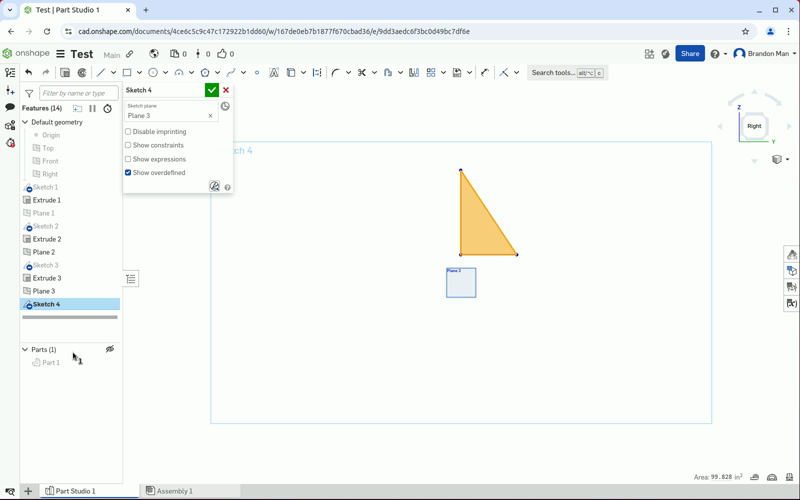
key(shift+y)
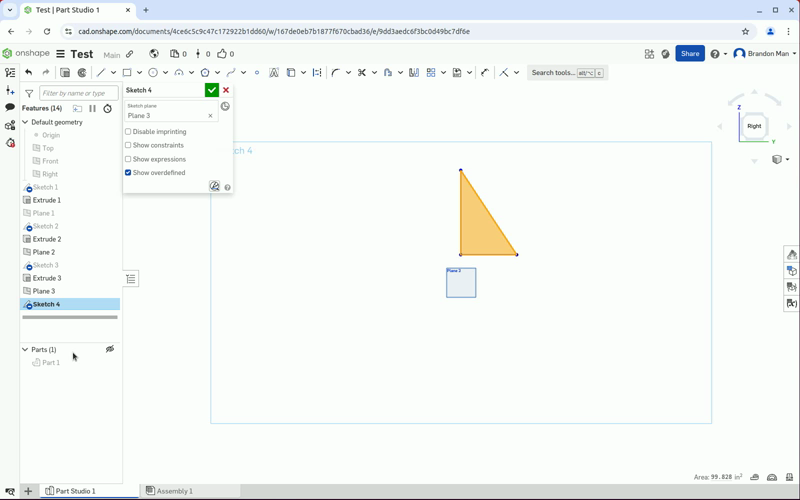
key(shift+e)
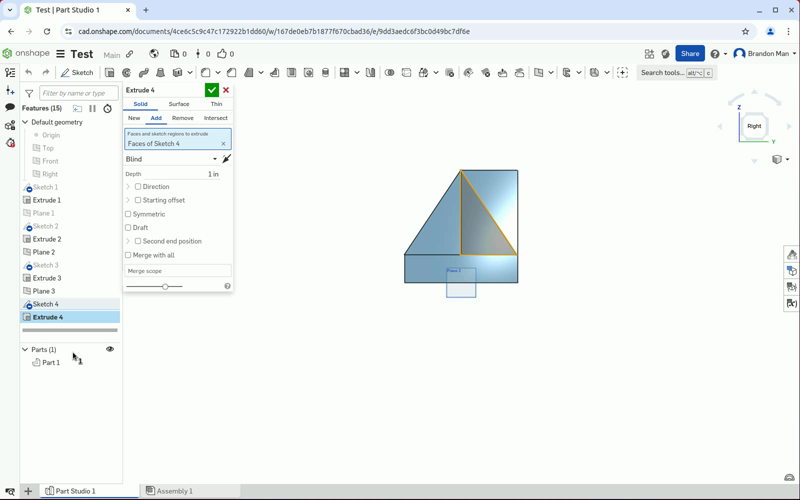
mouse_move(143, 106)
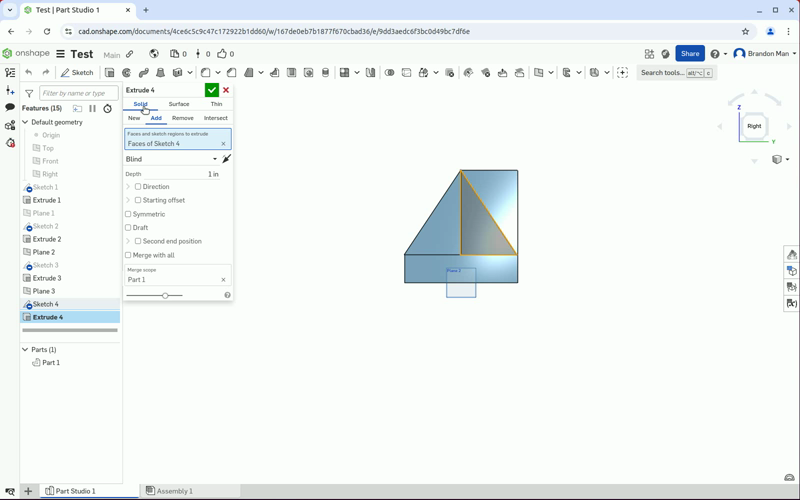
click(143, 106)
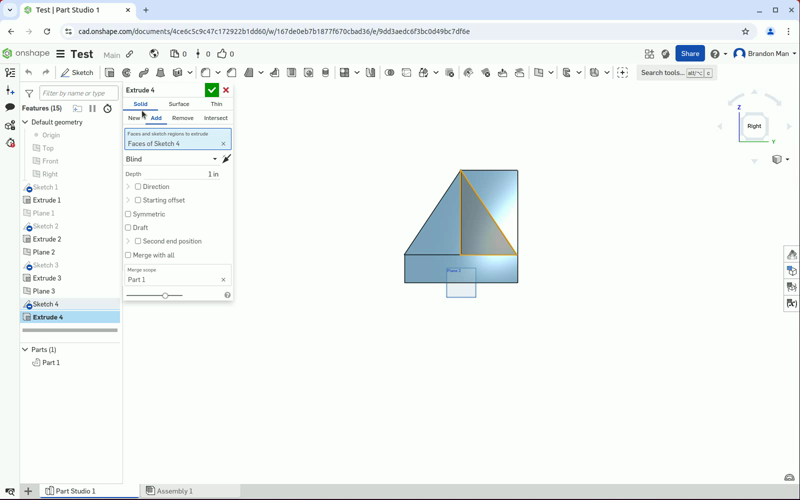
mouse_move(137, 120)
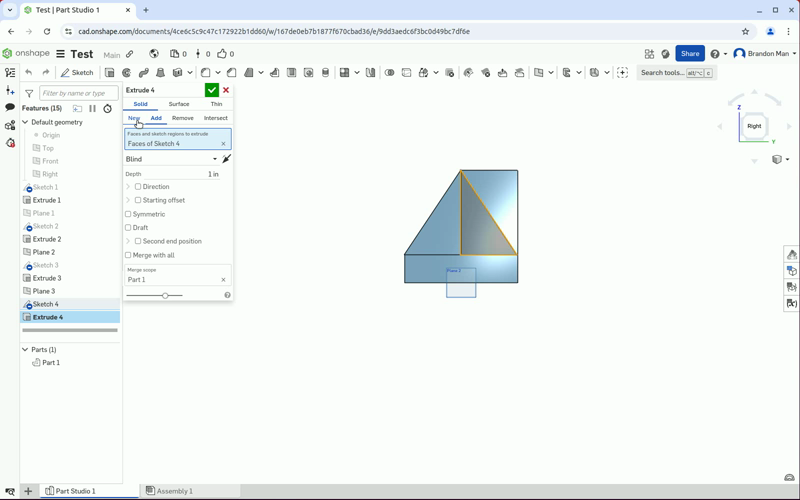
click(137, 120)
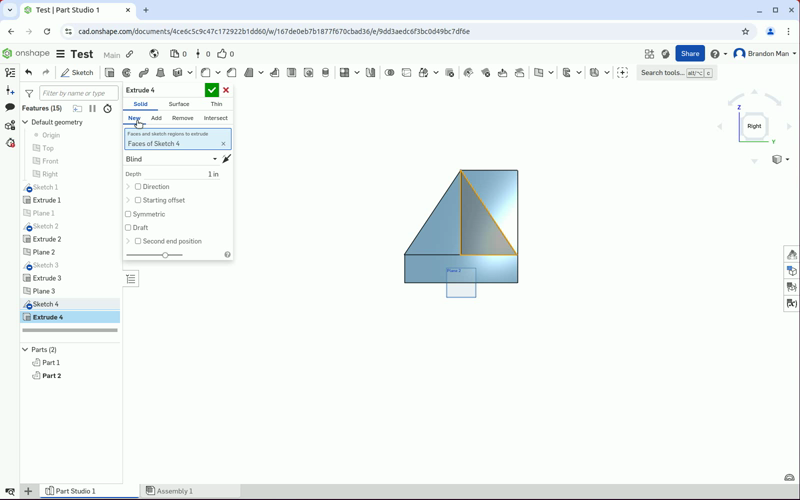
key(tab, 4)
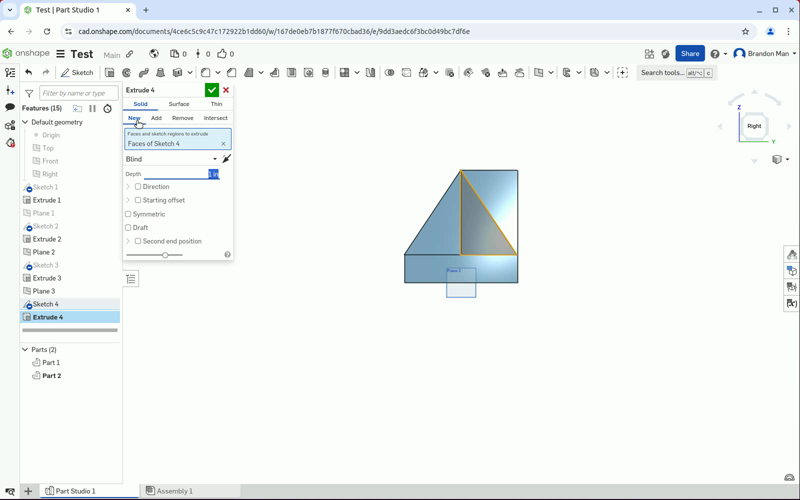
text(-11.554)
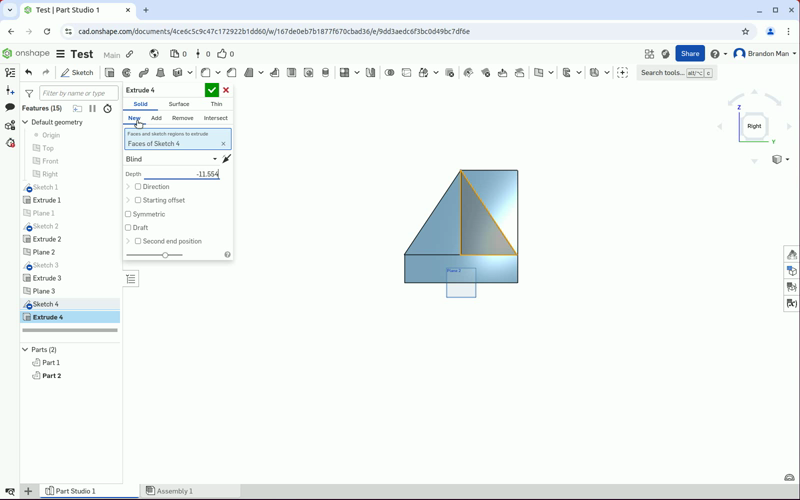
key(enter)
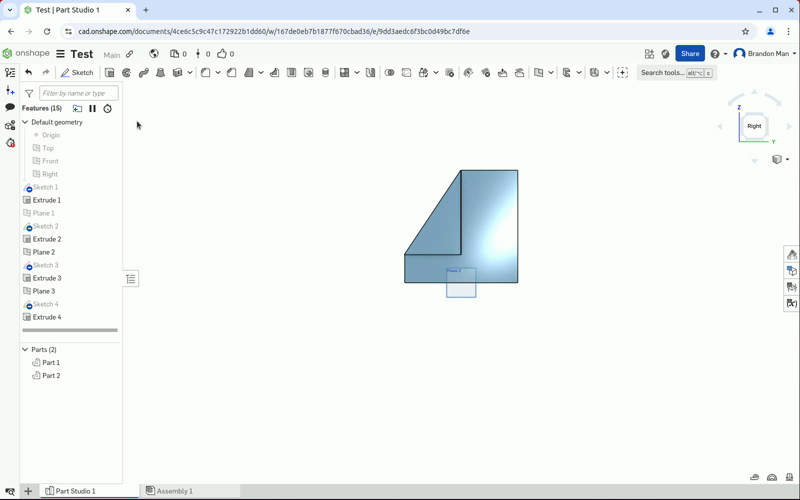
key(shift+h)
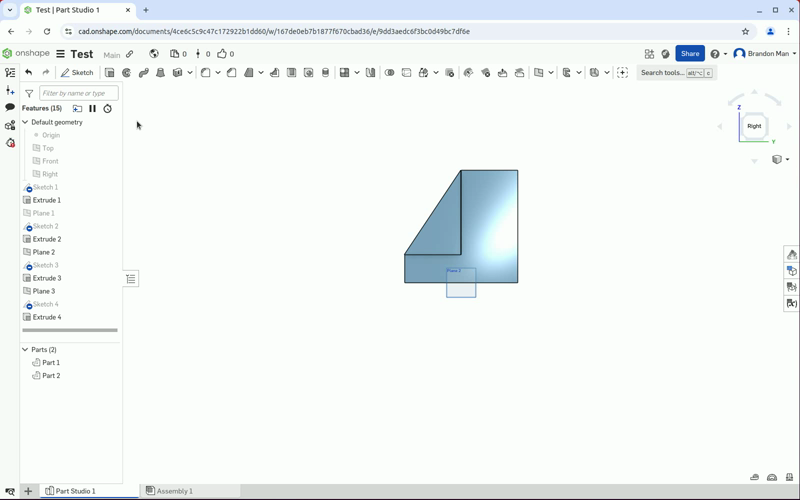
key(shift+h)
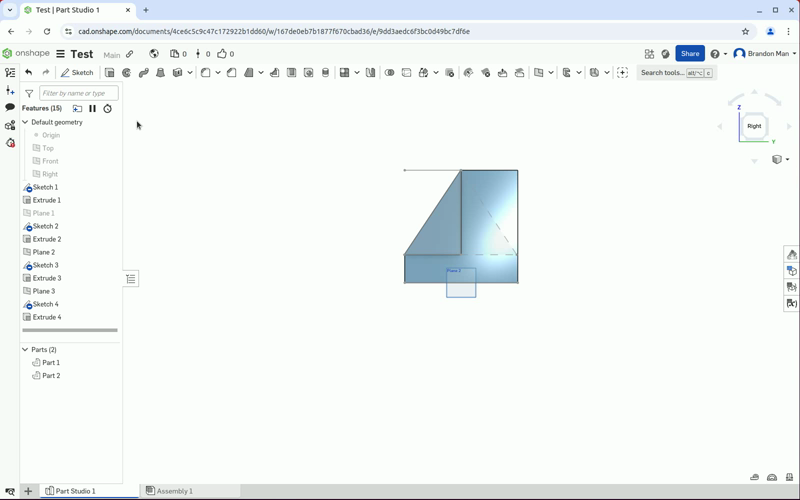
key(shift+7)
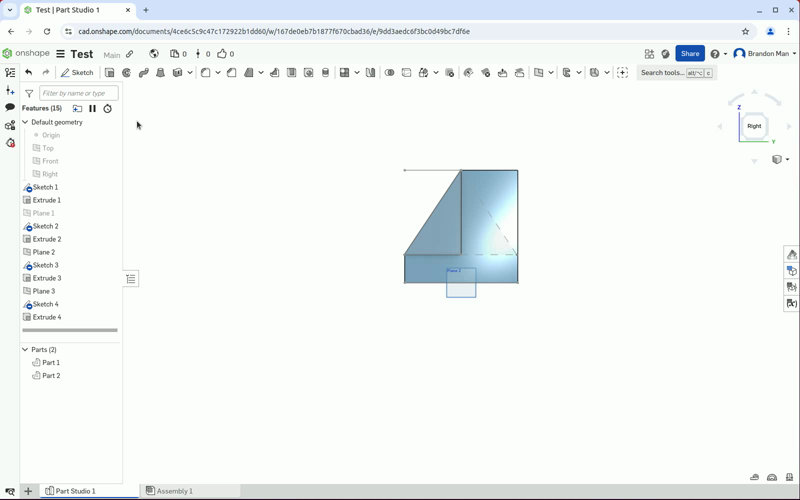
key(right, 2)
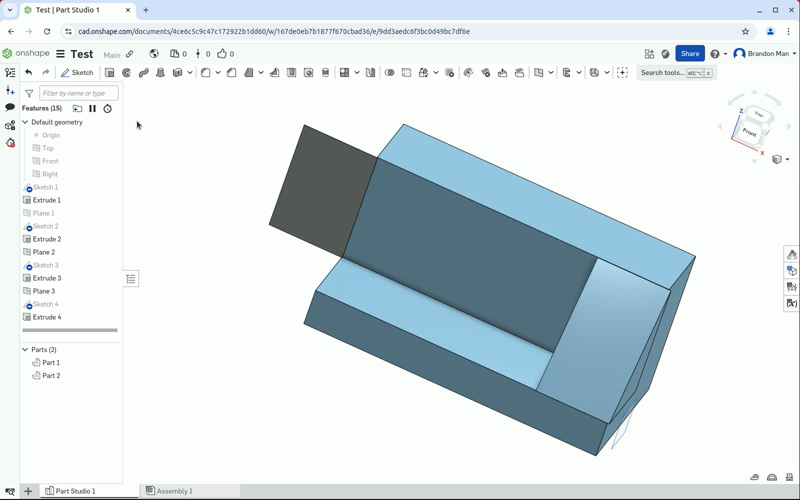
key(down, 2)
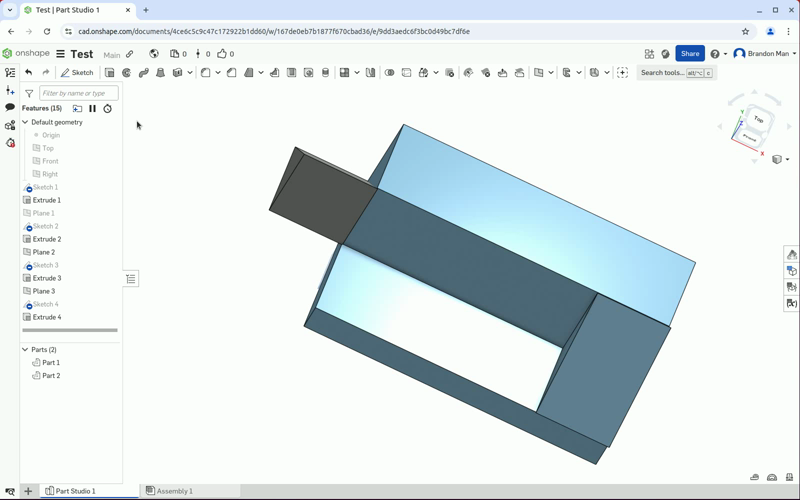
key(up, 2)
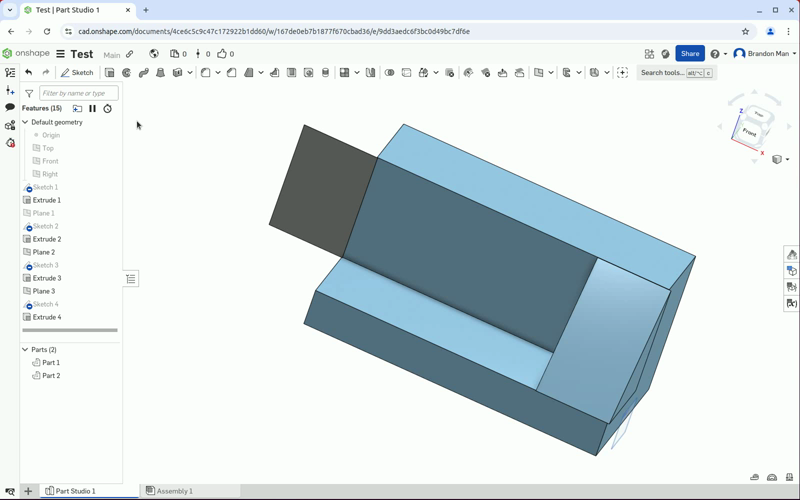
key(left, 2)
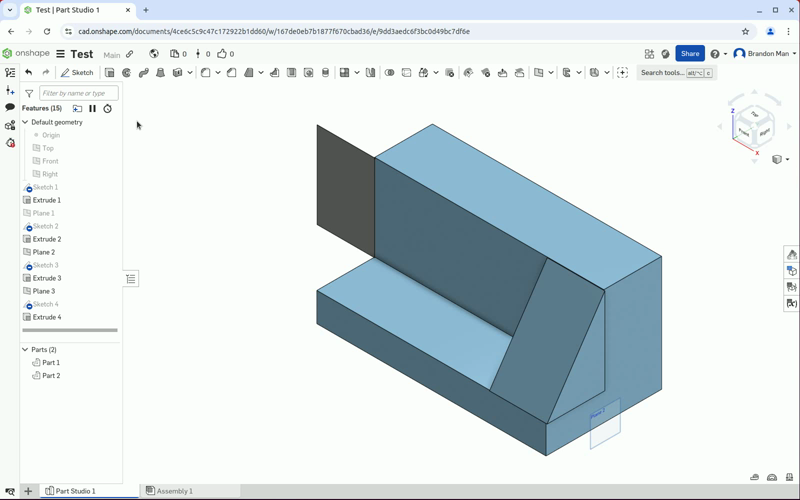
mouse_move(73, 189)
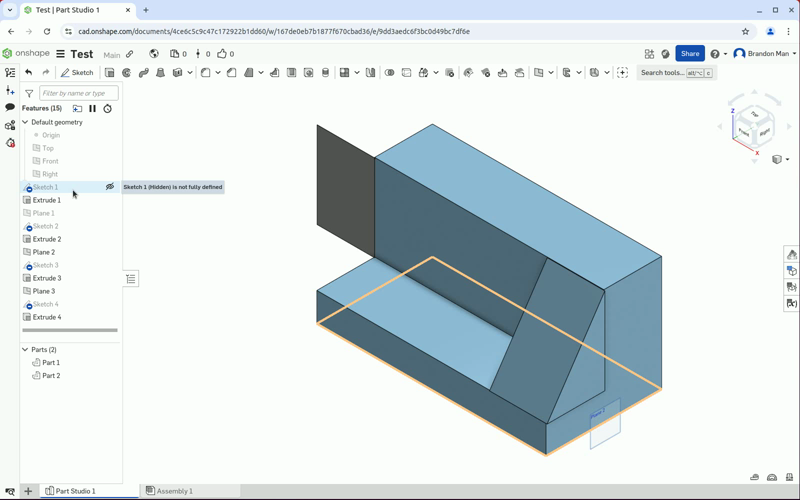
click(73, 189)